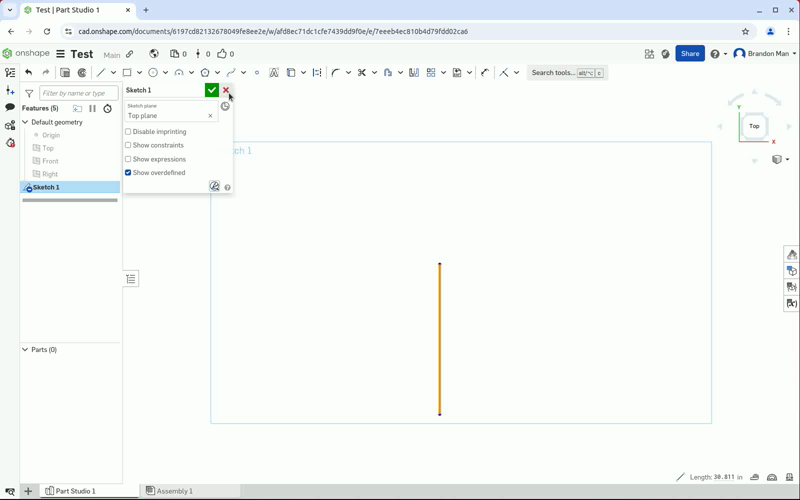
key(shift+h)
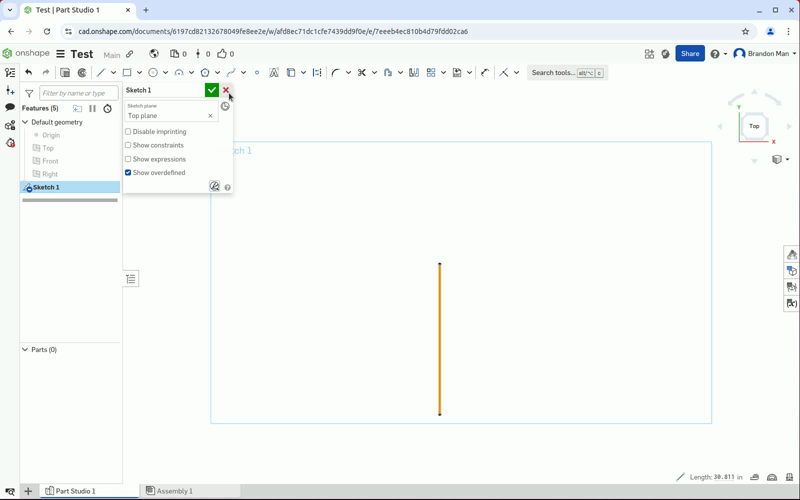
key(shift+s)
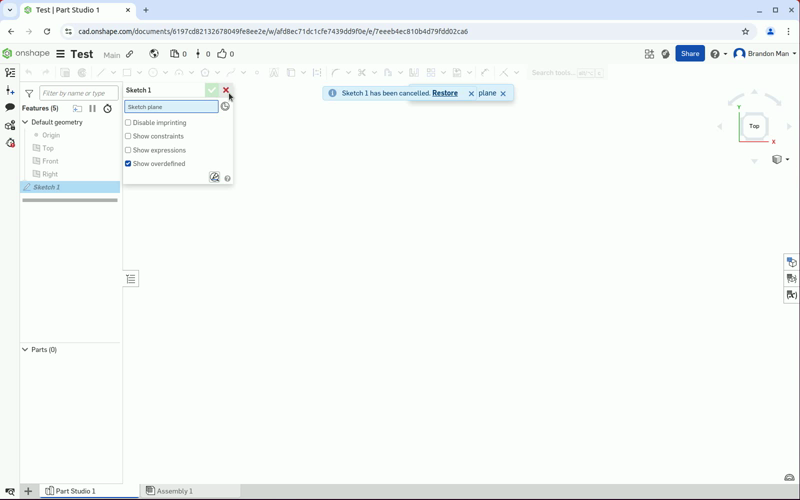
mouse_move(73, 150)
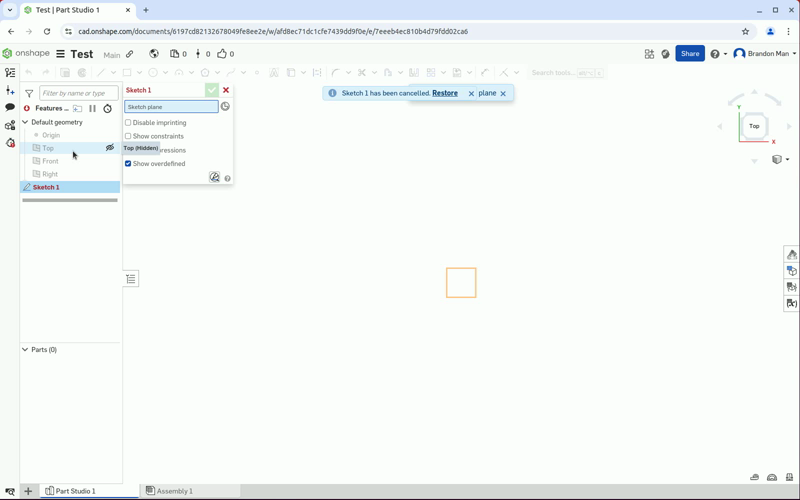
click(73, 150)
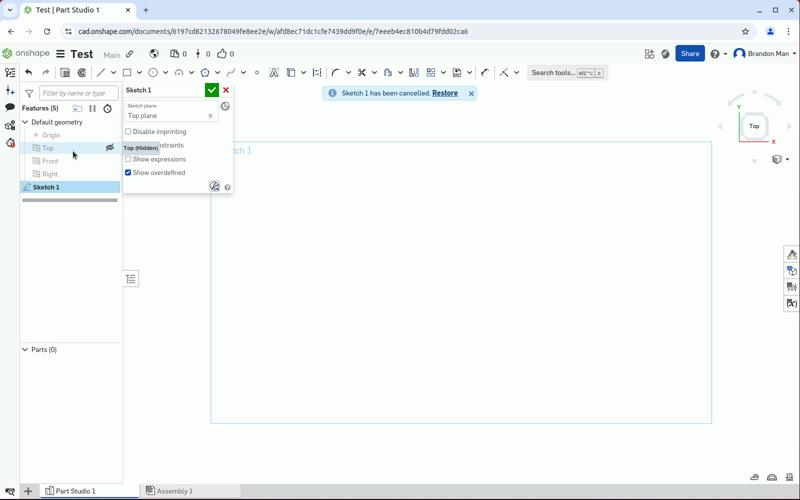
mouse_move(73, 352)
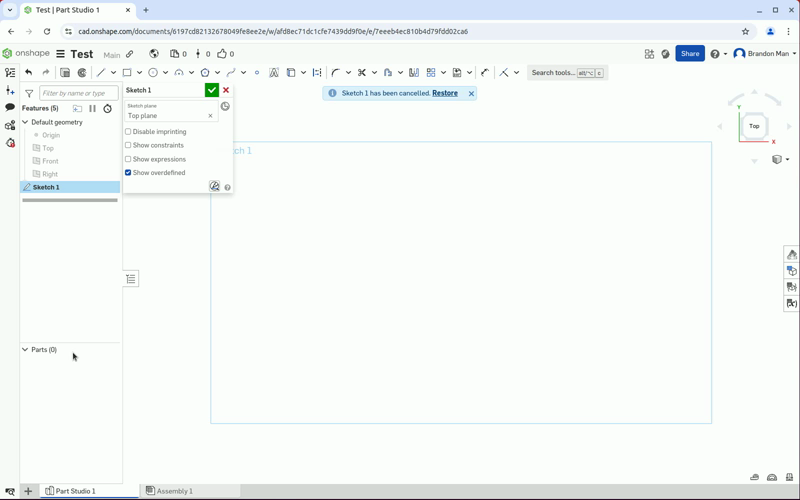
key(y)
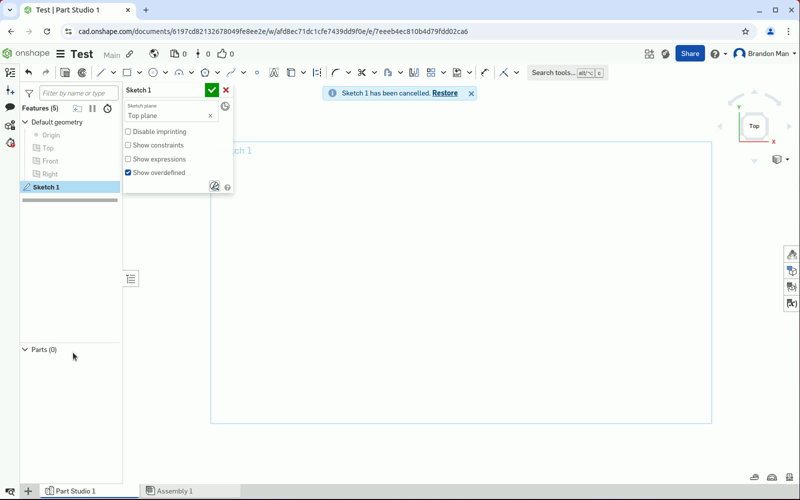
key(a)
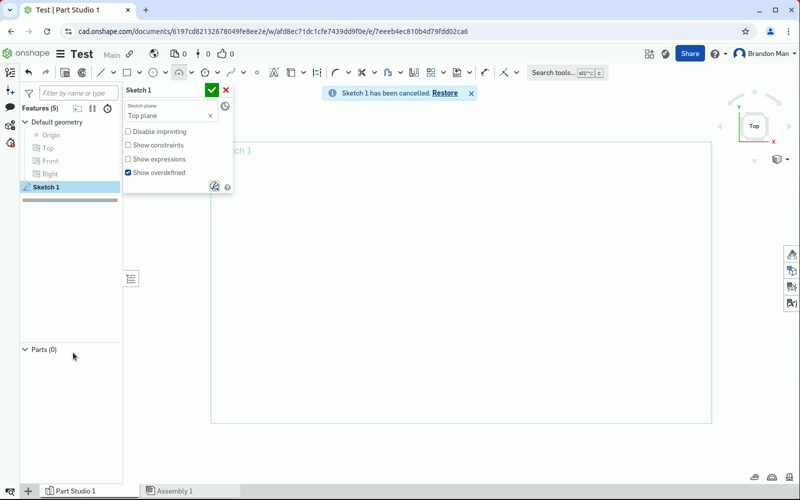
key_down(shift)
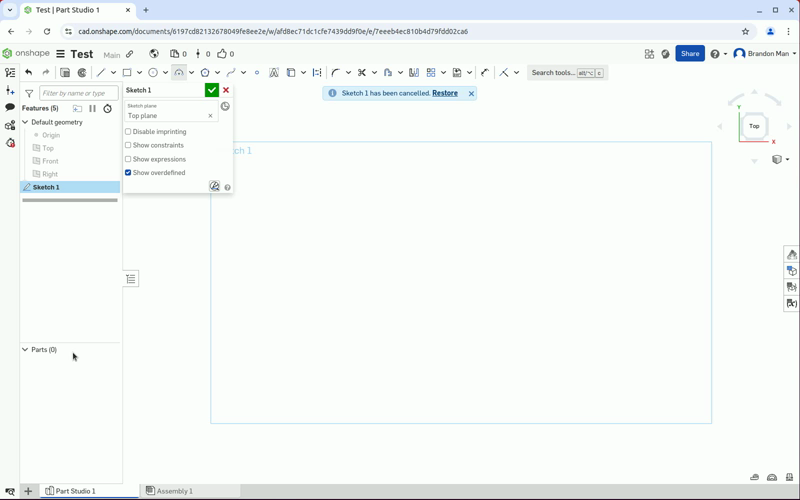
mouse_move(376, 370)
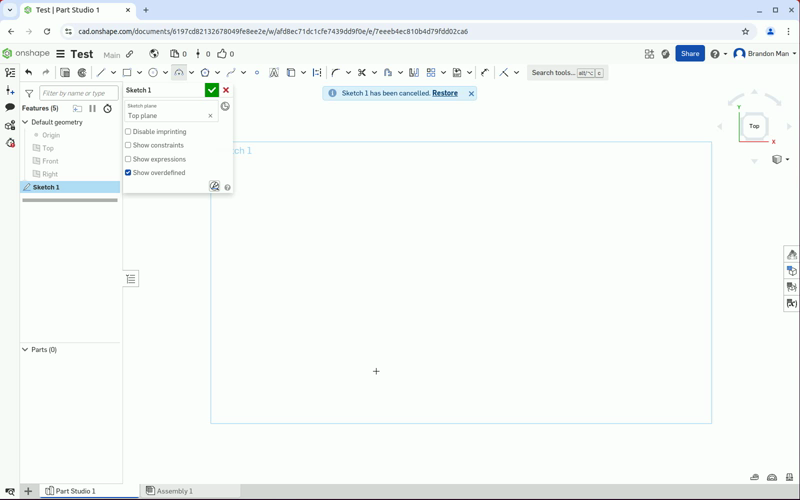
click(376, 370)
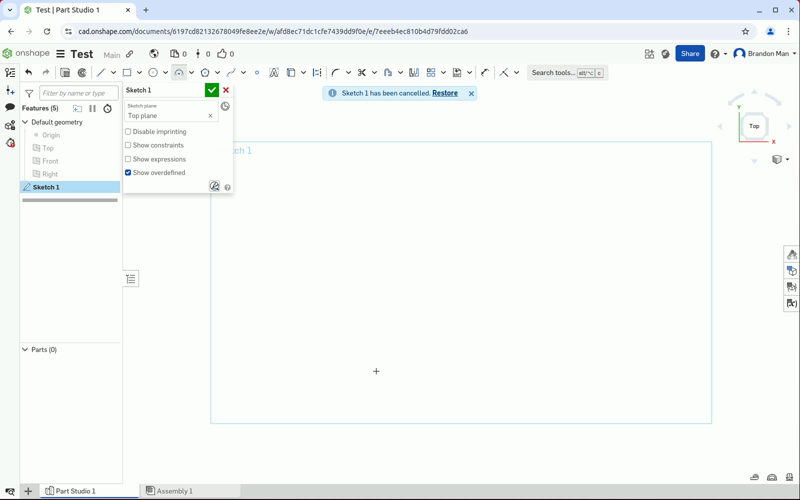
key_up(shift)
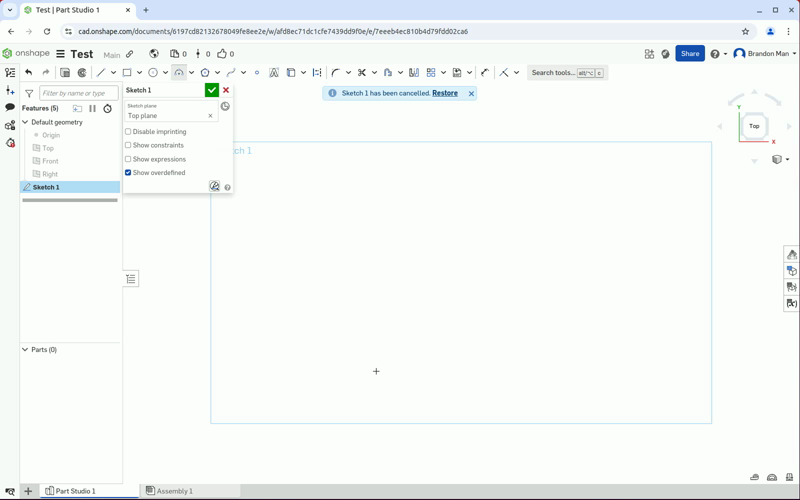
key_down(shift)
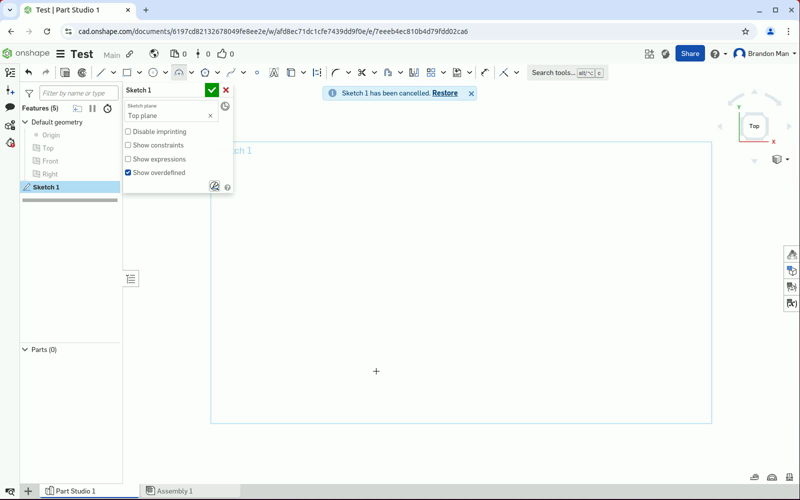
mouse_move(419, 358)
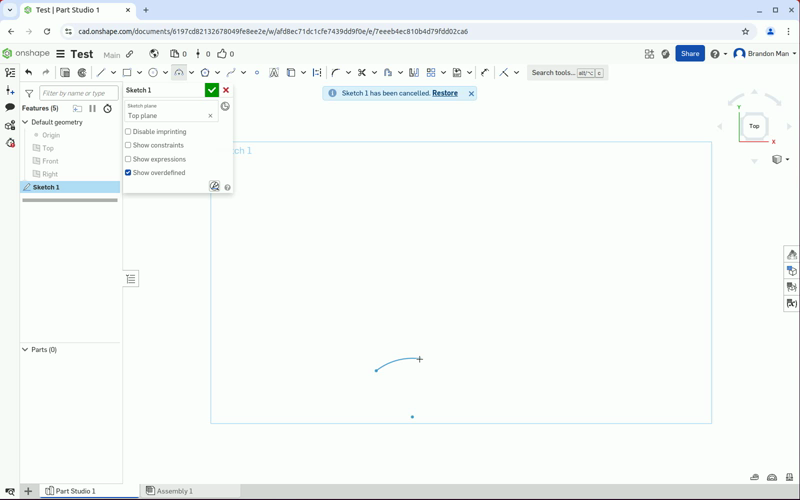
click(419, 358)
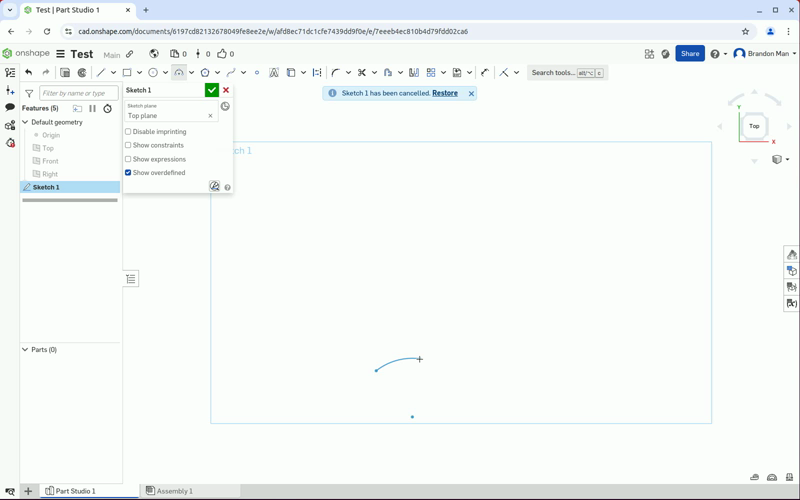
mouse_move(393, 349)
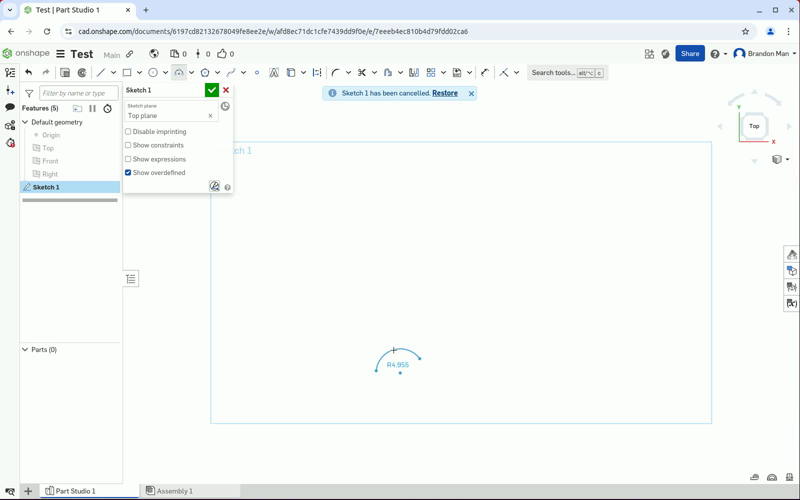
click(393, 349)
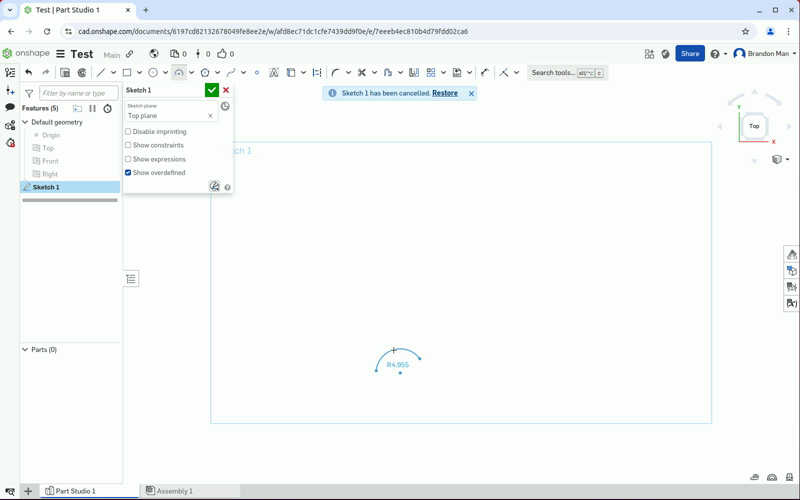
key_up(shift)
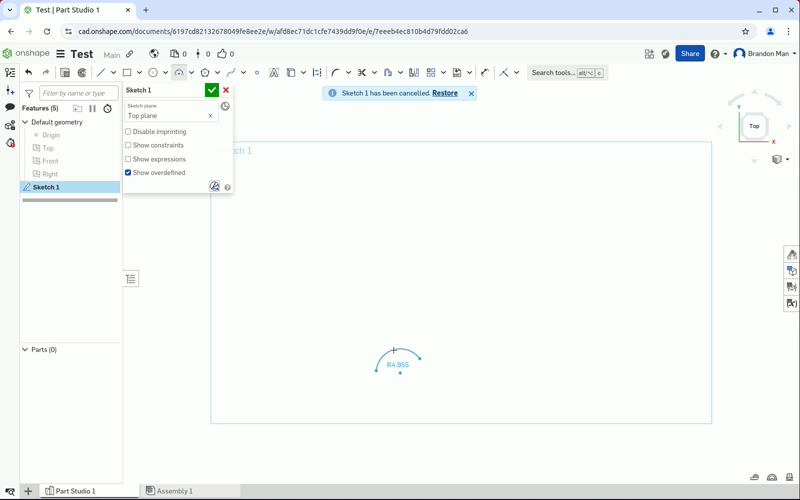
mouse_move(419, 358)
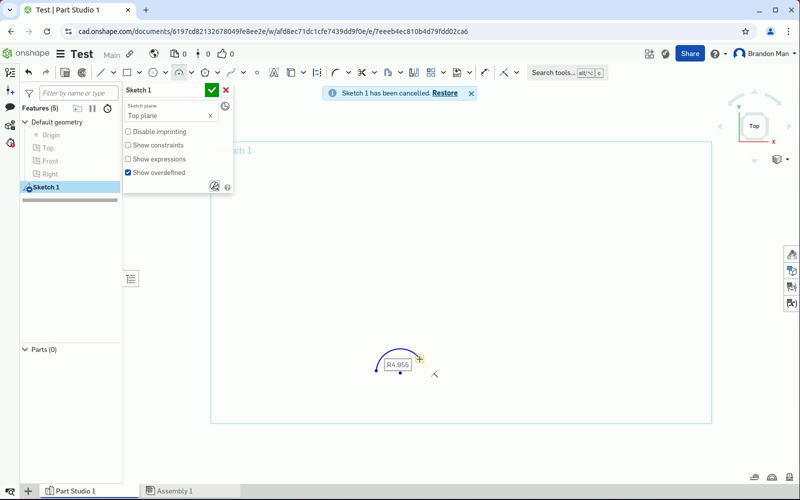
click(419, 358)
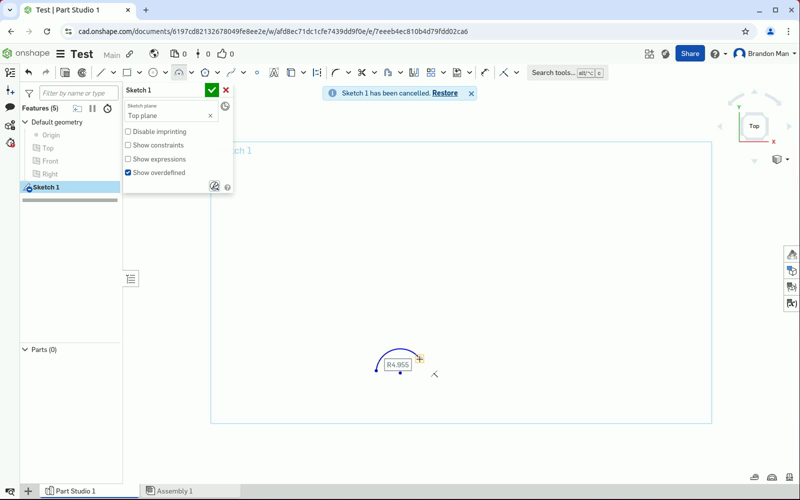
key_down(shift)
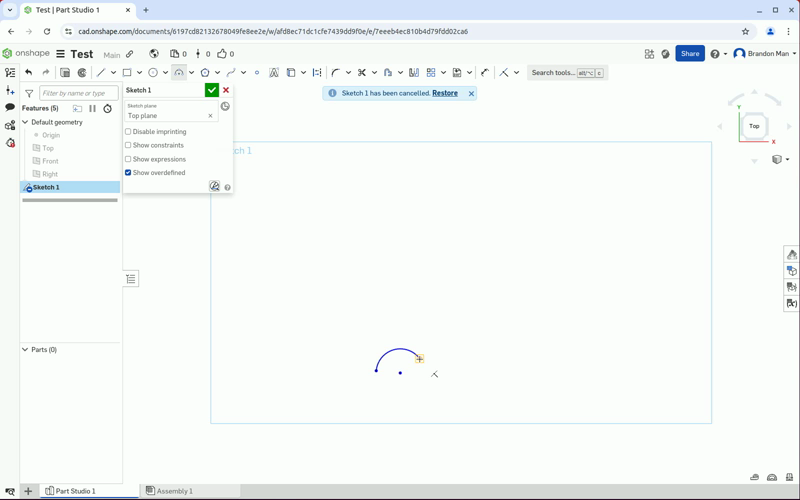
mouse_move(460, 358)
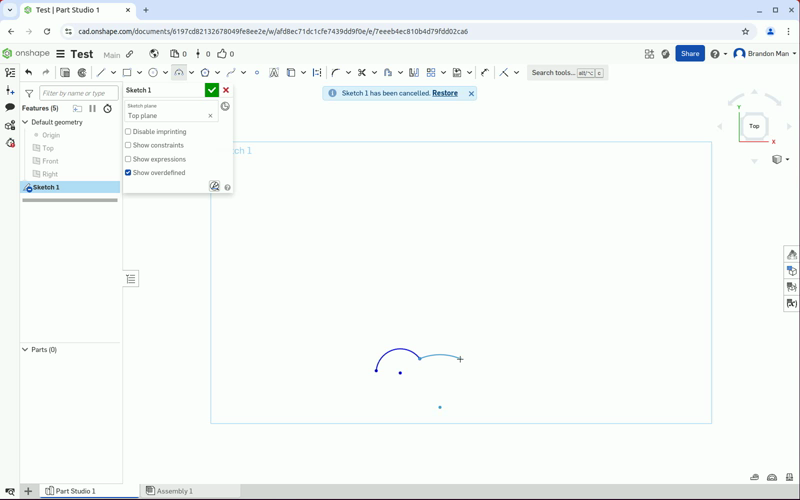
click(460, 358)
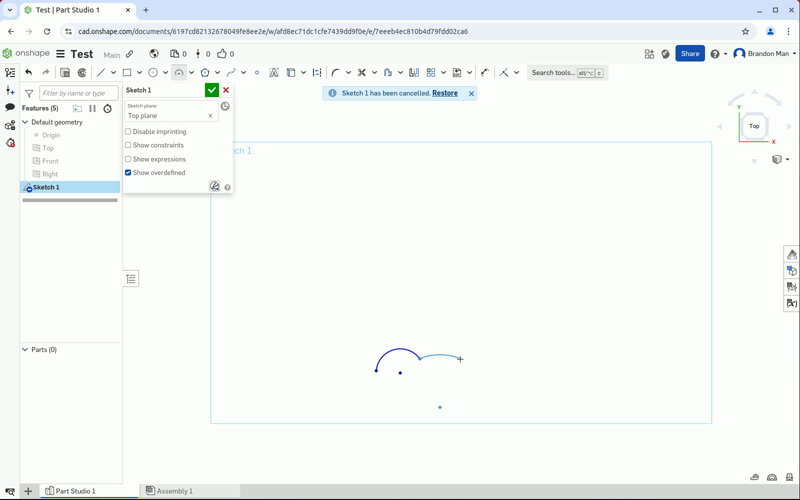
mouse_move(440, 378)
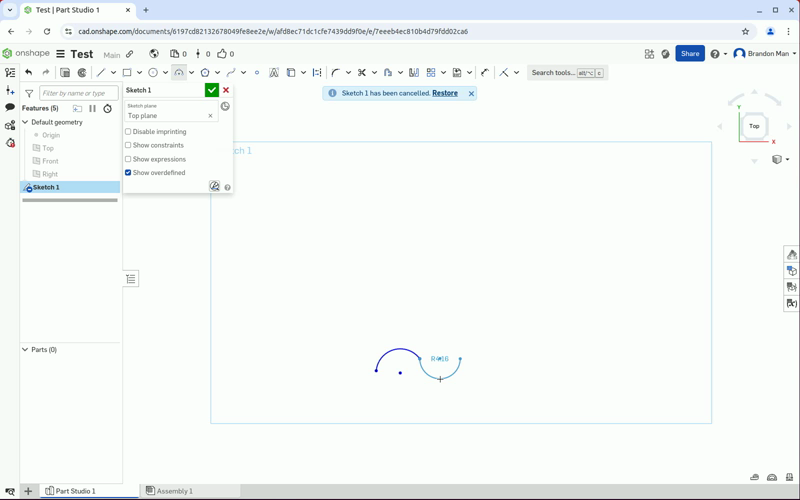
click(440, 378)
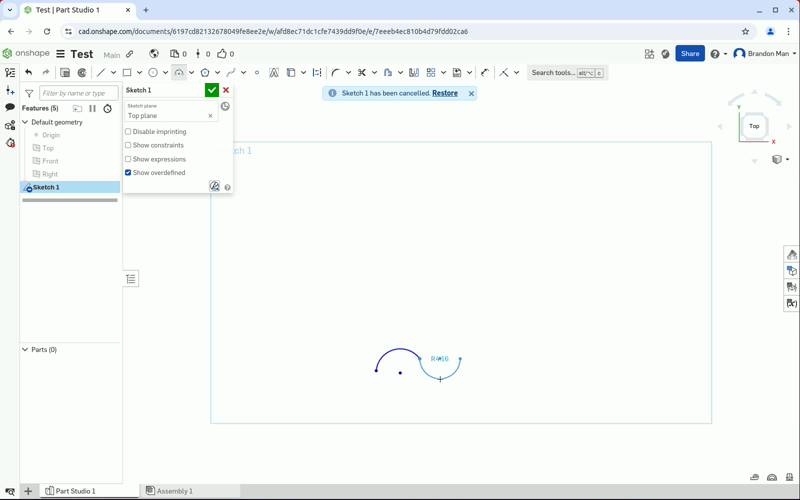
key_up(shift)
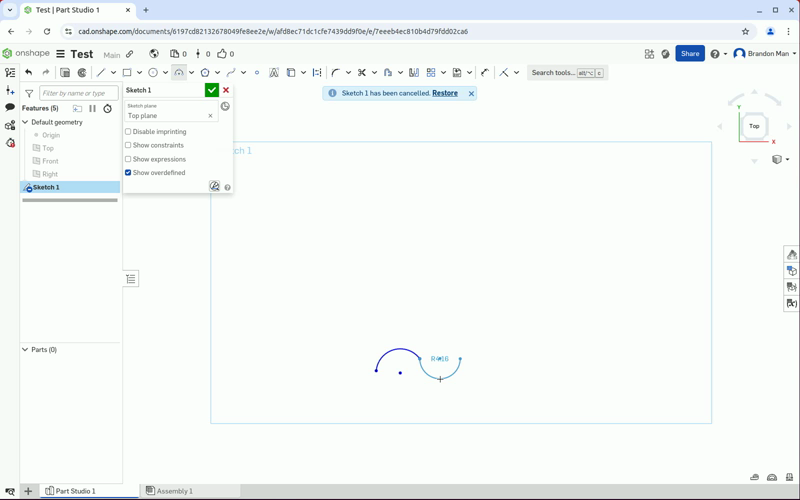
mouse_move(460, 358)
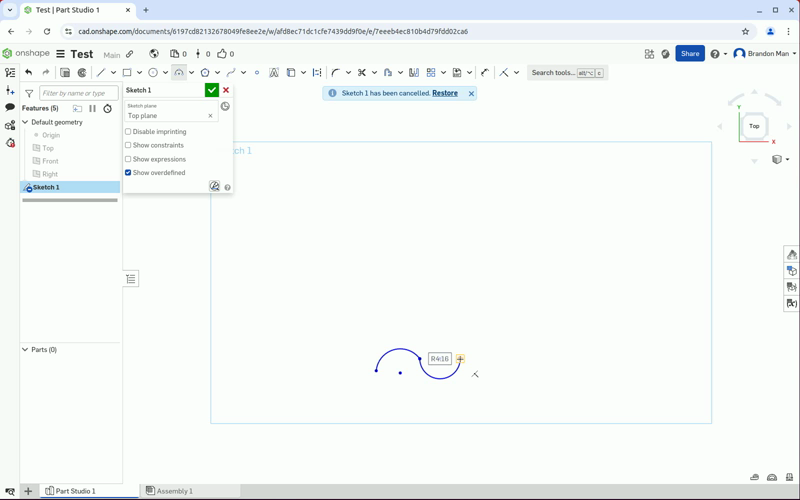
click(460, 358)
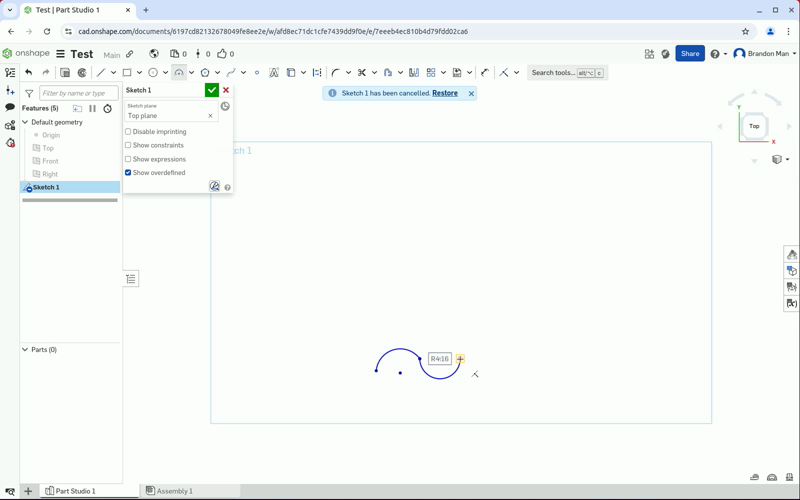
key_down(shift)
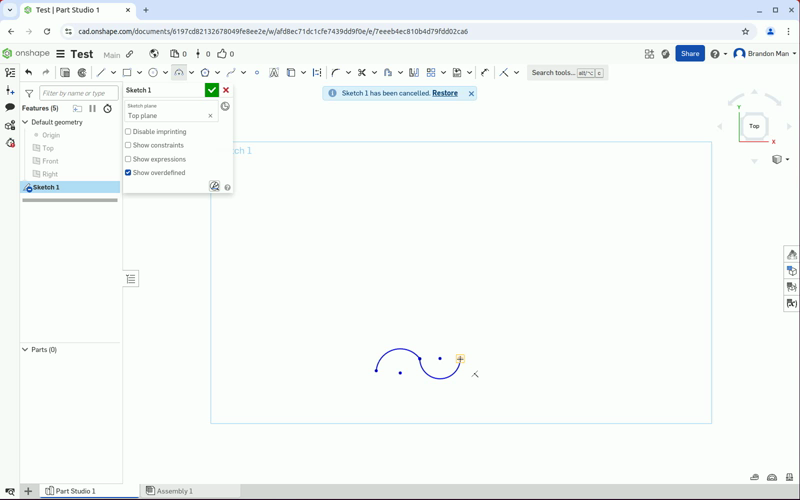
mouse_move(503, 358)
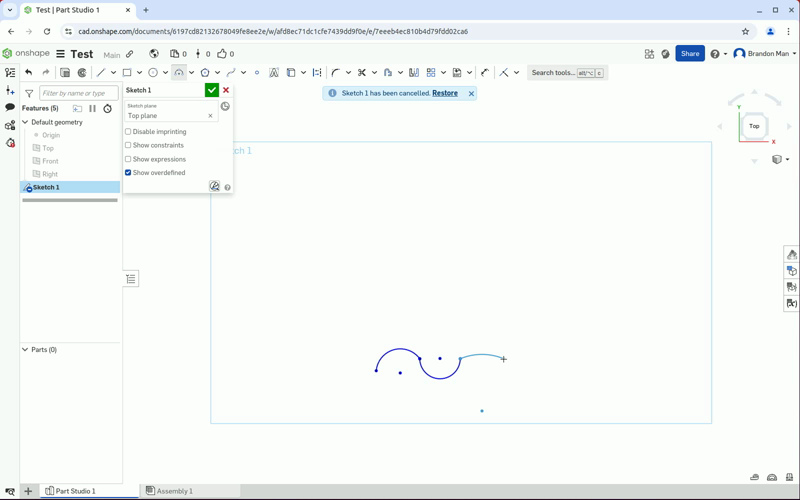
click(503, 358)
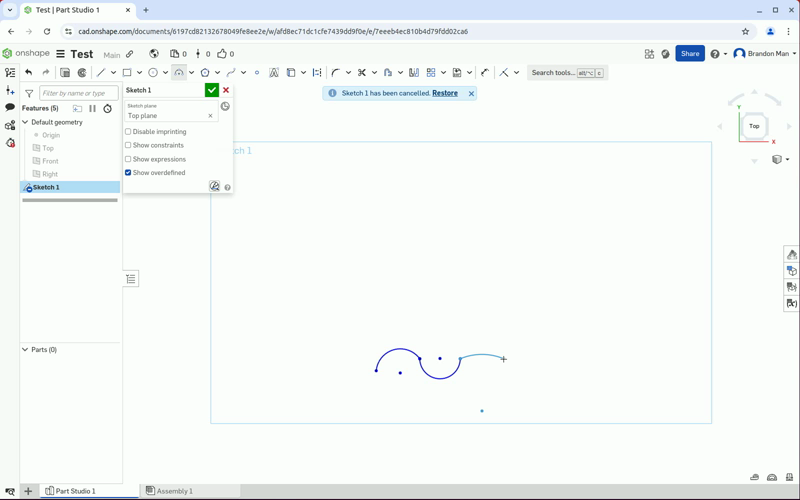
mouse_move(482, 380)
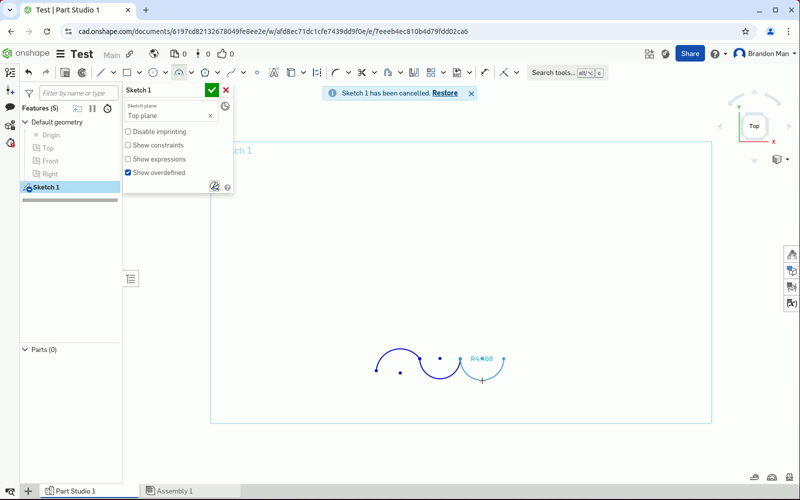
click(482, 380)
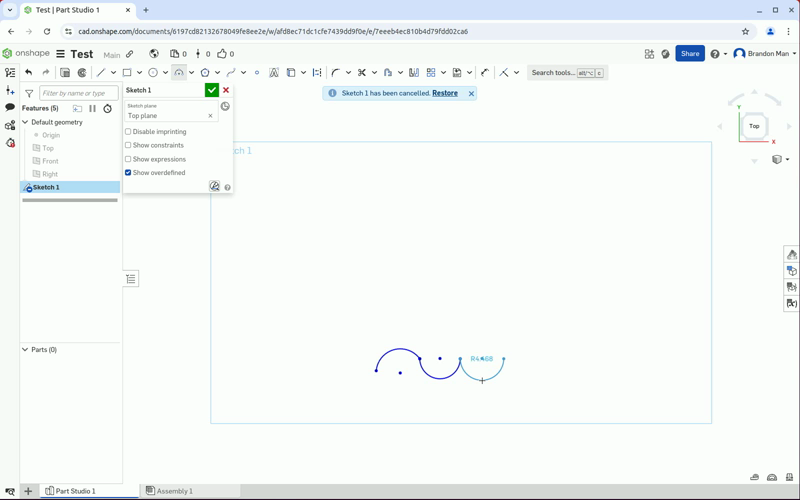
key_up(shift)
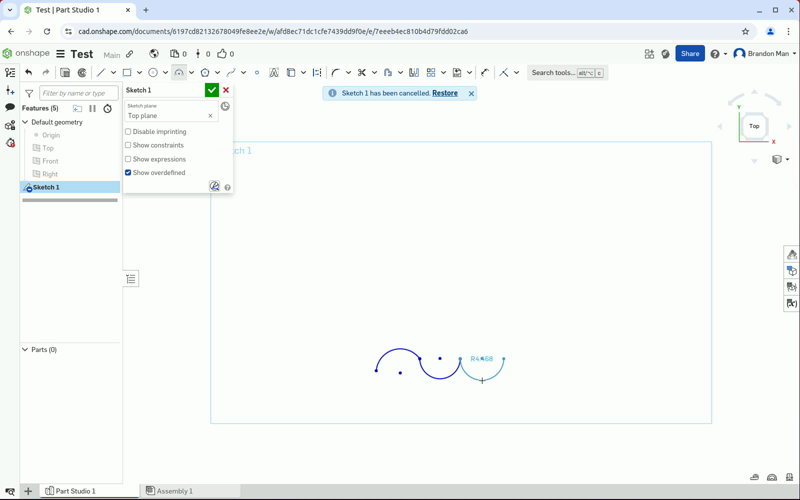
mouse_move(503, 358)
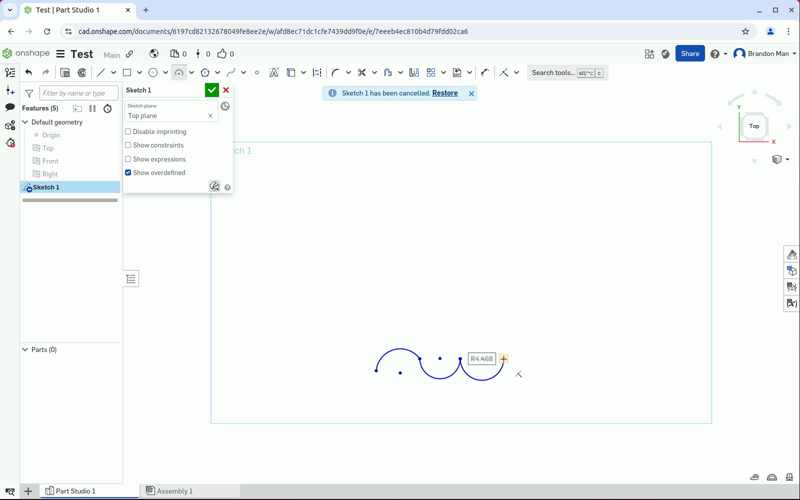
click(503, 358)
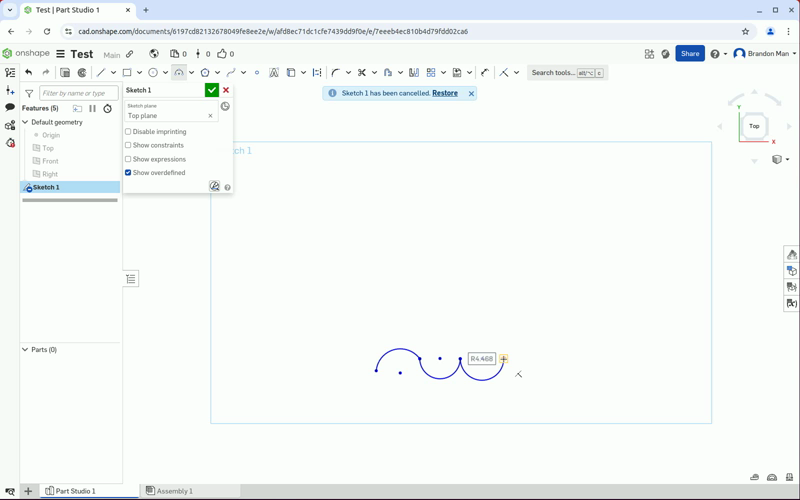
key_down(shift)
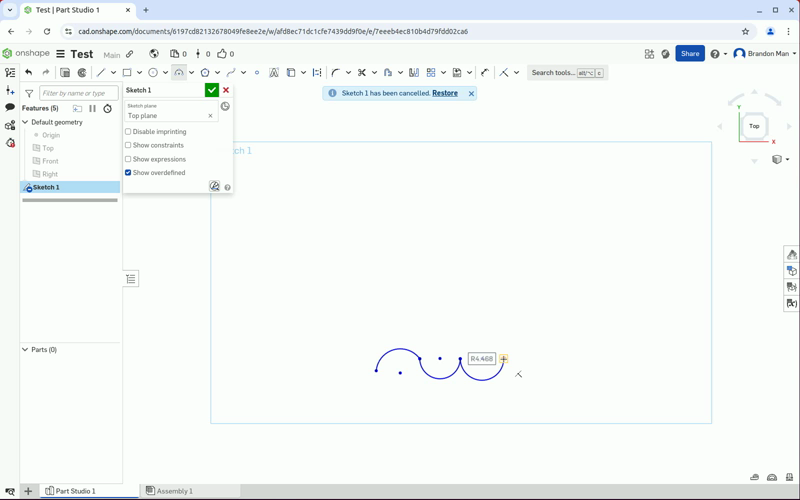
mouse_move(548, 370)
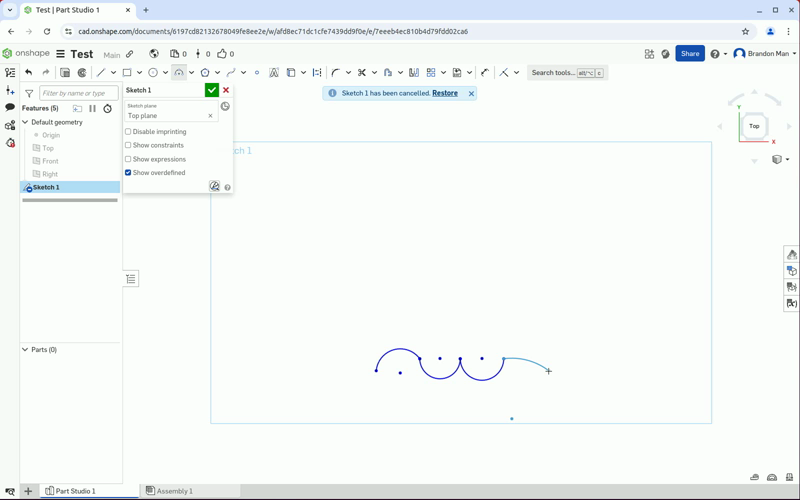
click(548, 370)
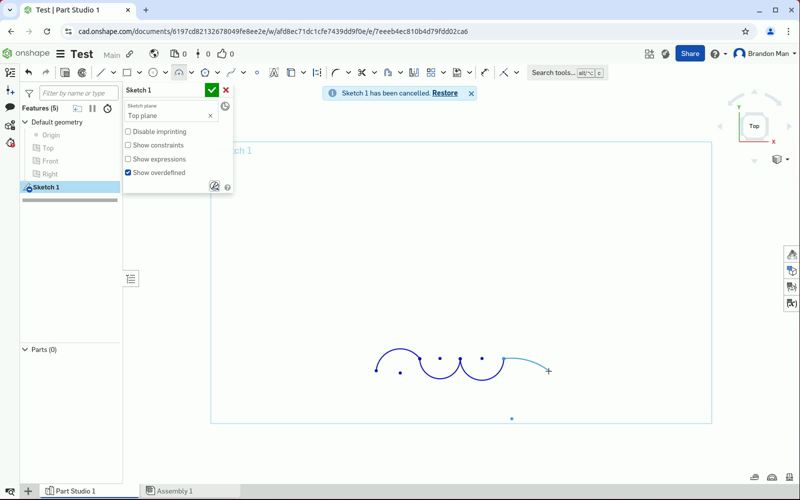
mouse_move(530, 348)
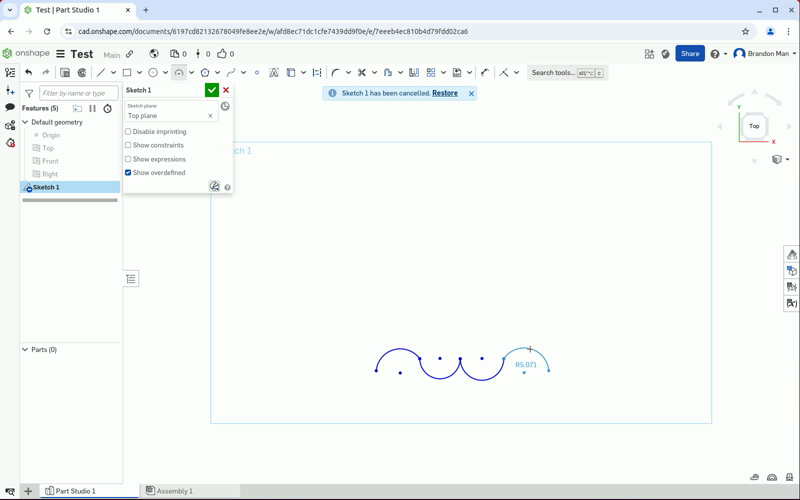
click(530, 348)
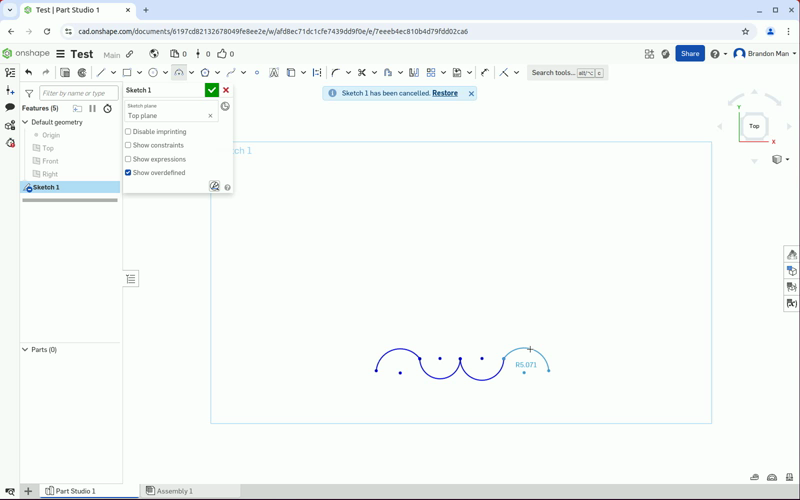
key_up(shift)
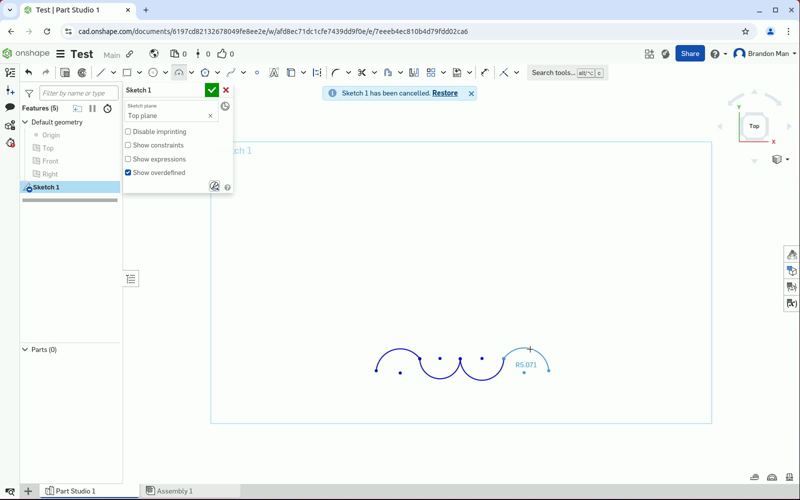
mouse_move(548, 370)
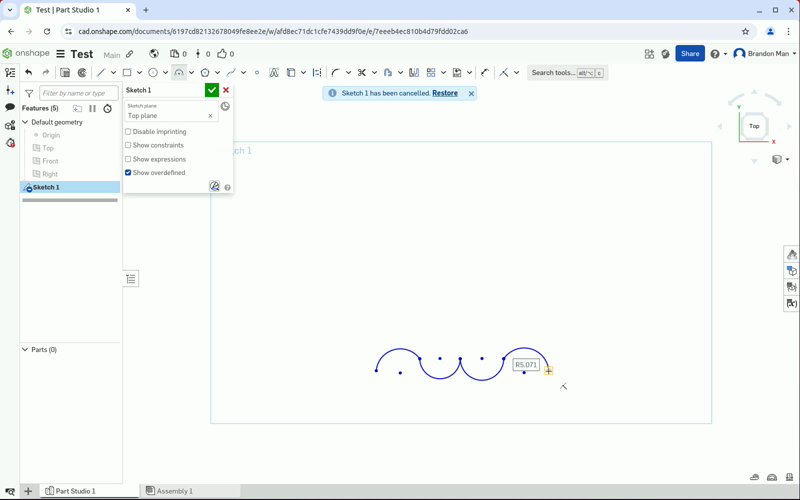
click(548, 370)
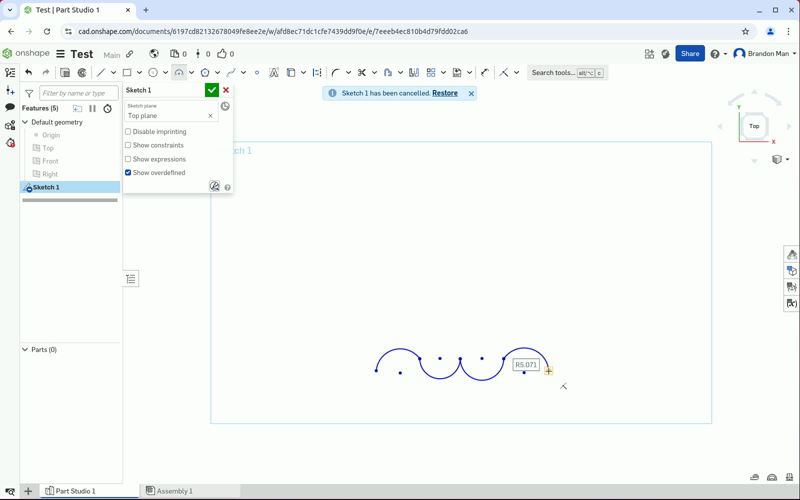
key_down(shift)
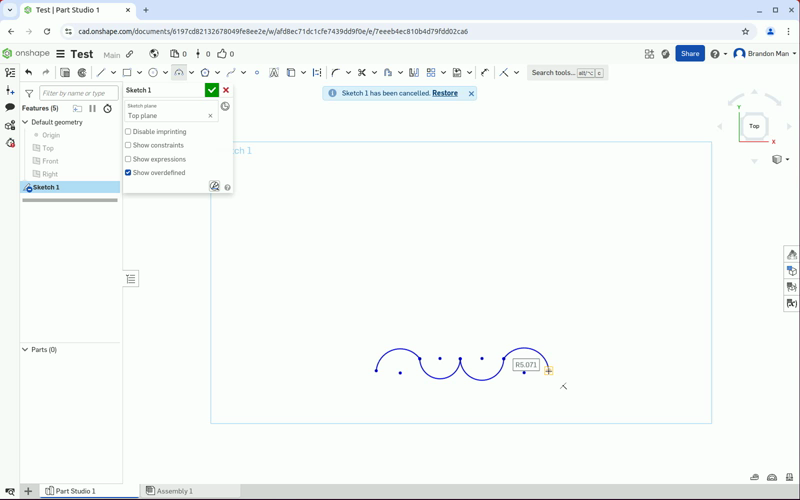
mouse_move(542, 206)
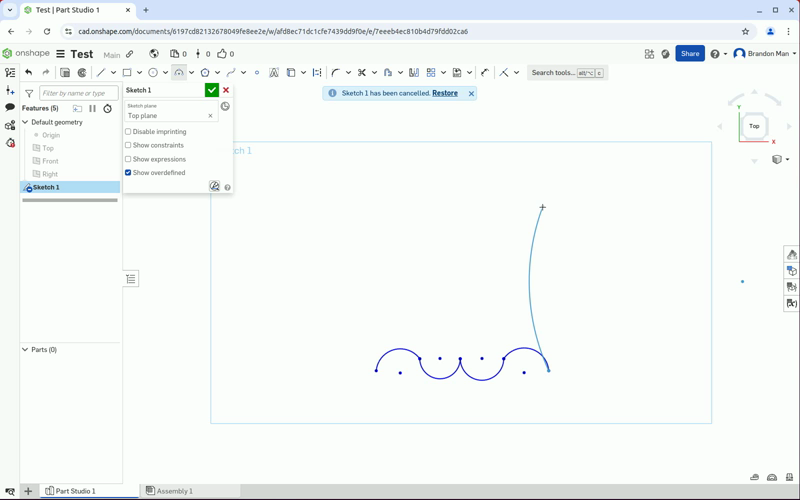
click(542, 206)
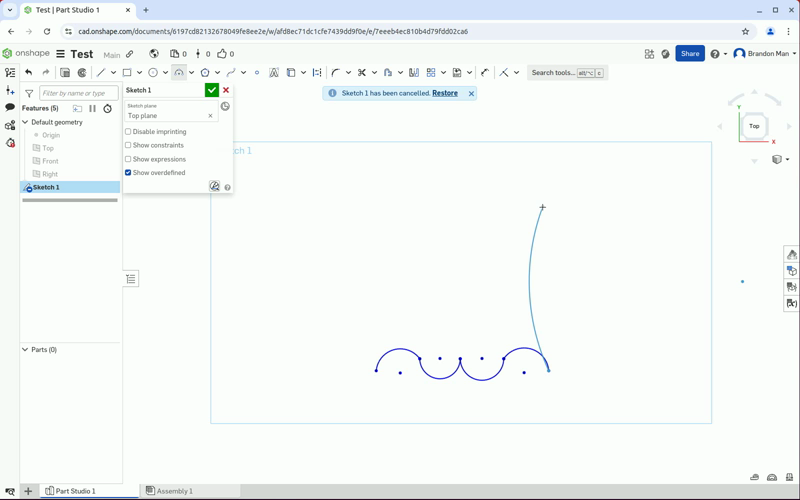
mouse_move(571, 287)
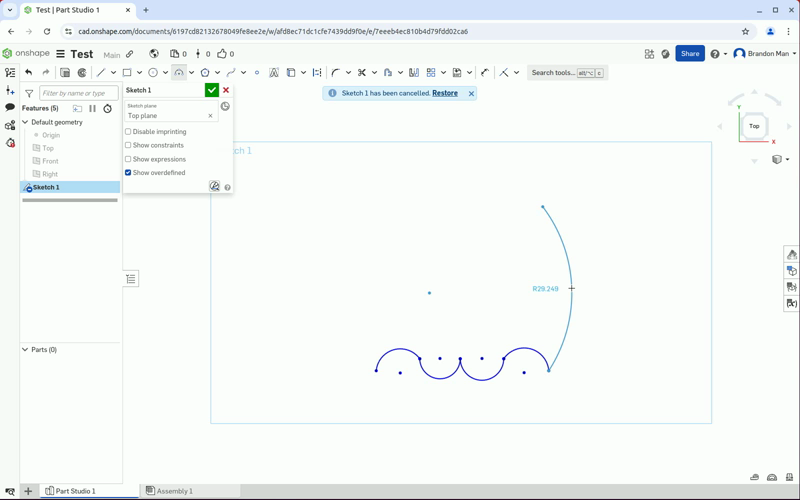
click(571, 287)
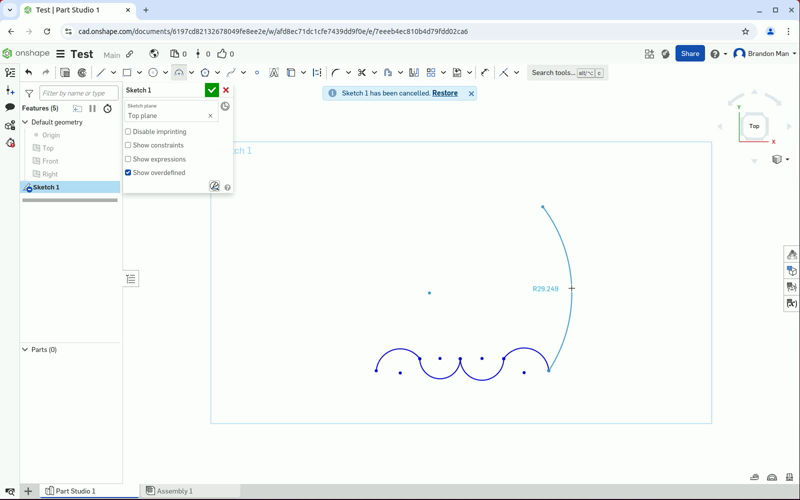
key_up(shift)
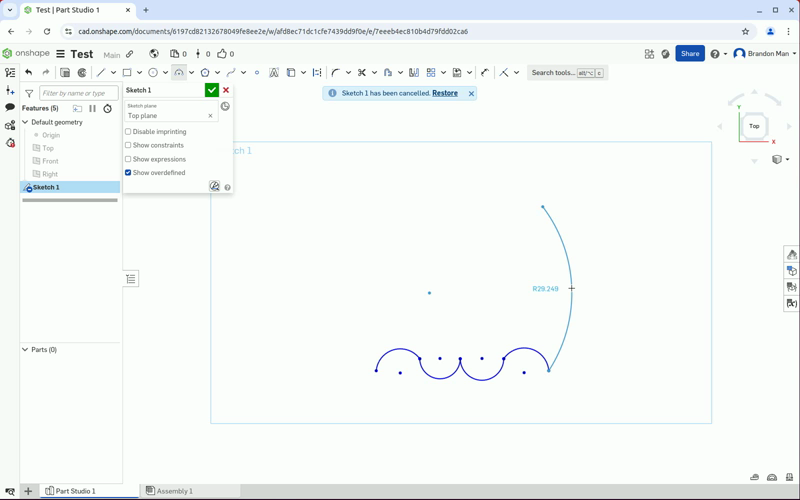
mouse_move(542, 206)
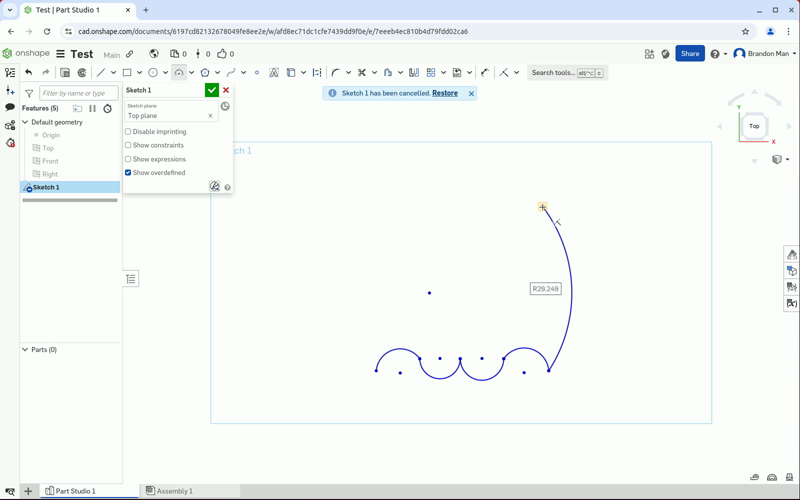
click(542, 206)
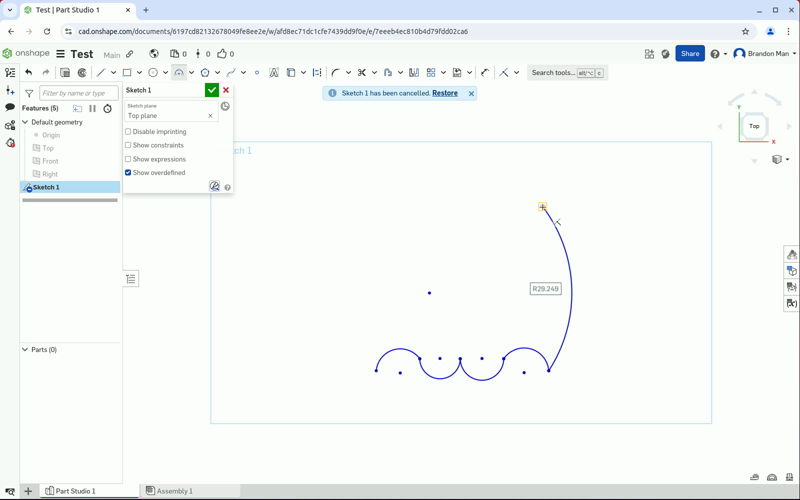
key_down(shift)
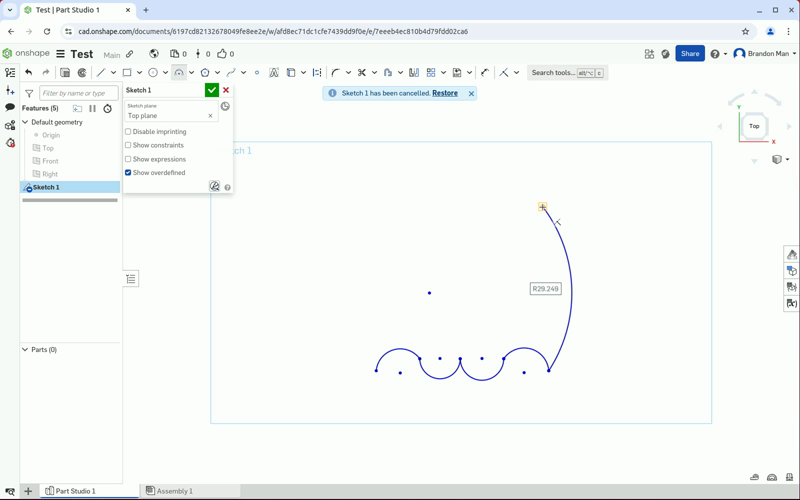
mouse_move(477, 206)
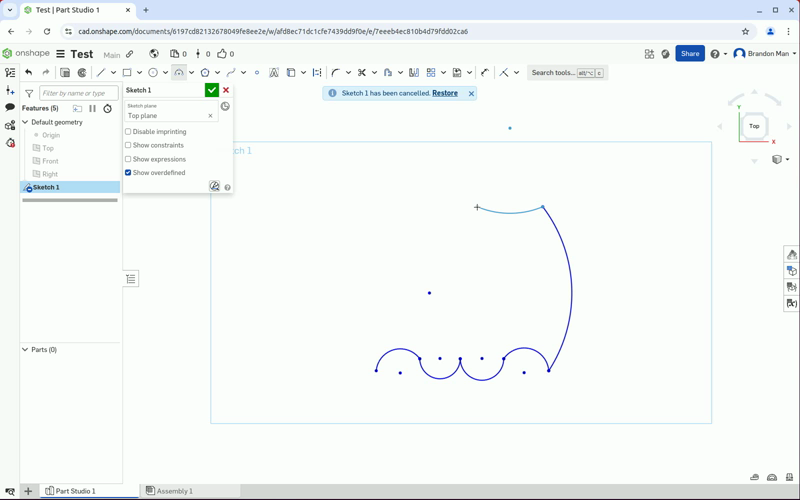
click(477, 206)
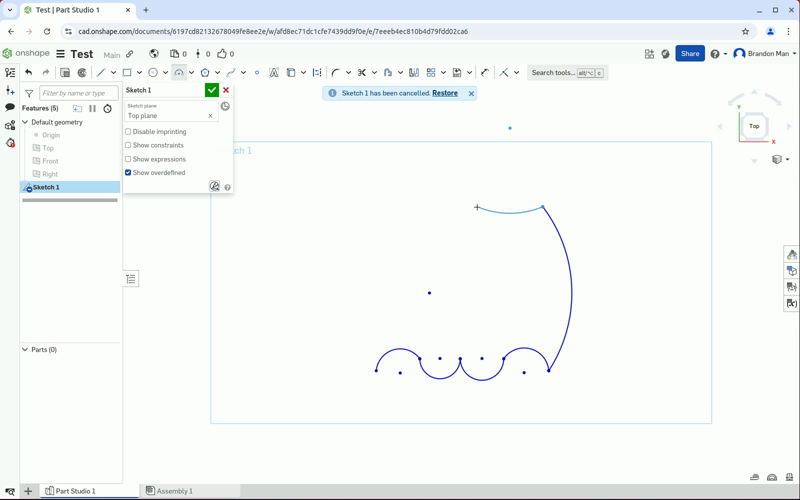
mouse_move(509, 243)
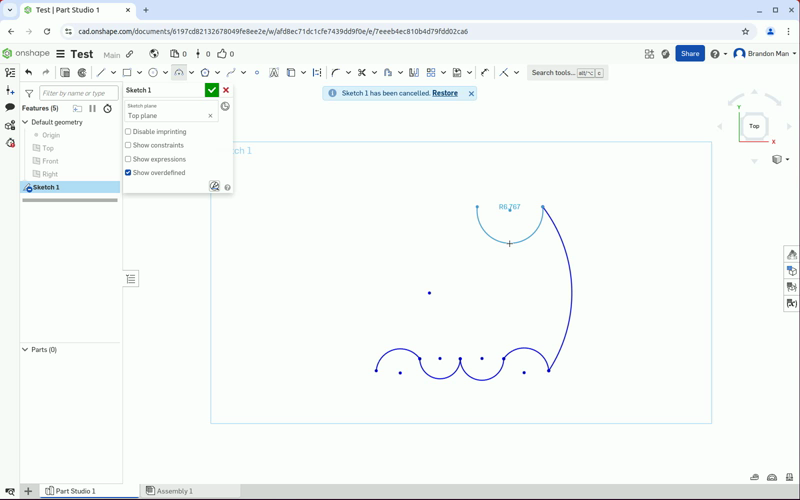
click(509, 243)
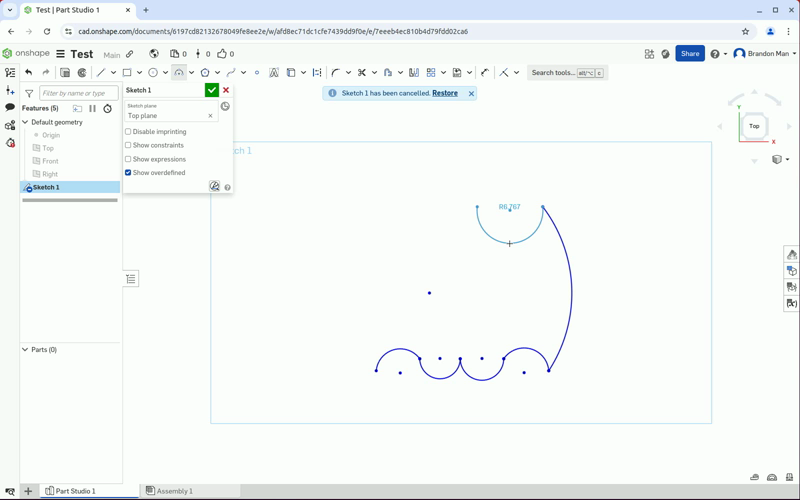
key_up(shift)
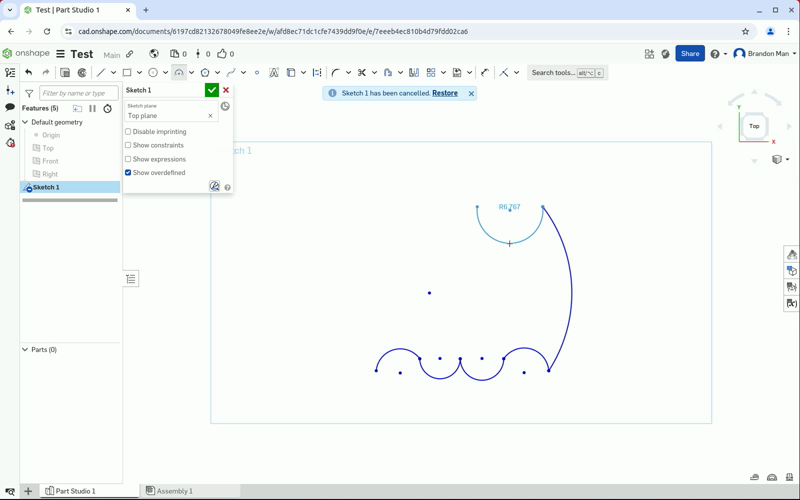
key(esc)
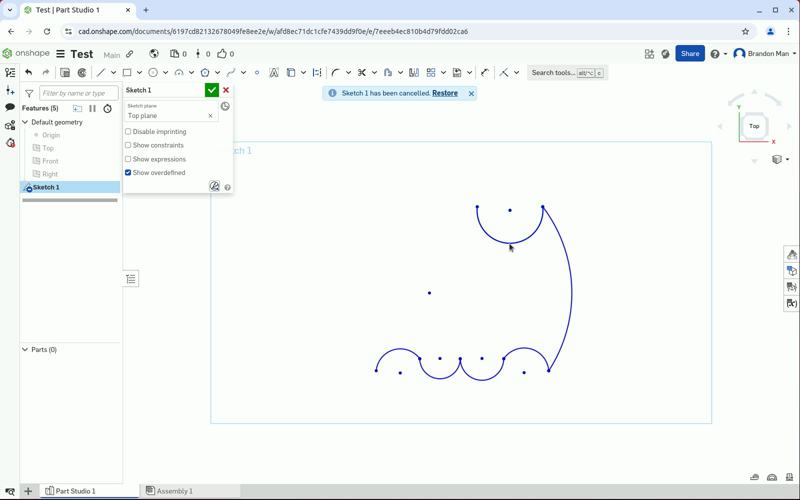
key(l)
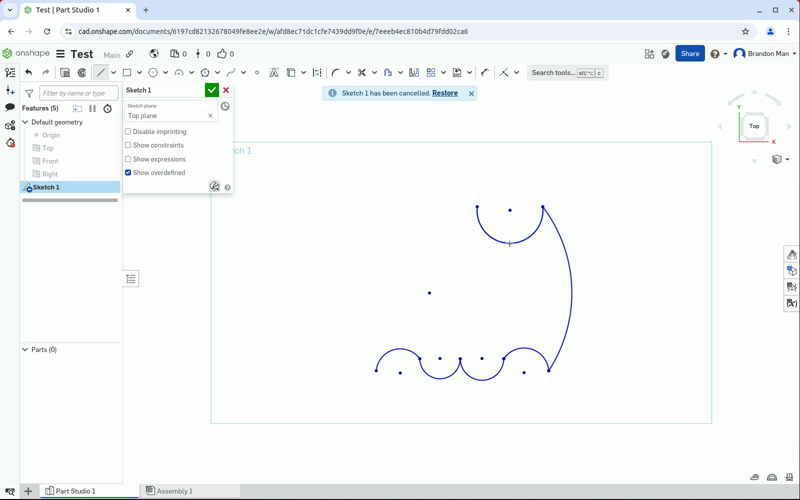
mouse_move(477, 206)
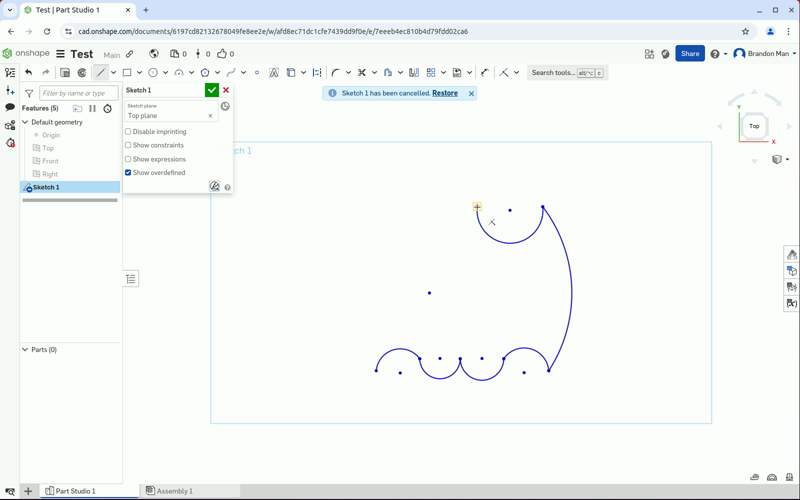
click(477, 206)
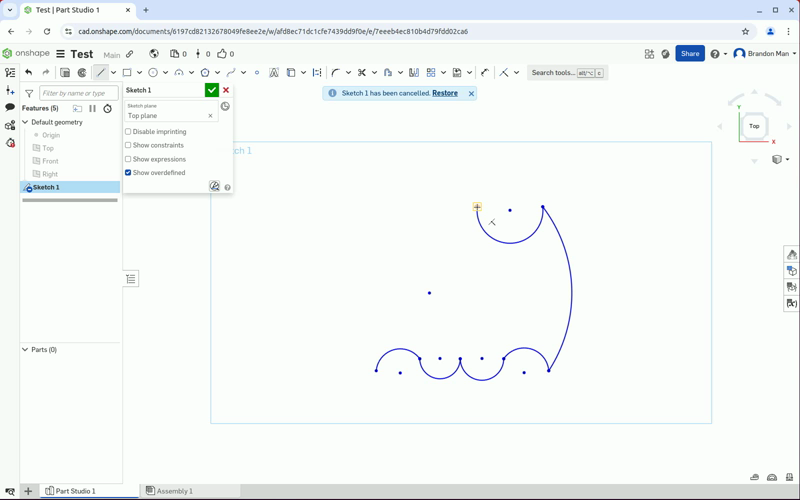
key_down(shift)
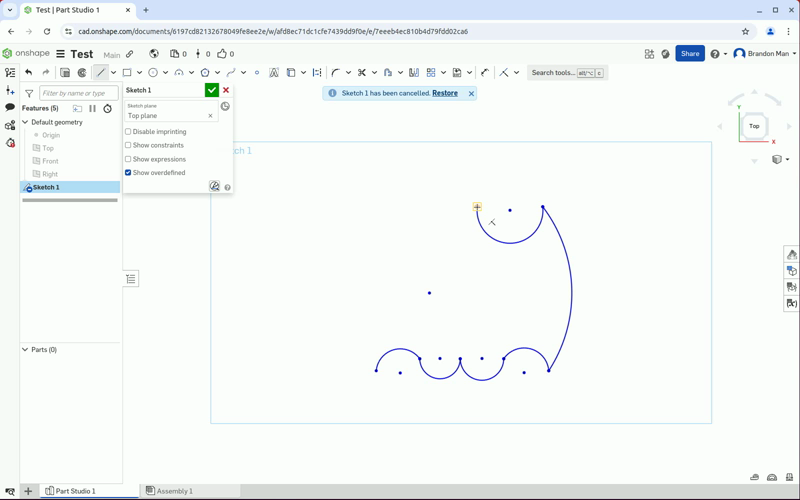
mouse_move(507, 206)
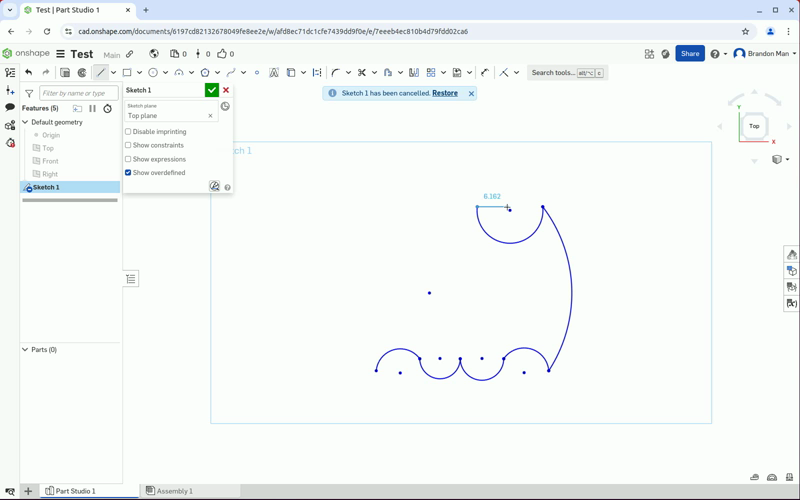
mouse_move(466, 225)
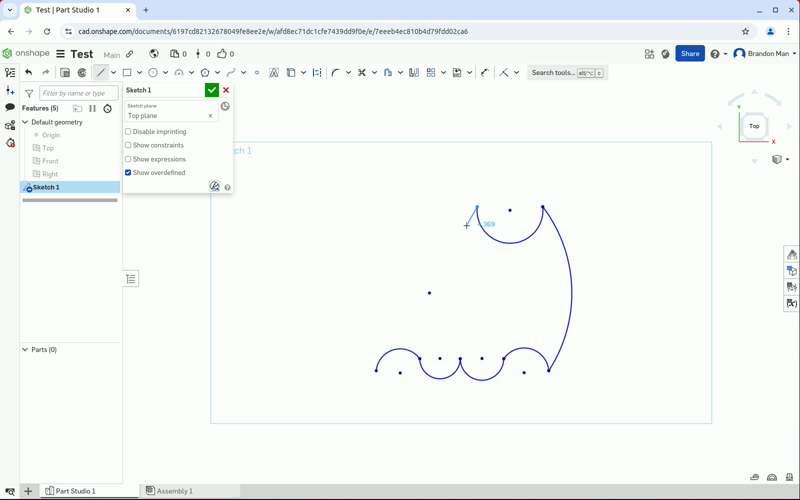
click(466, 225)
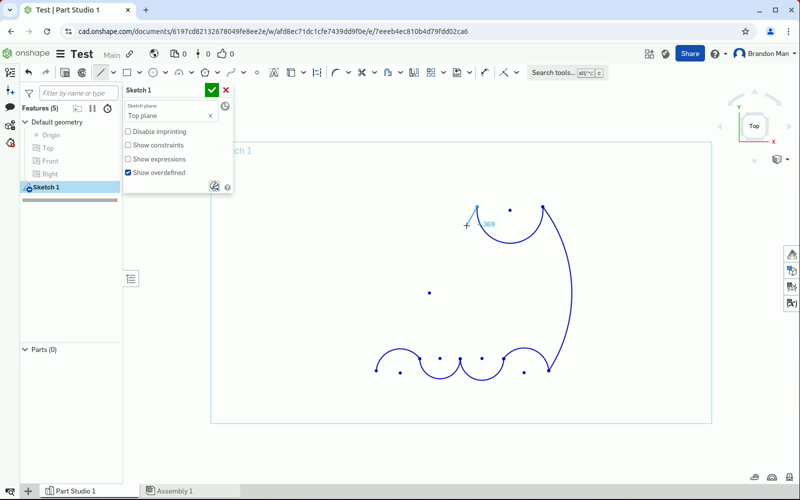
key_up(shift)
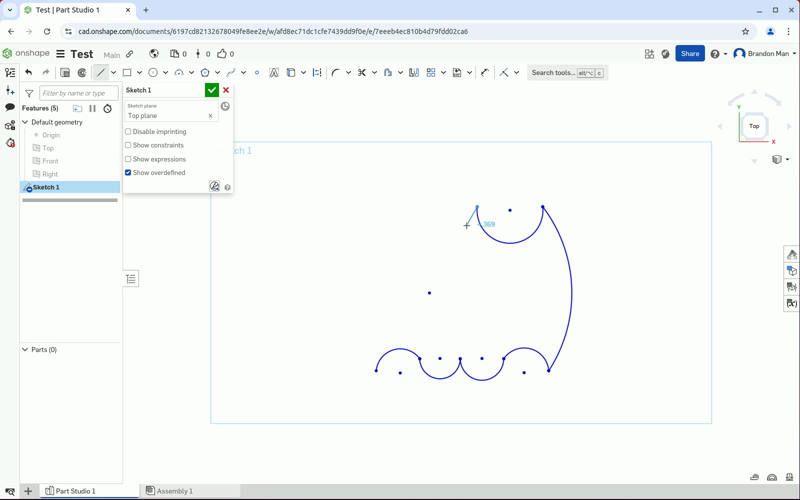
key_down(shift)
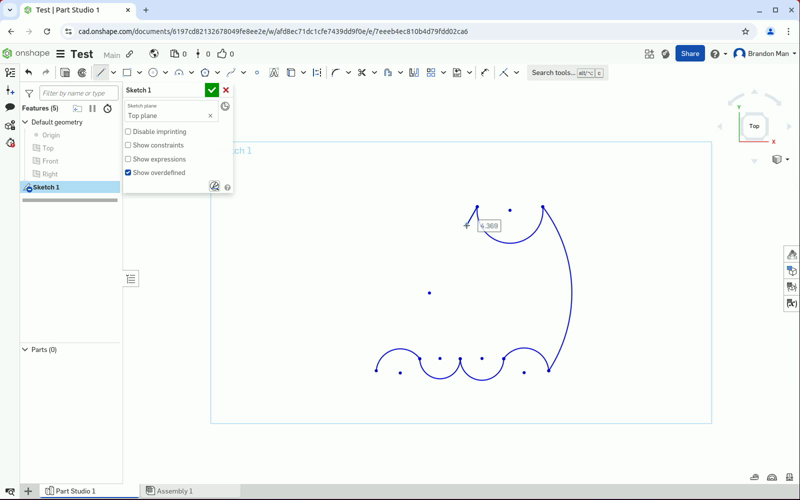
mouse_move(496, 225)
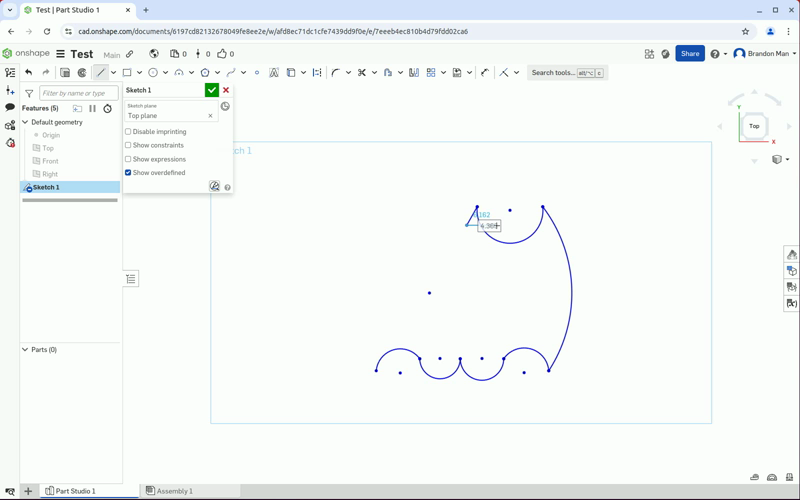
mouse_move(452, 225)
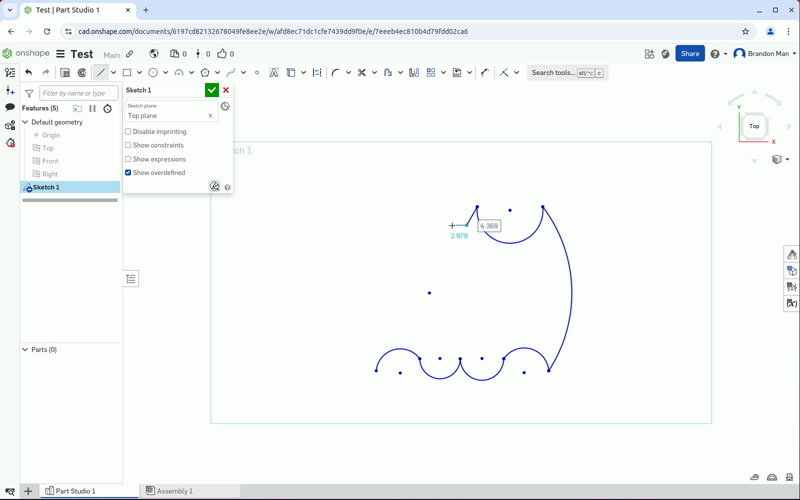
click(452, 225)
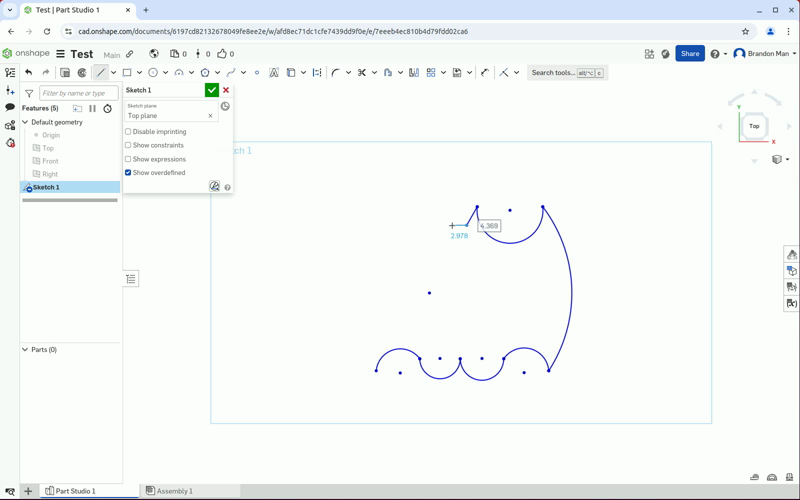
key_up(shift)
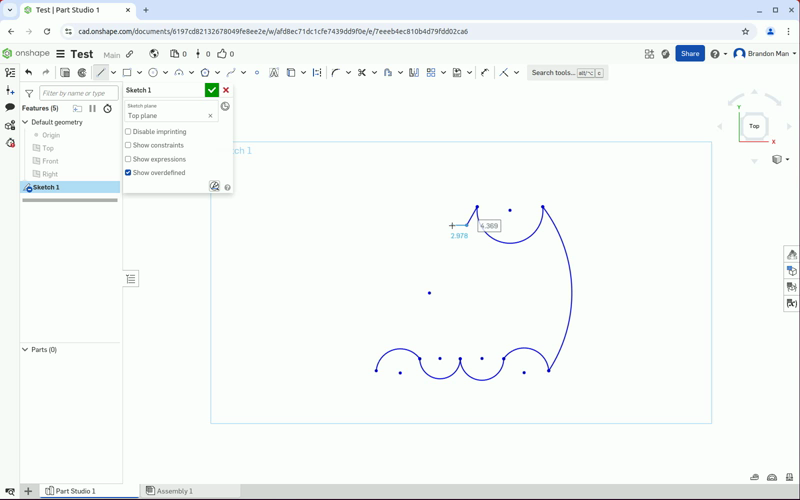
key_down(shift)
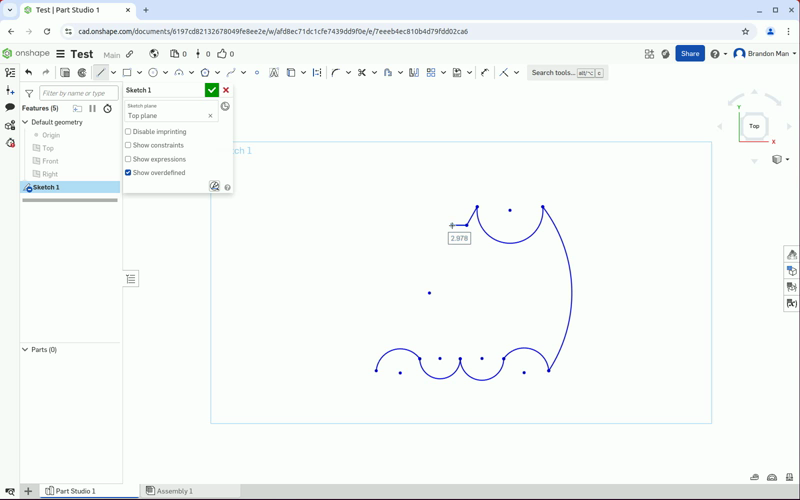
mouse_move(482, 225)
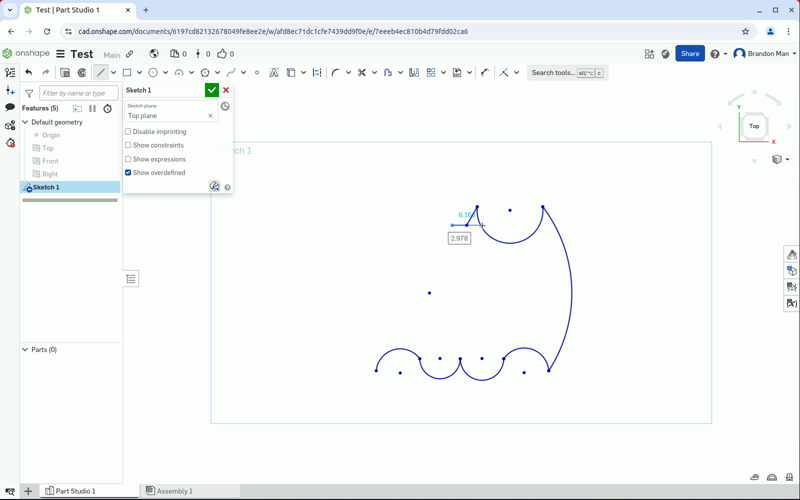
mouse_move(444, 206)
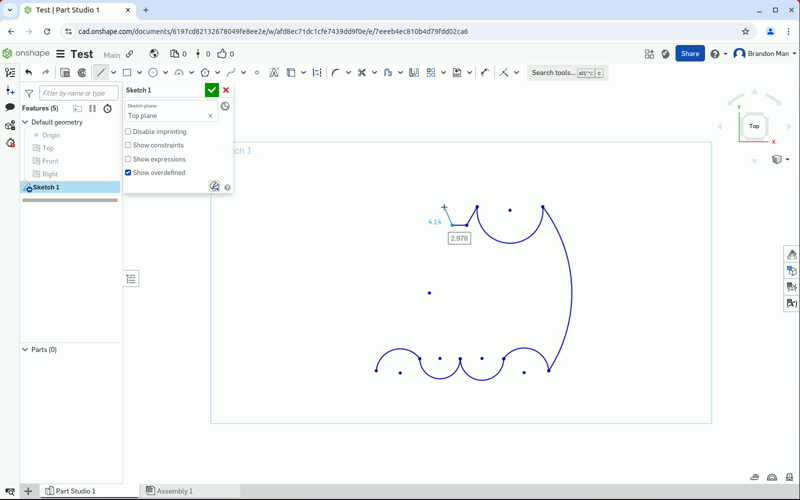
click(444, 206)
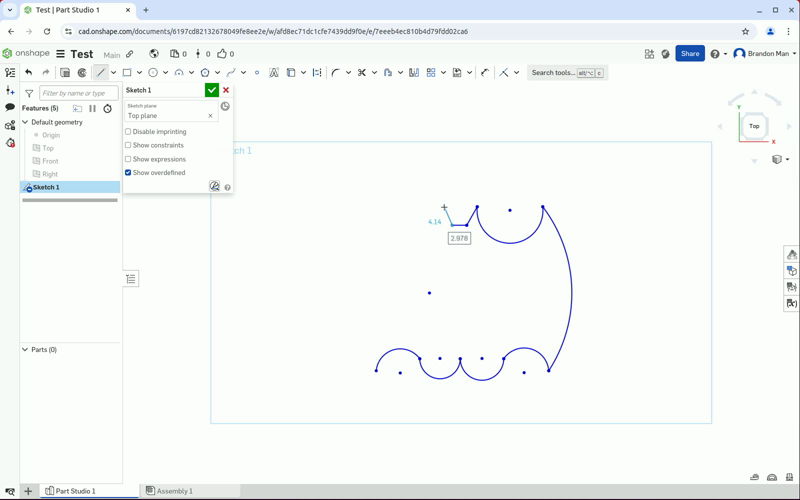
key_up(shift)
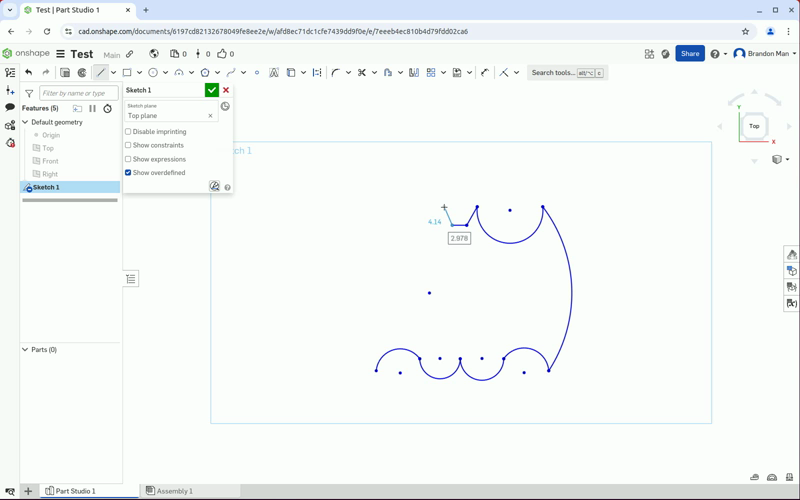
key(esc)
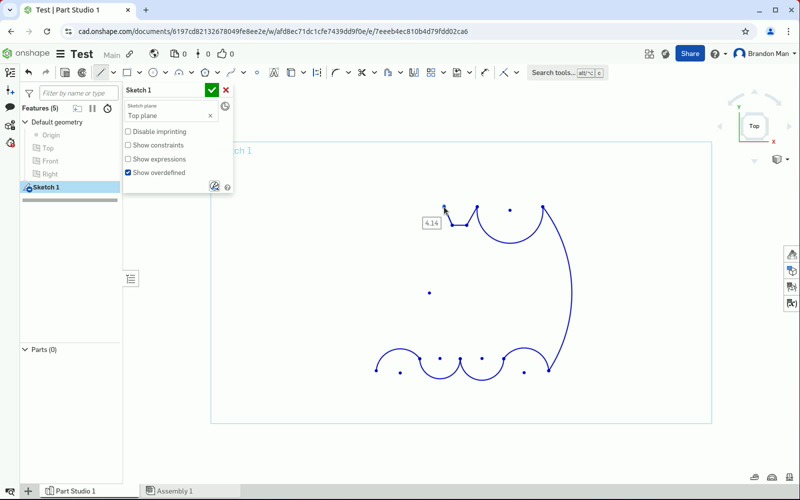
key(a)
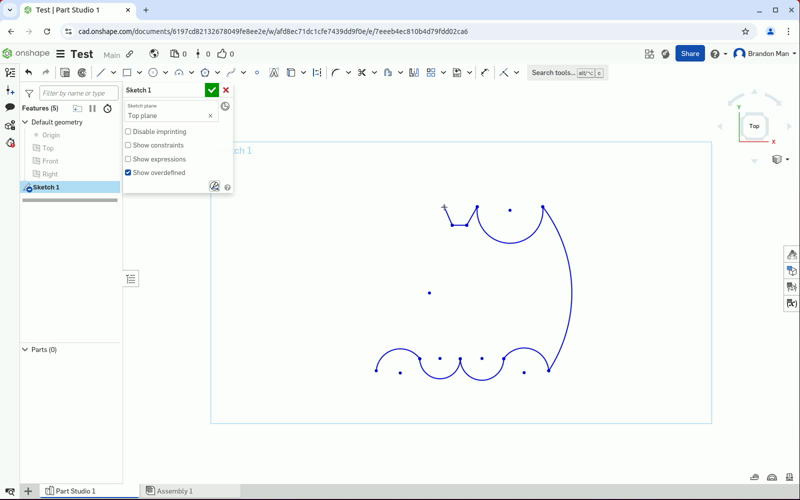
mouse_move(444, 206)
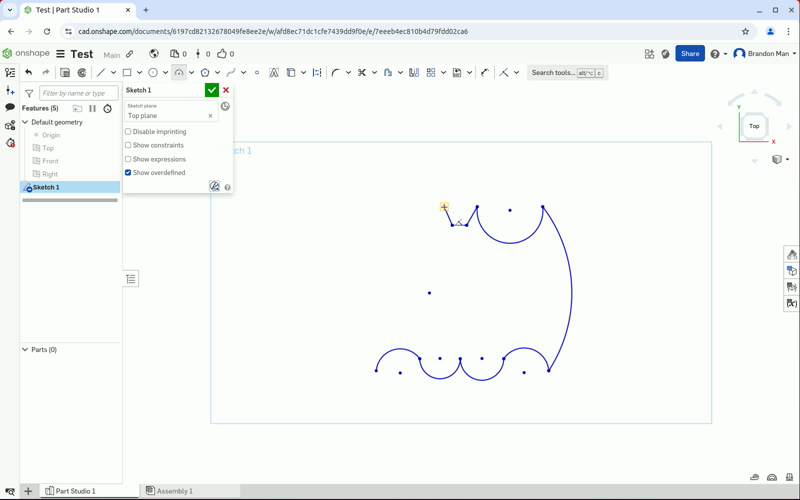
click(444, 206)
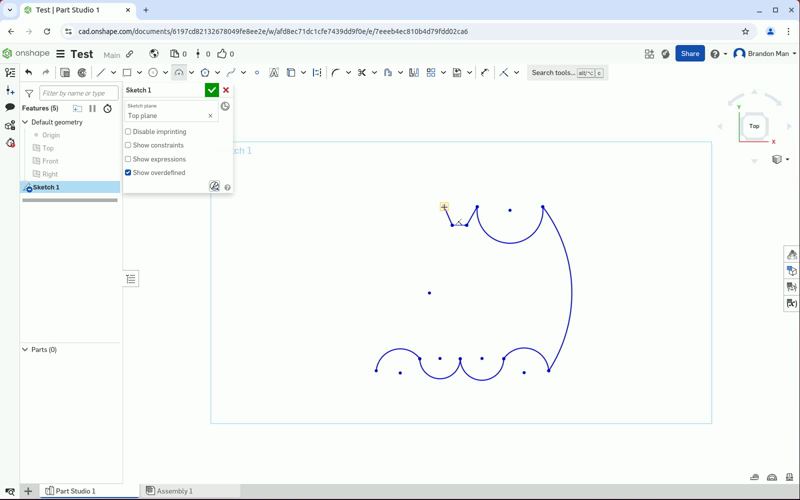
key_down(shift)
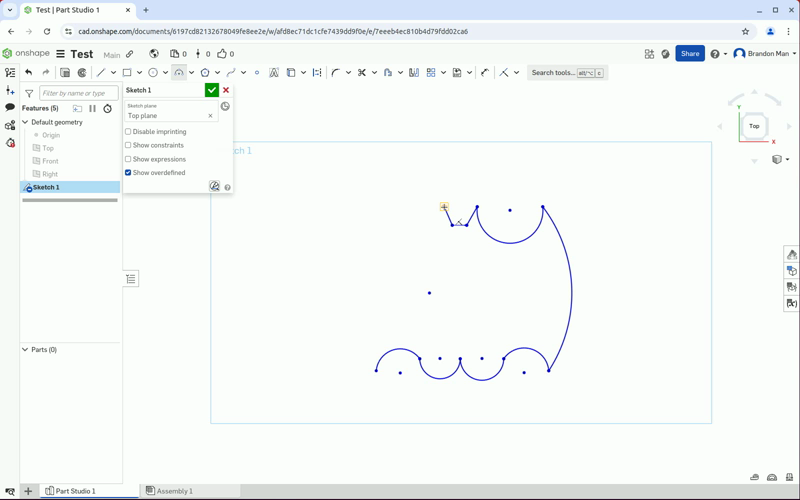
mouse_move(376, 206)
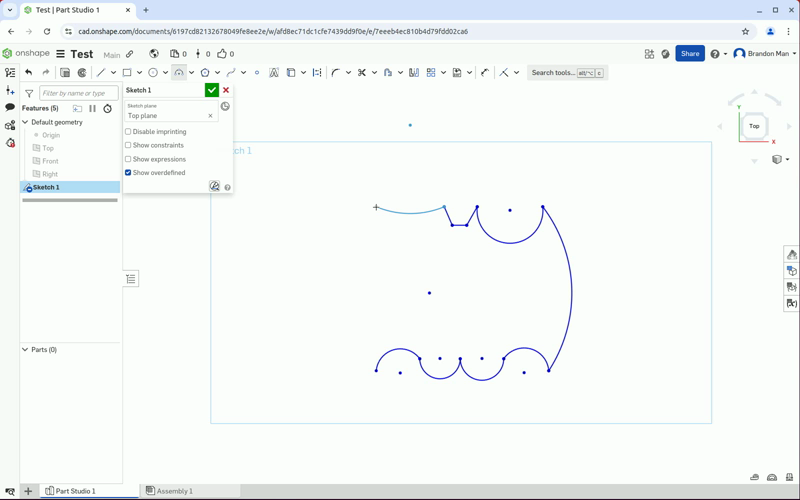
click(376, 206)
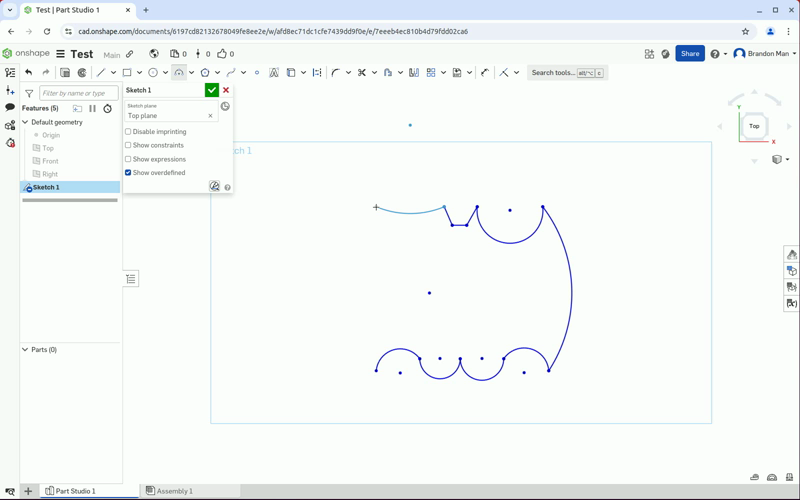
mouse_move(410, 243)
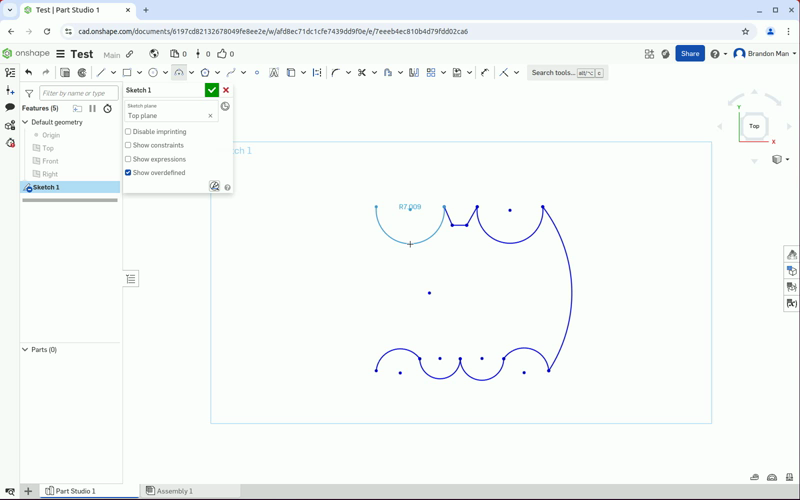
click(410, 243)
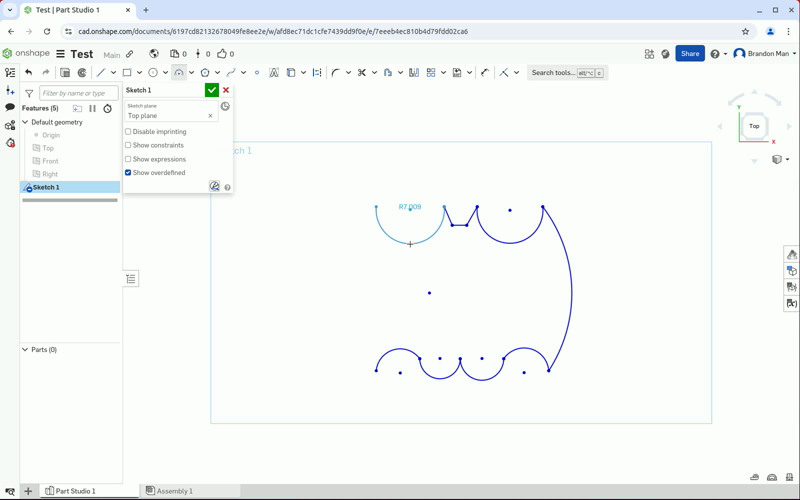
key_up(shift)
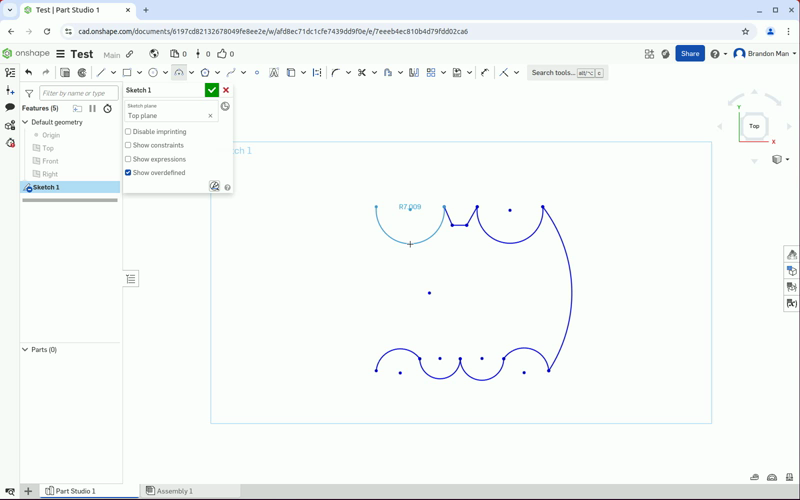
mouse_move(376, 206)
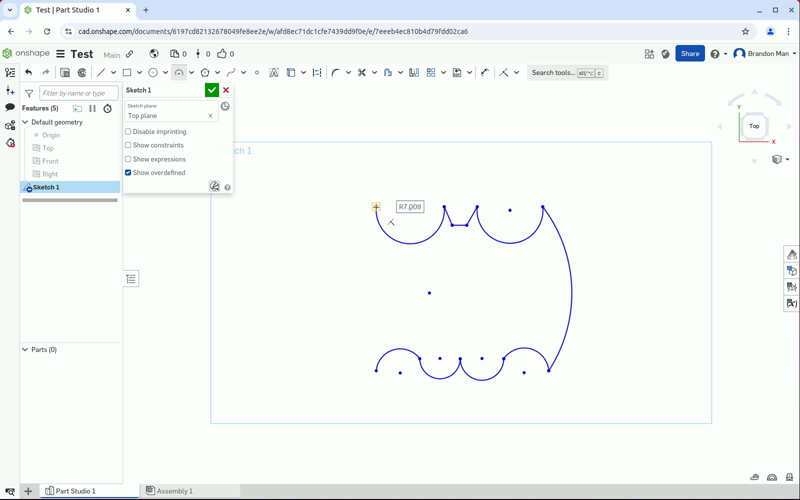
click(376, 206)
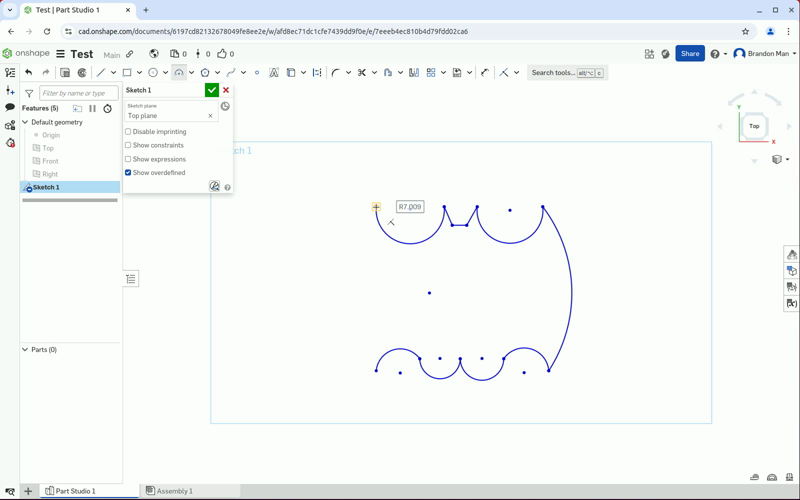
mouse_move(376, 370)
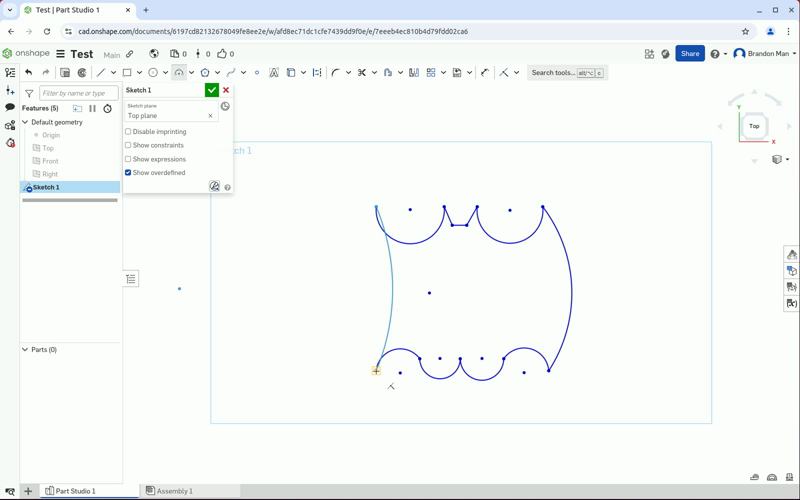
click(376, 370)
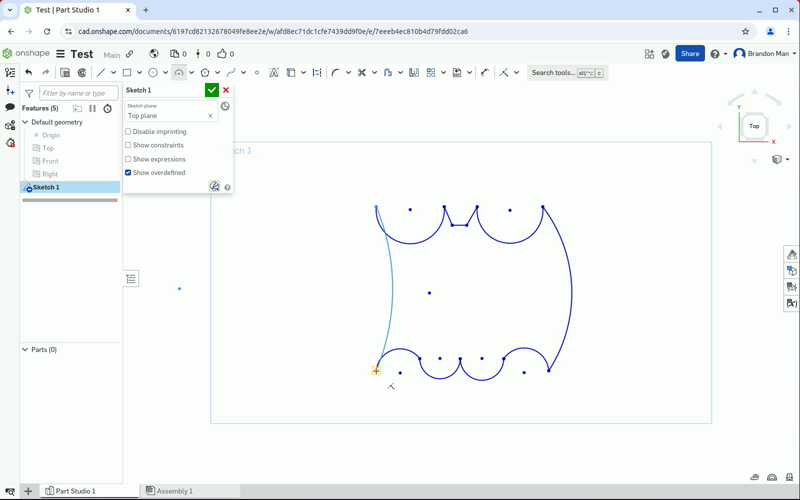
key_down(shift)
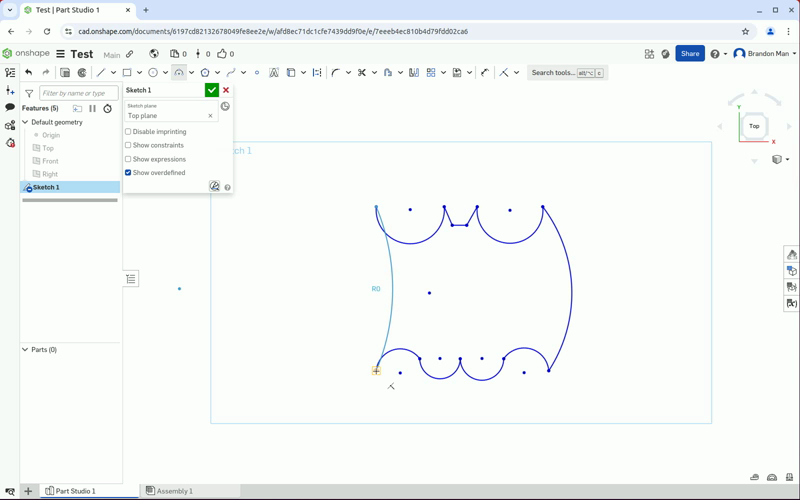
mouse_move(348, 288)
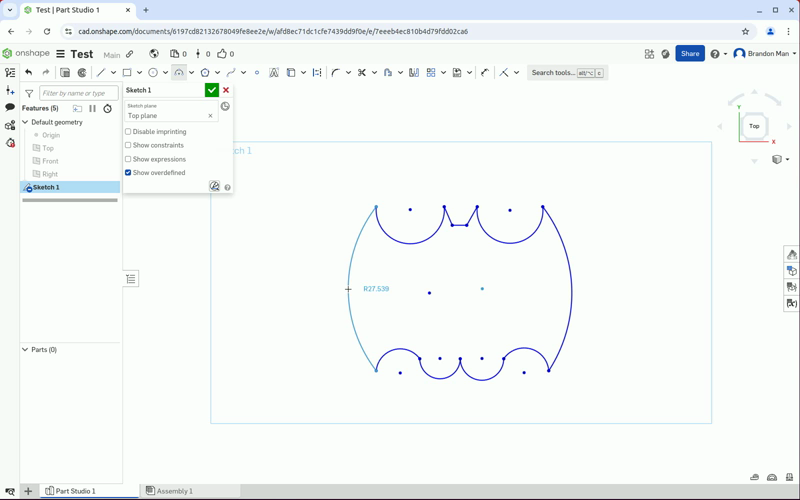
click(348, 288)
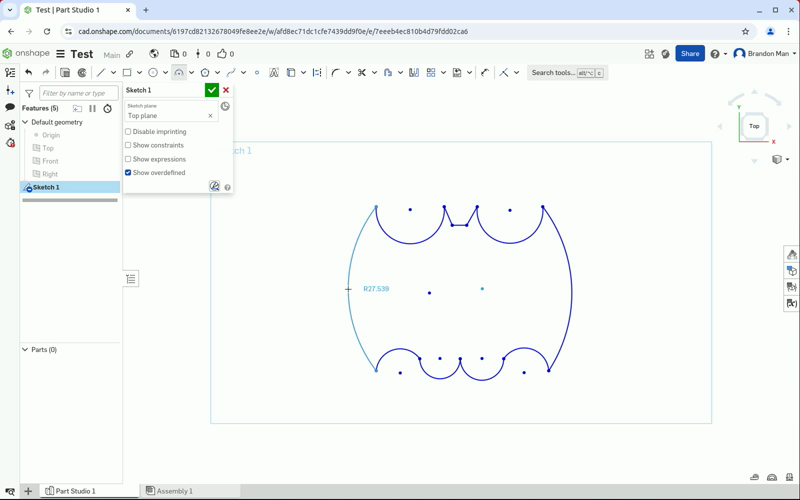
key_up(shift)
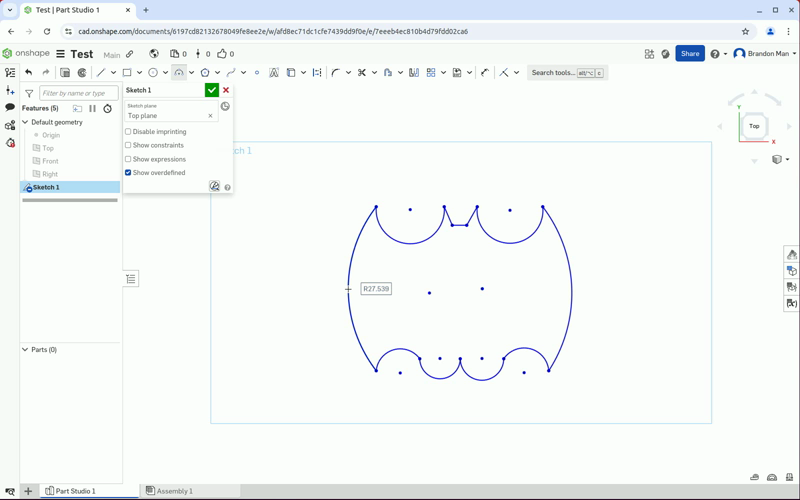
key(esc)
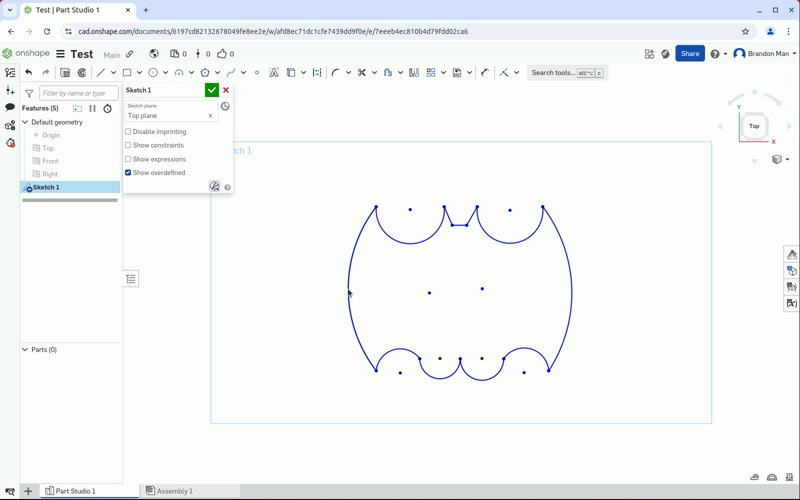
key(c)
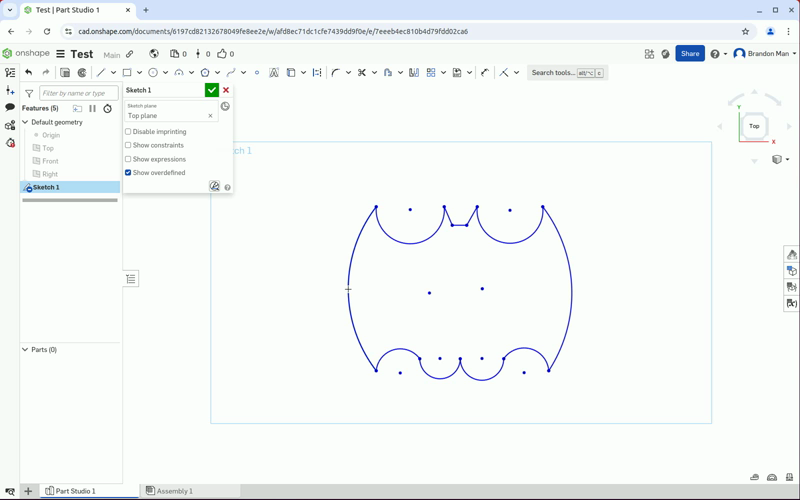
key_down(shift)
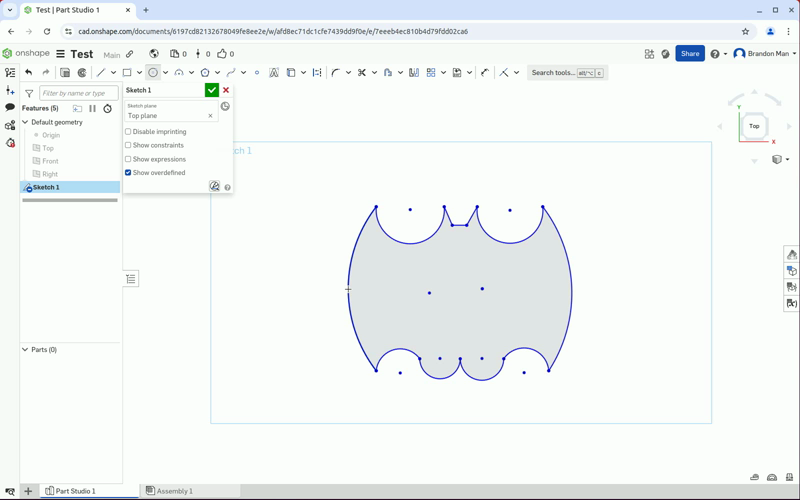
mouse_move(384, 282)
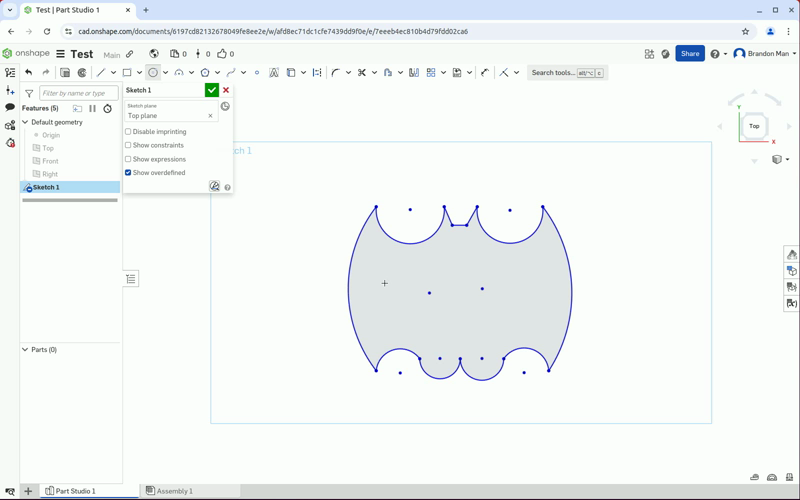
click(384, 282)
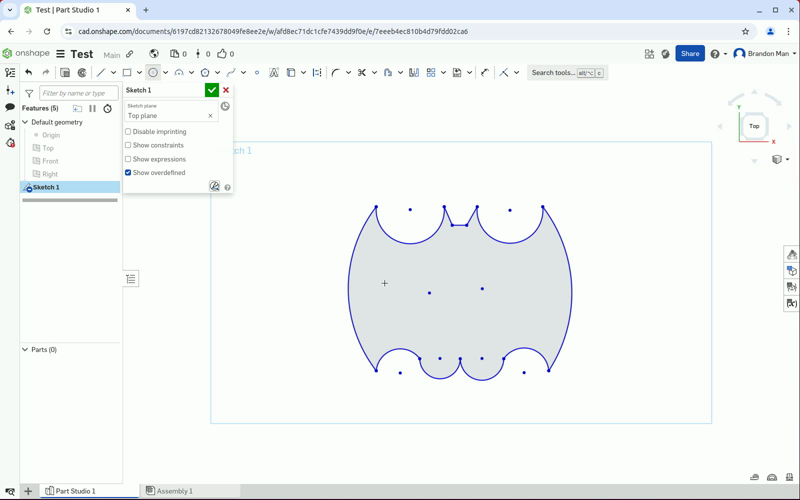
key_up(shift)
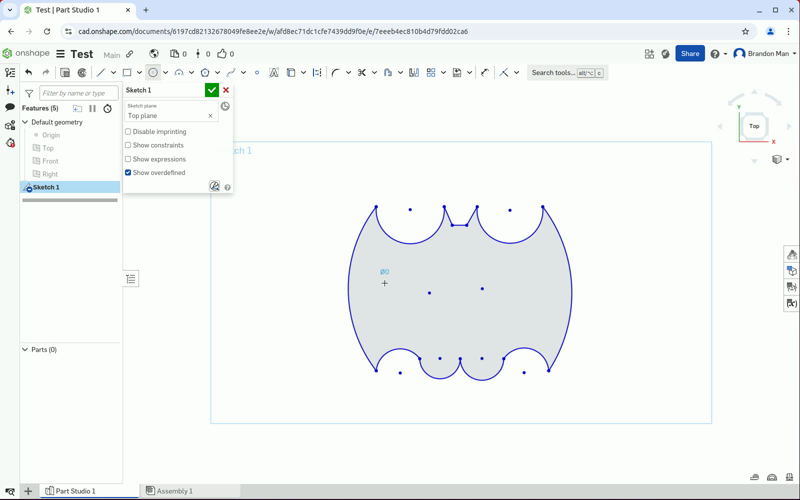
mouse_move(413, 282)
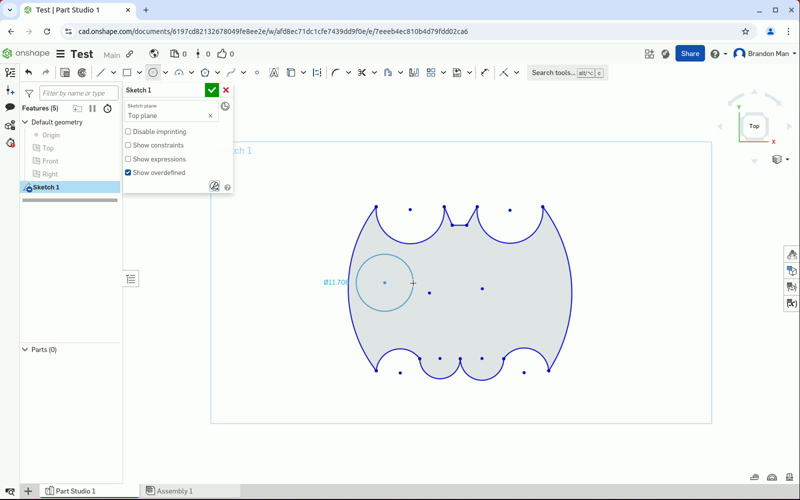
click(413, 282)
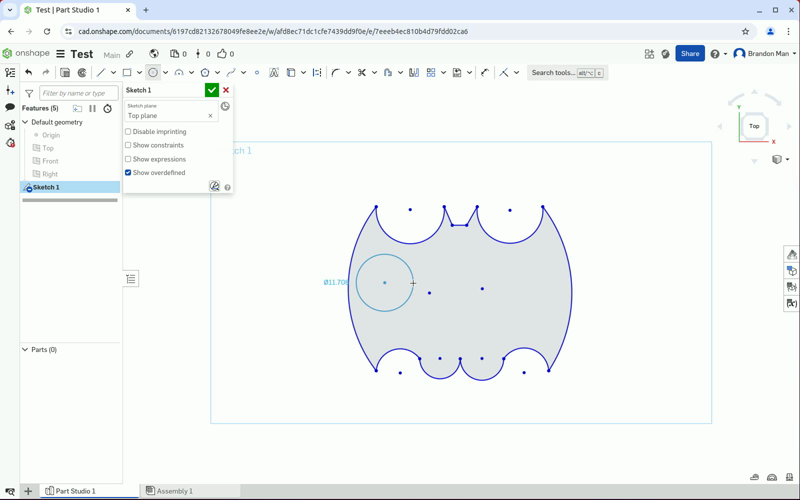
key(esc)
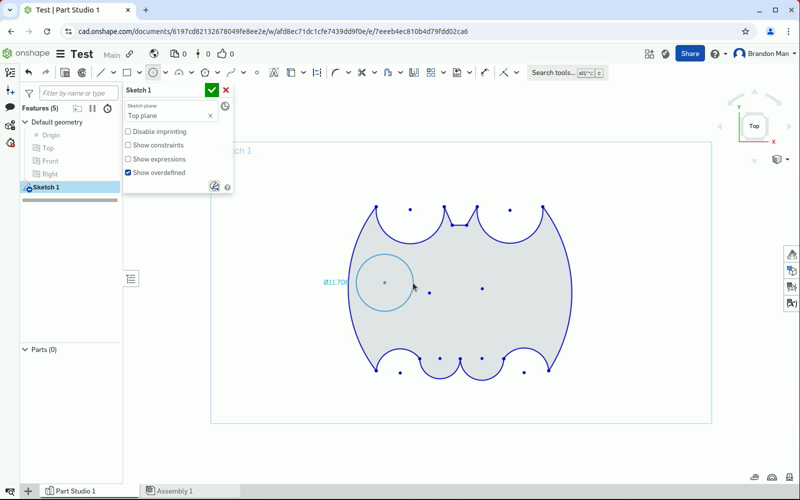
key(c)
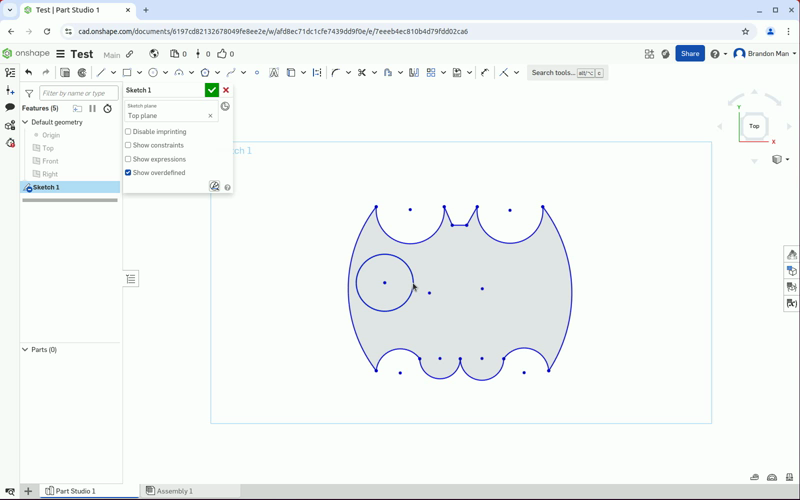
key_down(shift)
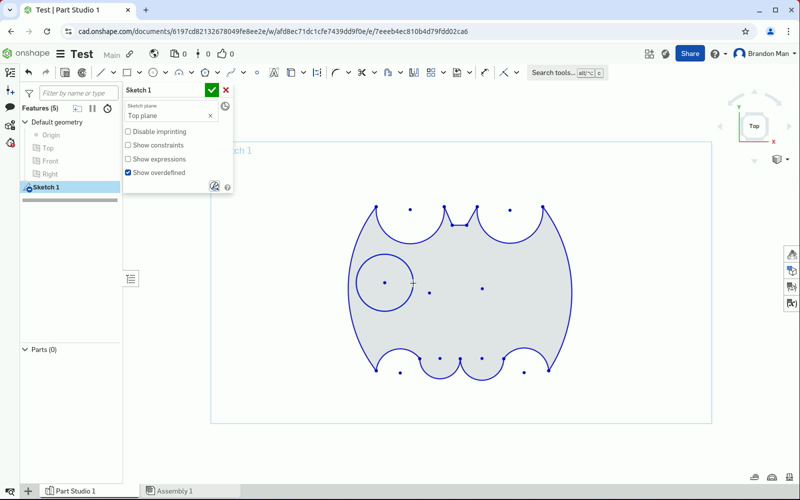
mouse_move(460, 282)
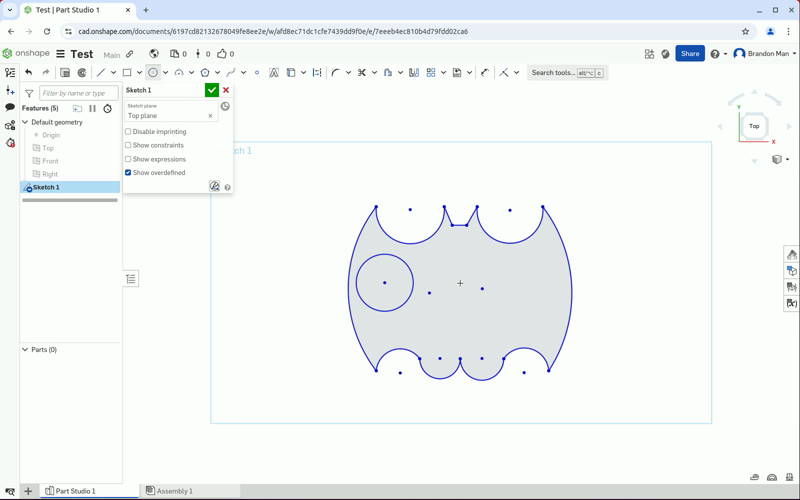
click(460, 282)
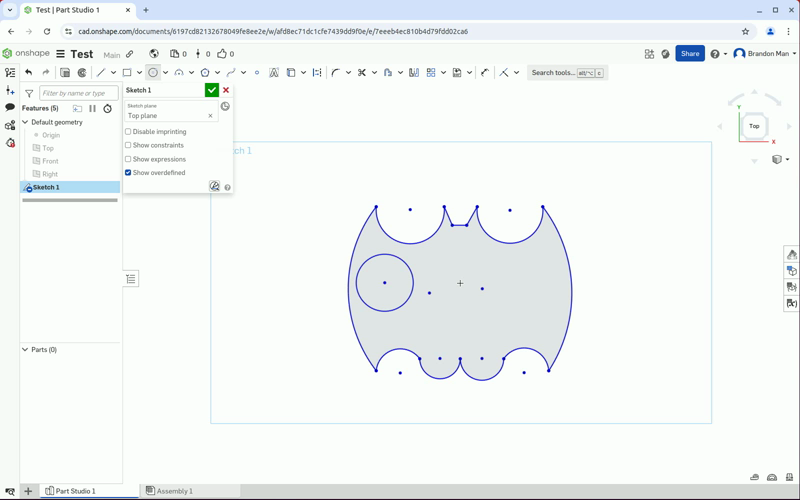
key_up(shift)
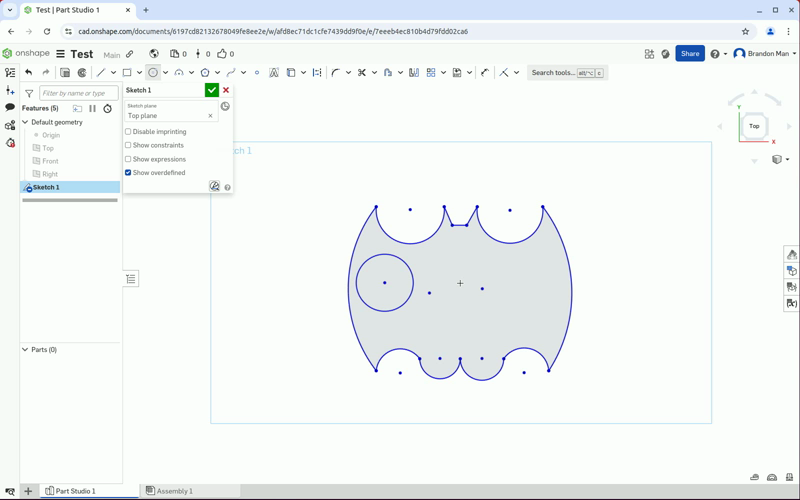
mouse_move(489, 282)
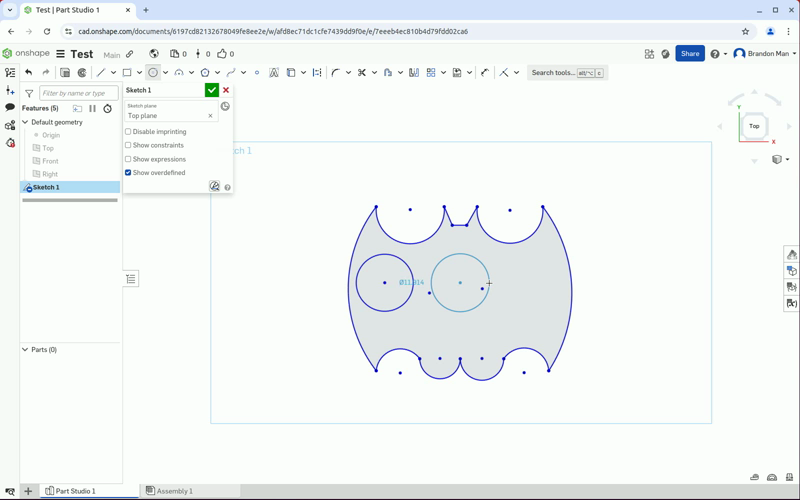
click(489, 282)
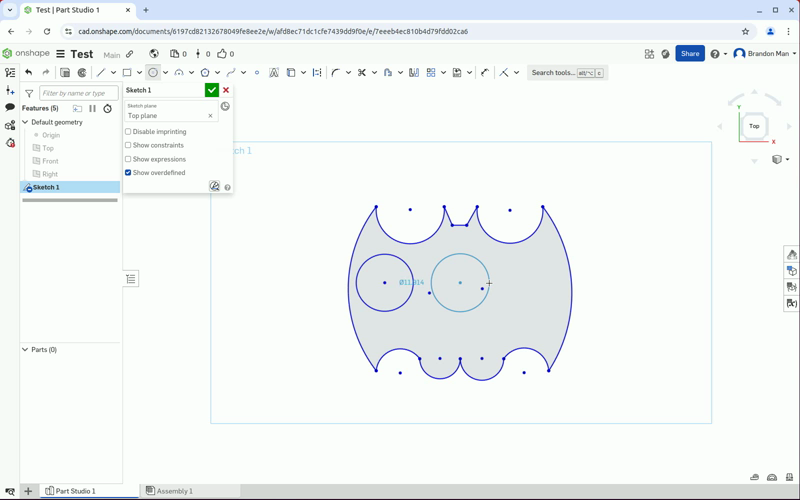
key(esc)
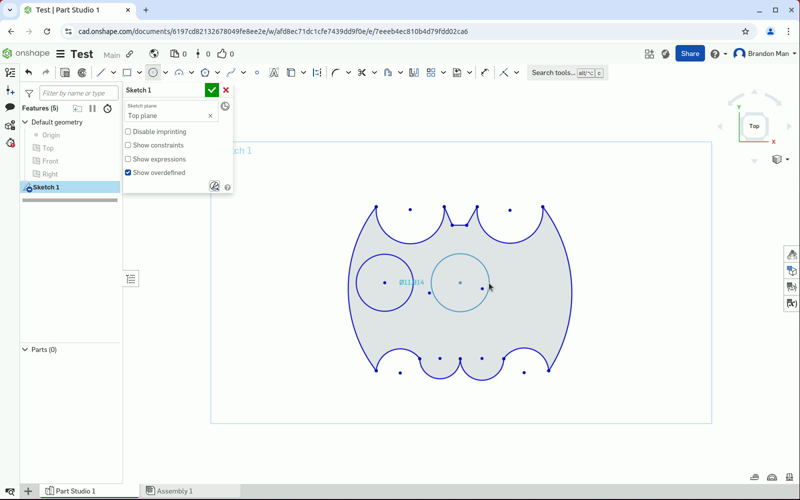
key(c)
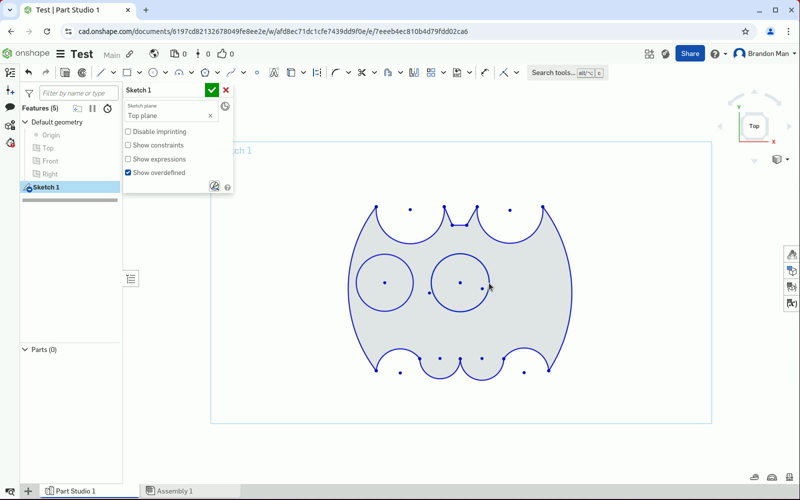
key_down(shift)
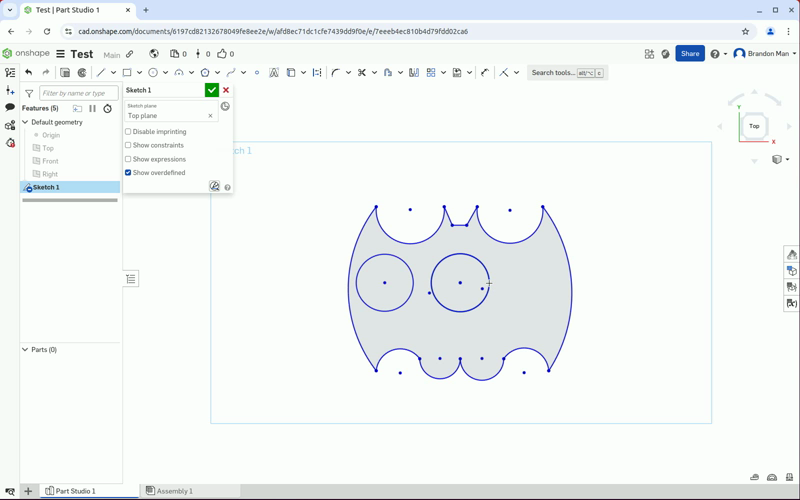
mouse_move(534, 282)
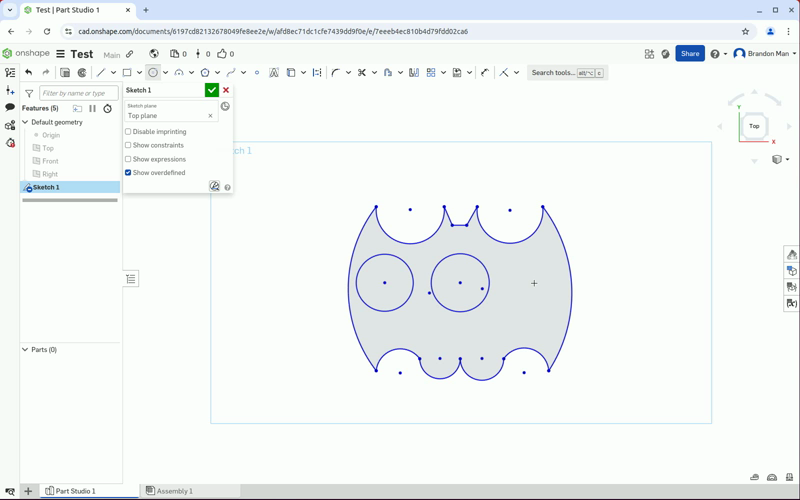
click(534, 282)
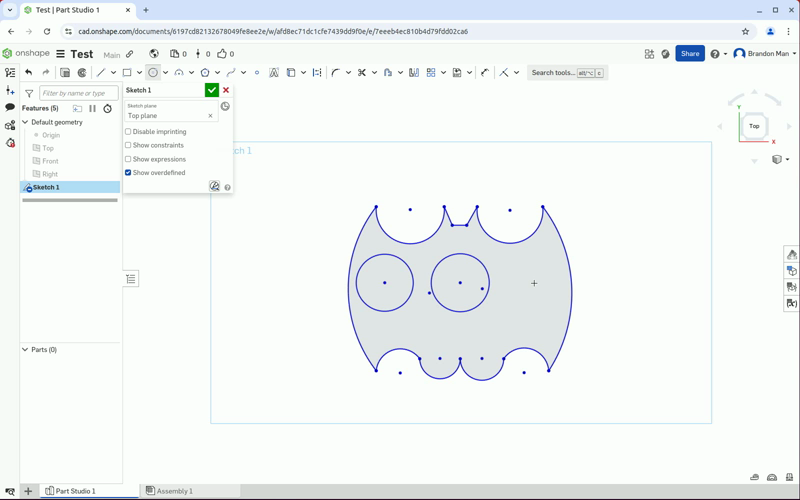
key_up(shift)
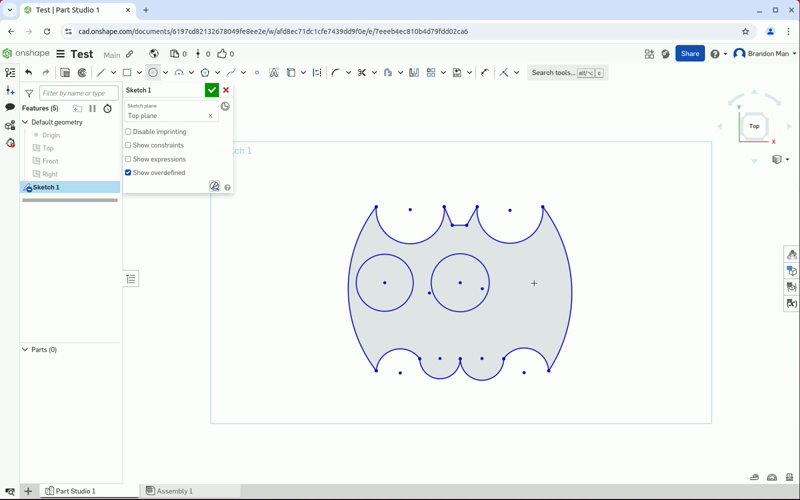
mouse_move(563, 282)
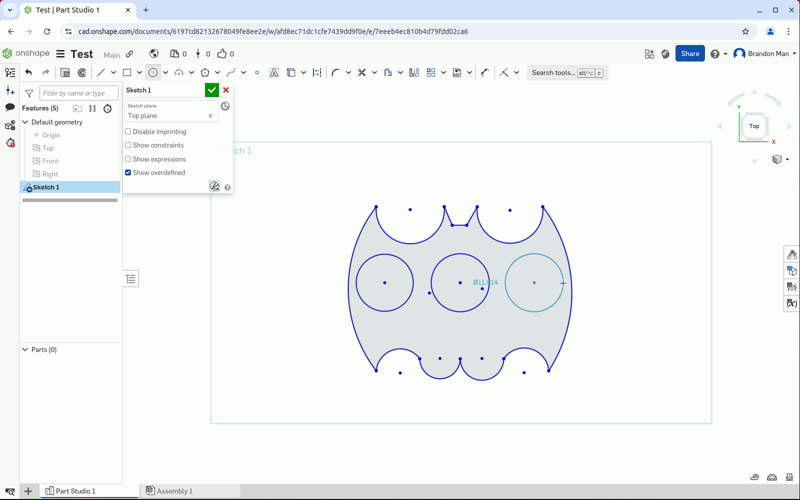
click(563, 282)
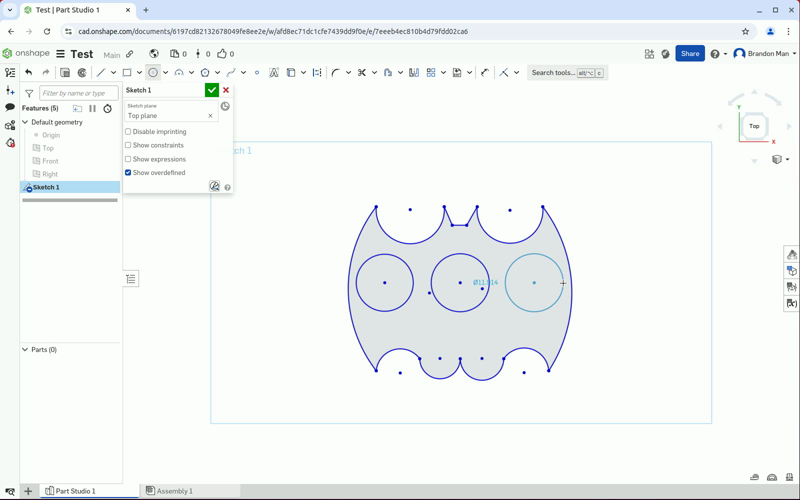
key(esc)
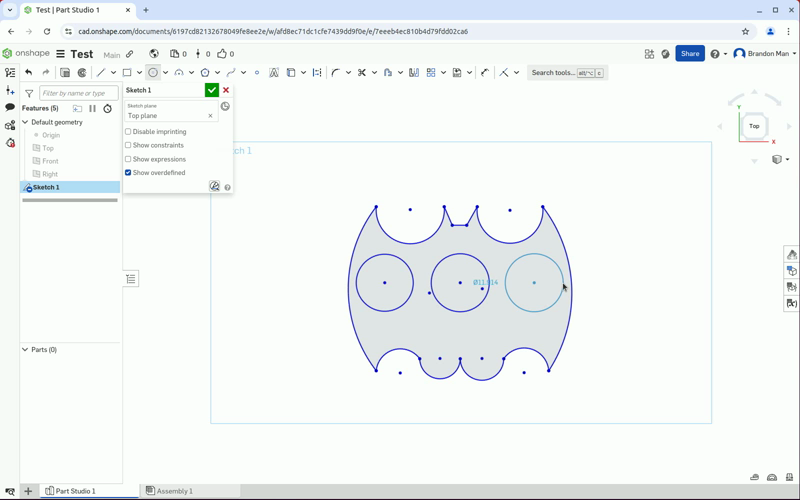
mouse_move(413, 331)
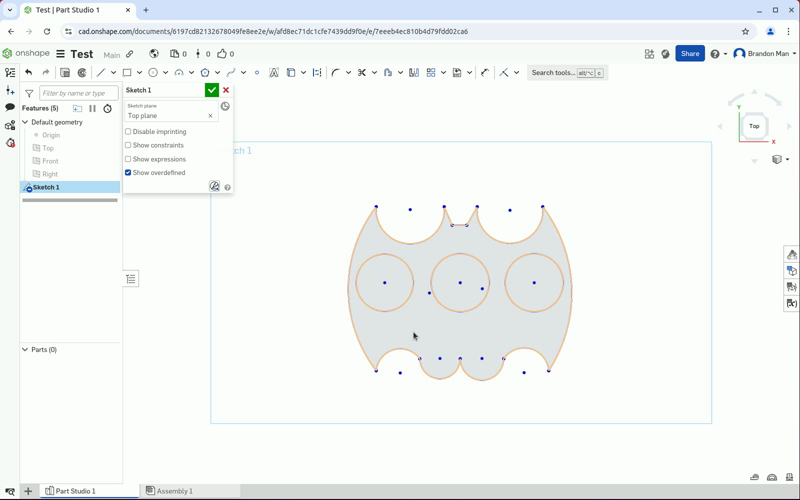
click(413, 331)
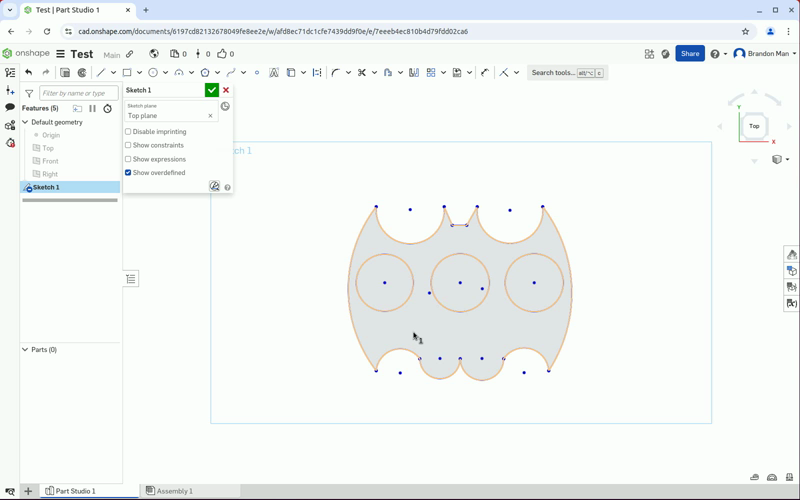
mouse_move(73, 352)
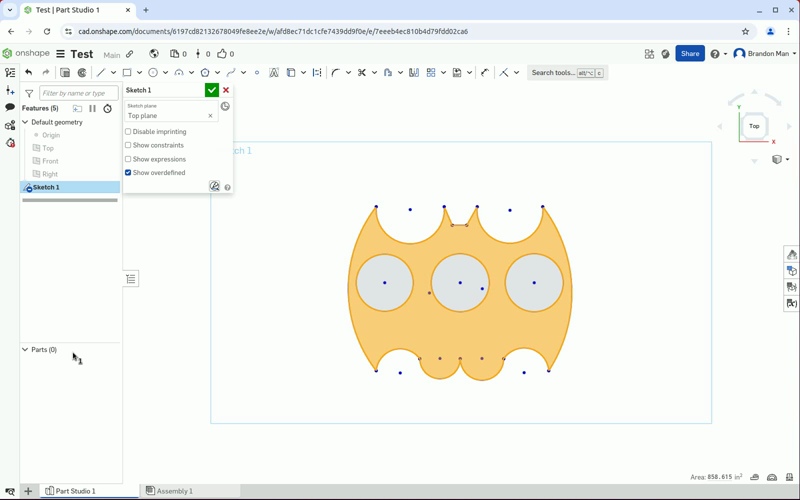
key(shift+y)
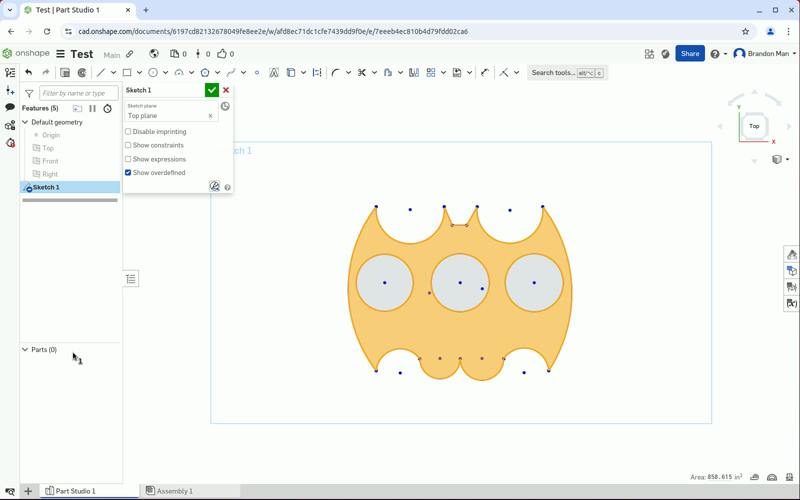
key(shift+e)
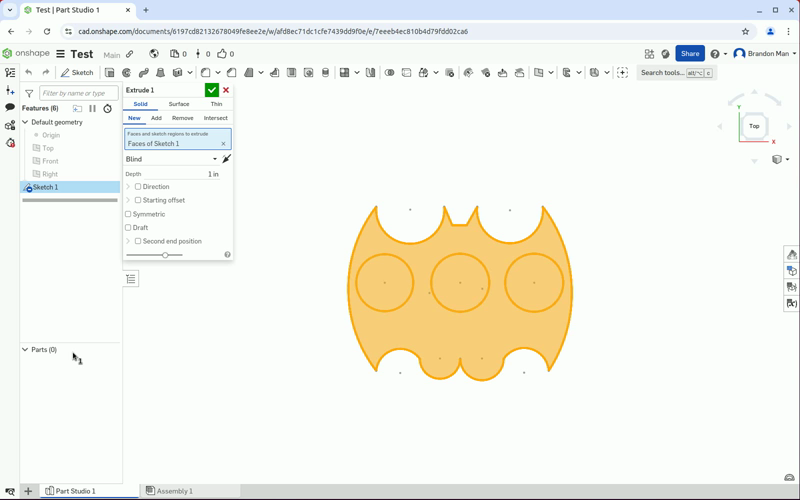
mouse_move(143, 106)
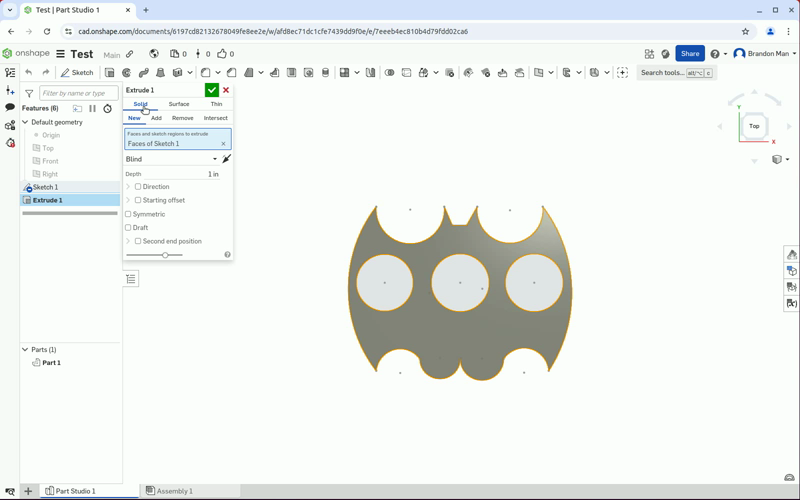
click(143, 106)
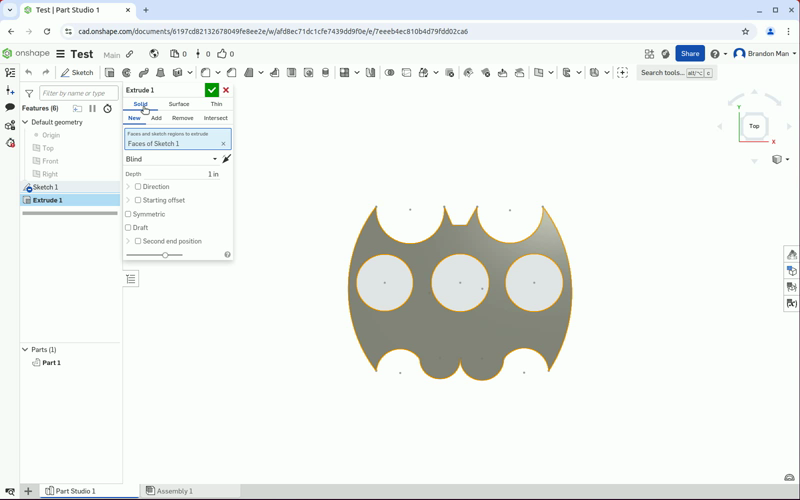
mouse_move(137, 120)
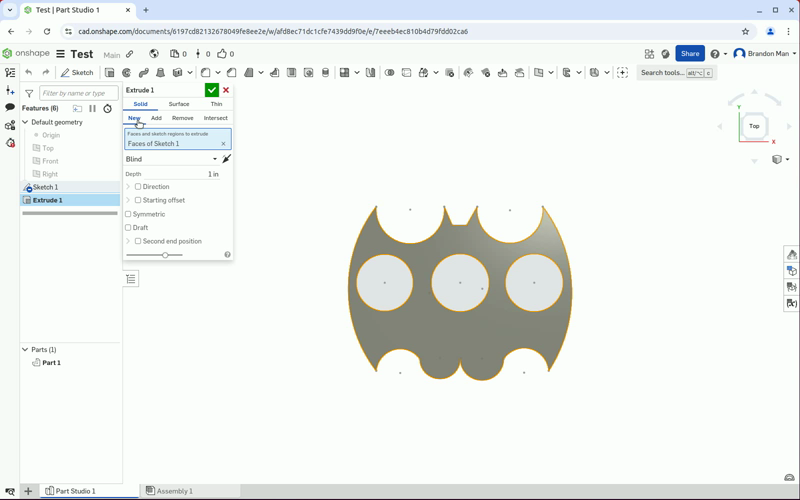
click(137, 120)
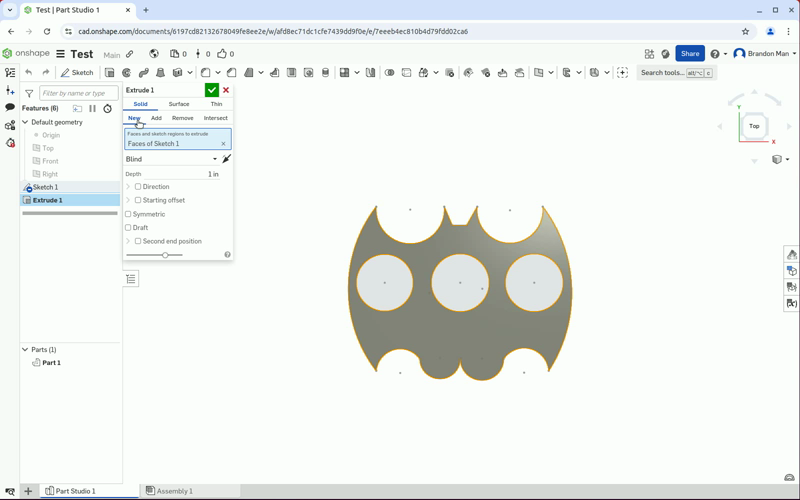
key(tab, 4)
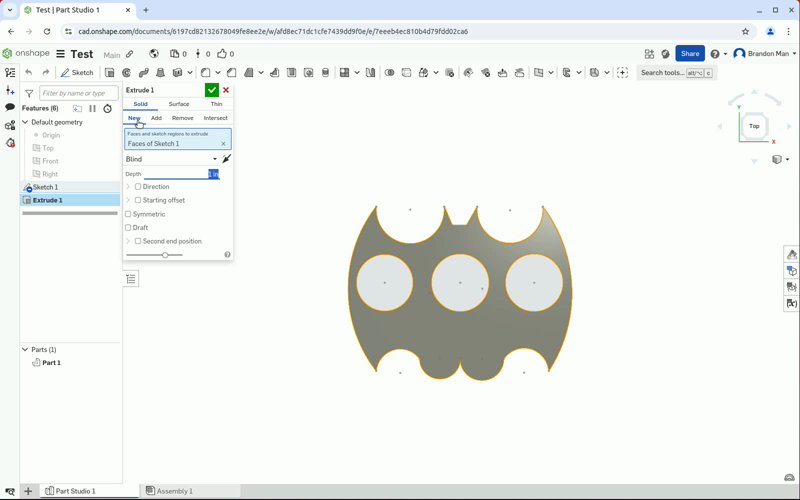
text(3.851)
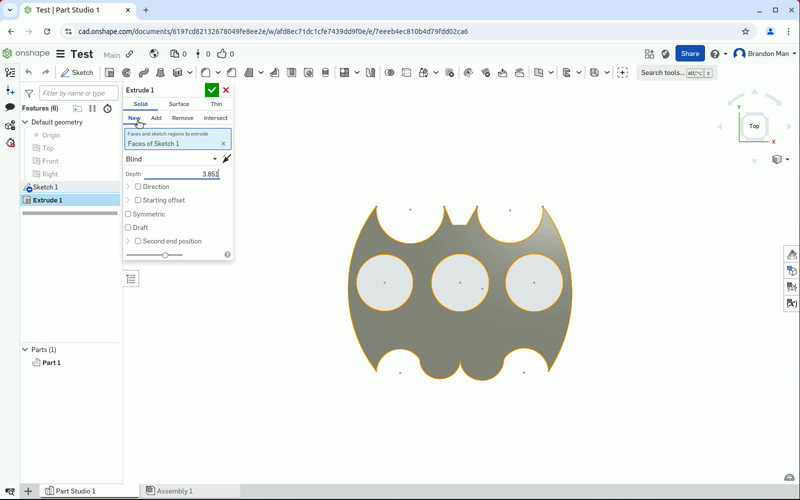
key(enter)
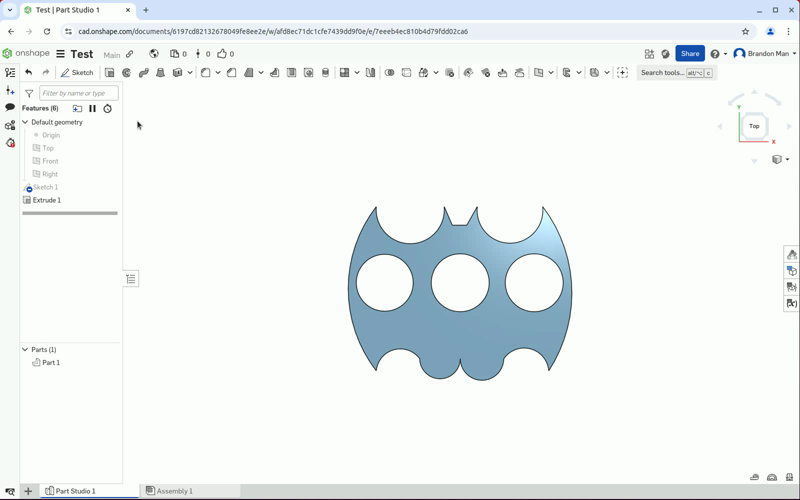
key(shift+h)
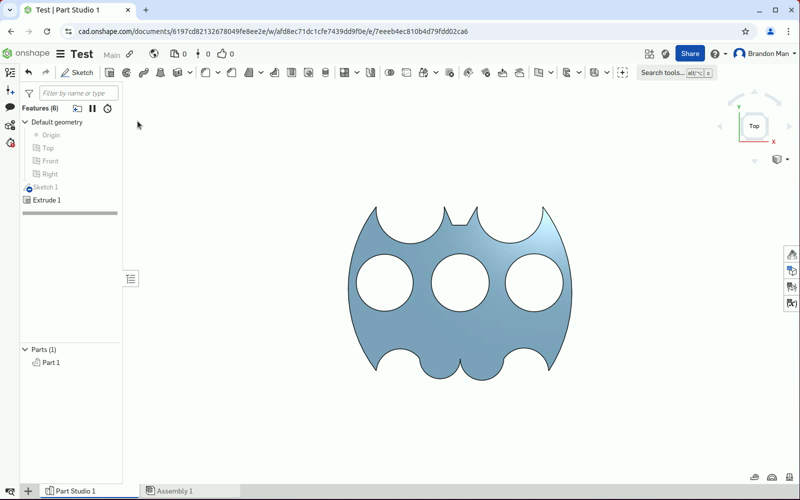
key(shift+h)
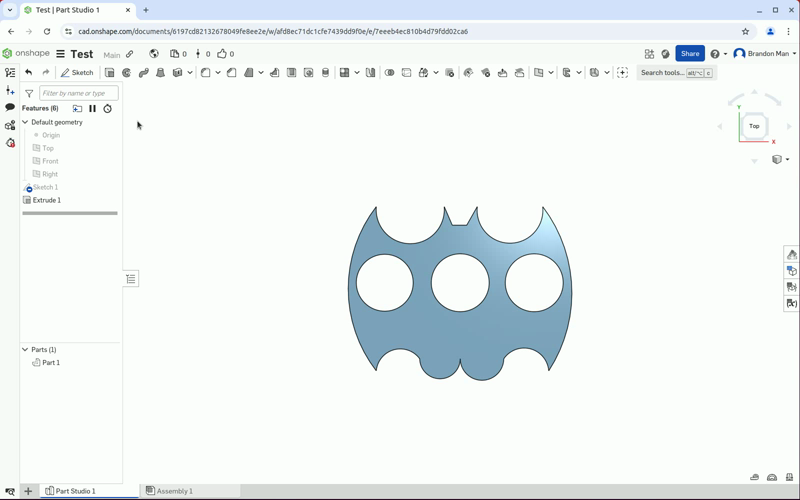
mouse_move(73, 189)
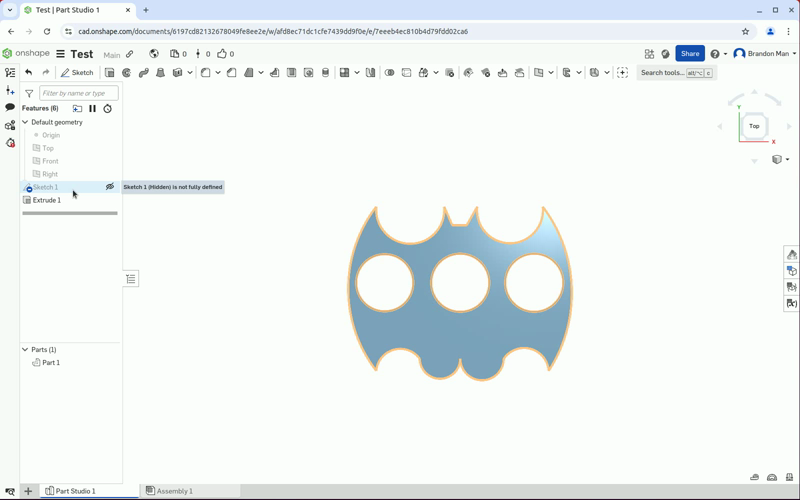
click(73, 189)
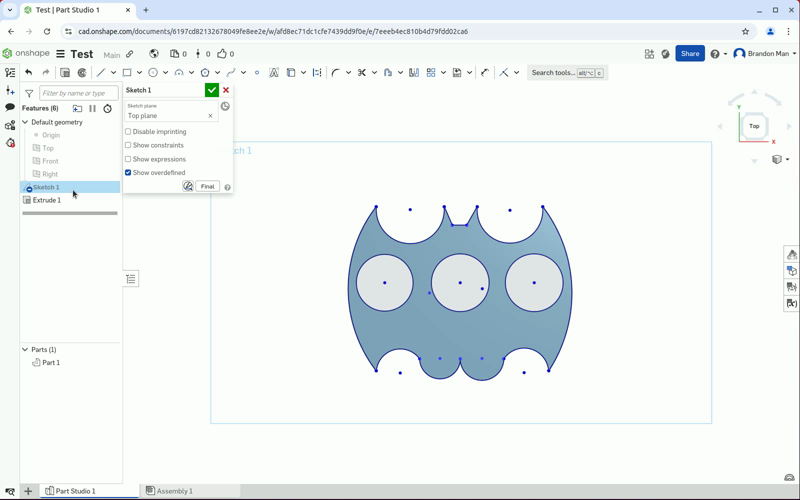
mouse_move(229, 92)
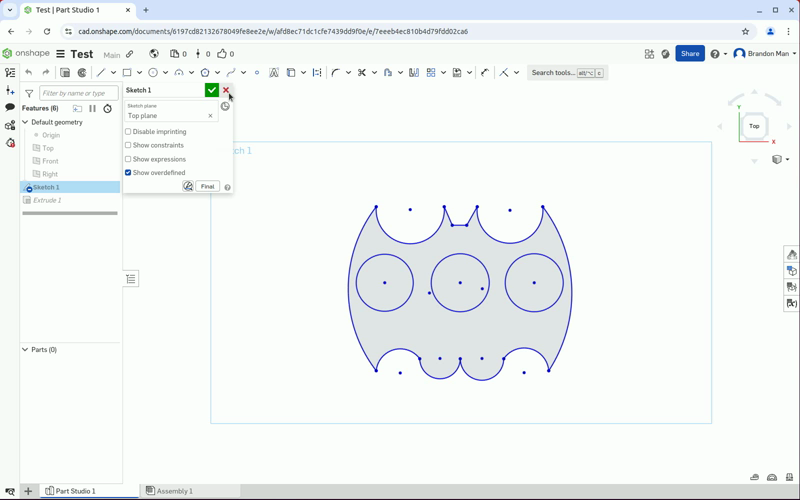
click(229, 92)
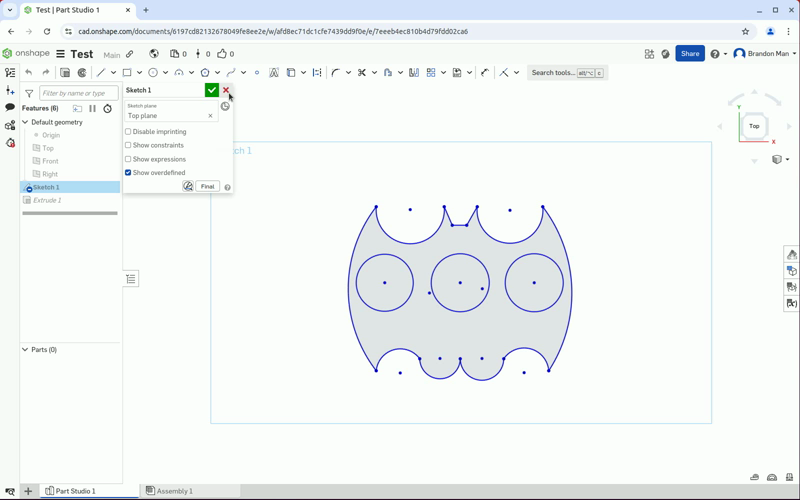
key(shift+s)
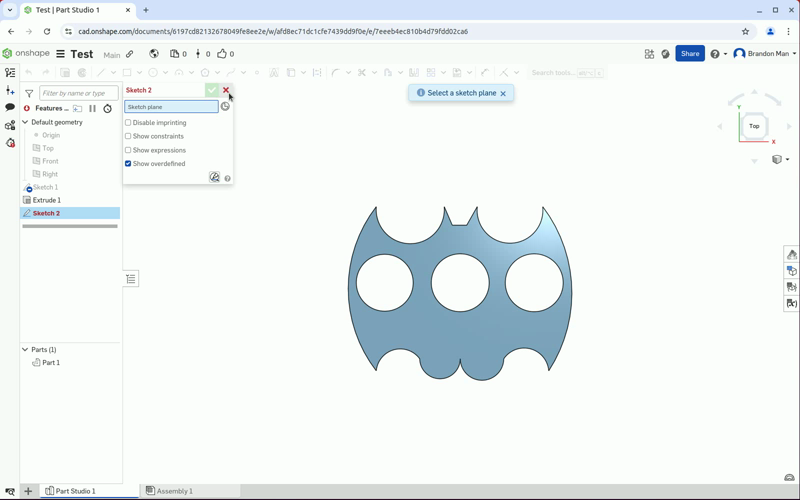
mouse_move(73, 150)
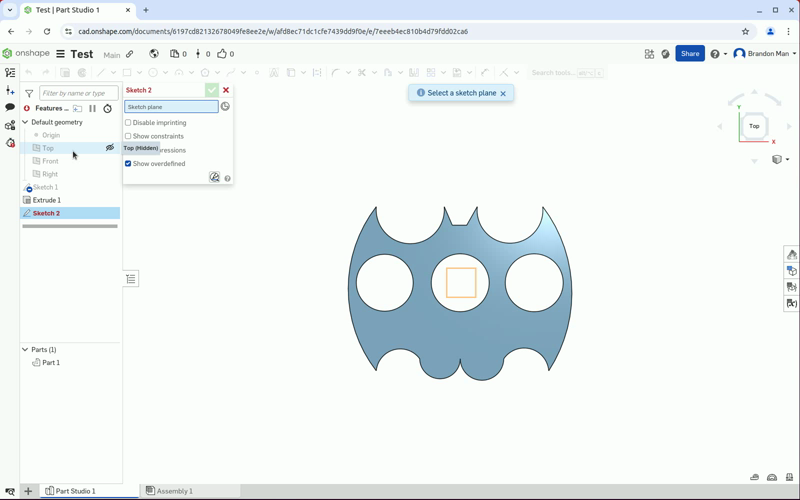
click(73, 150)
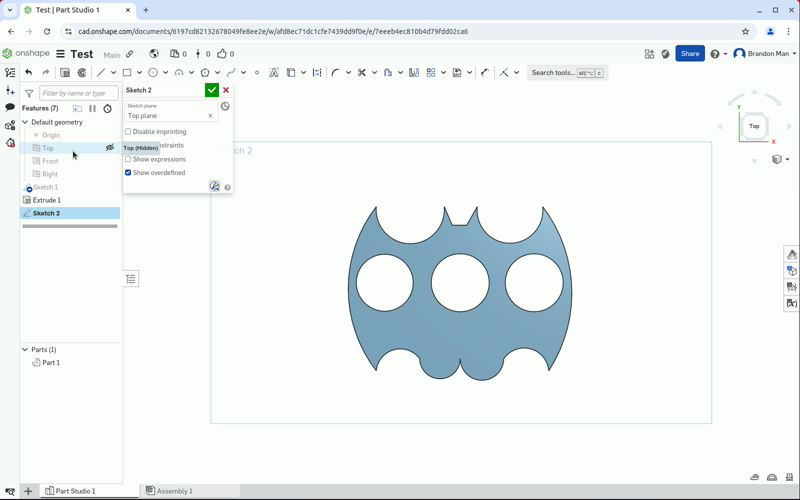
mouse_move(73, 352)
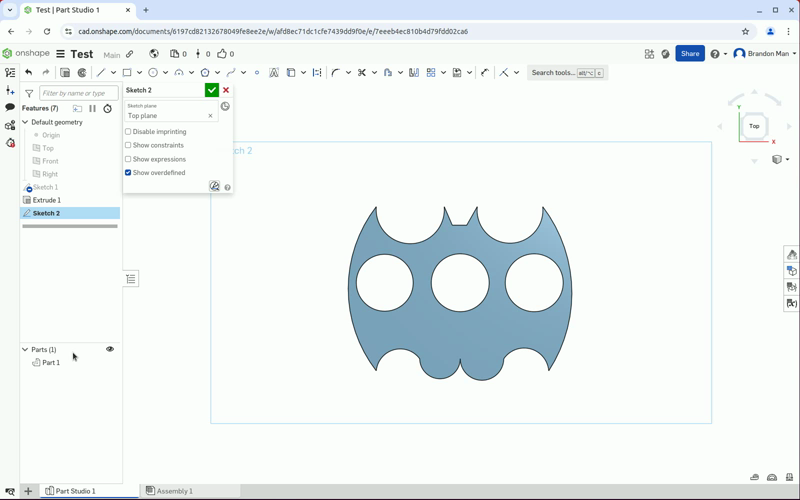
key(y)
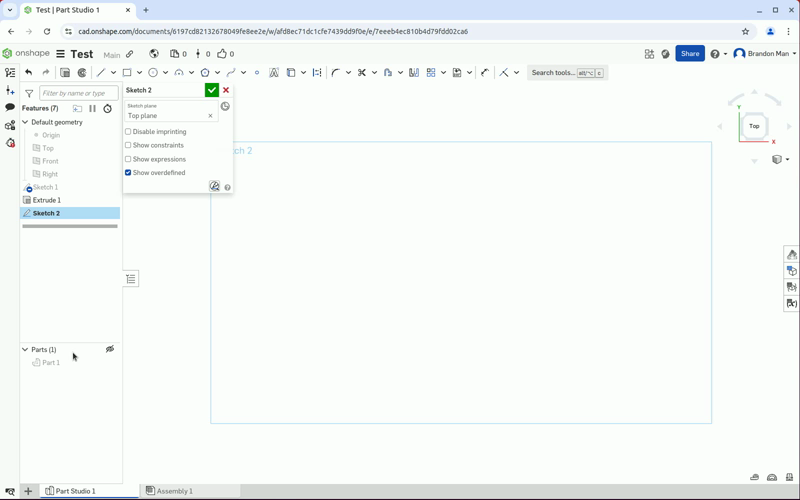
key(a)
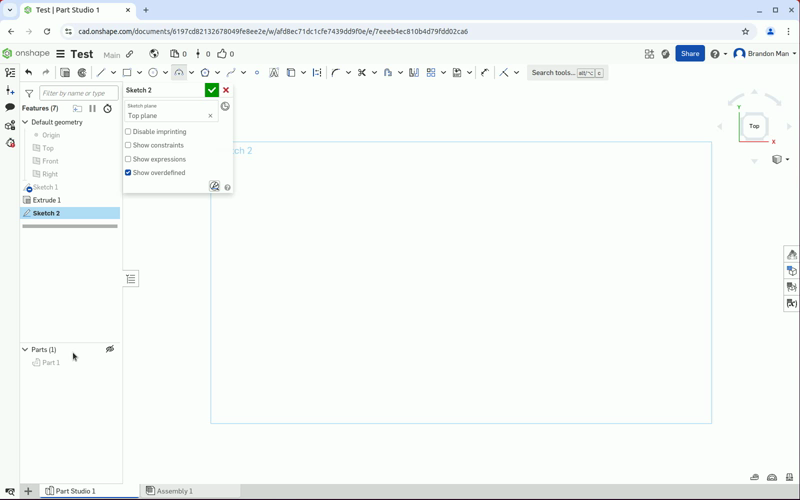
key_down(shift)
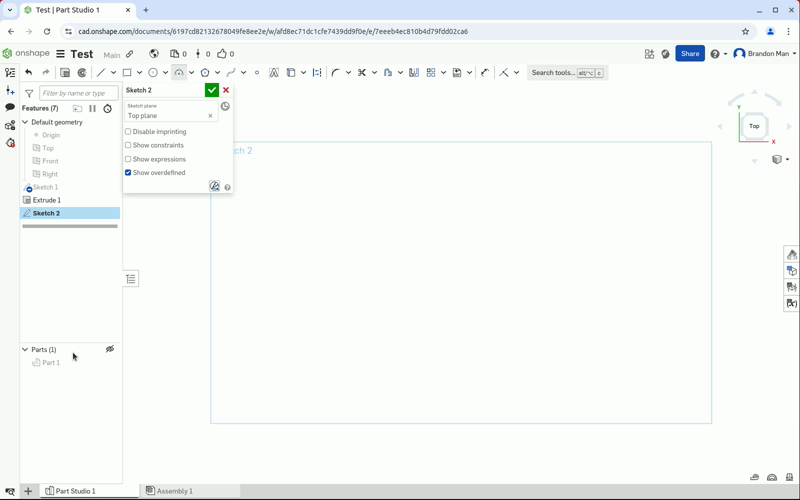
mouse_move(376, 370)
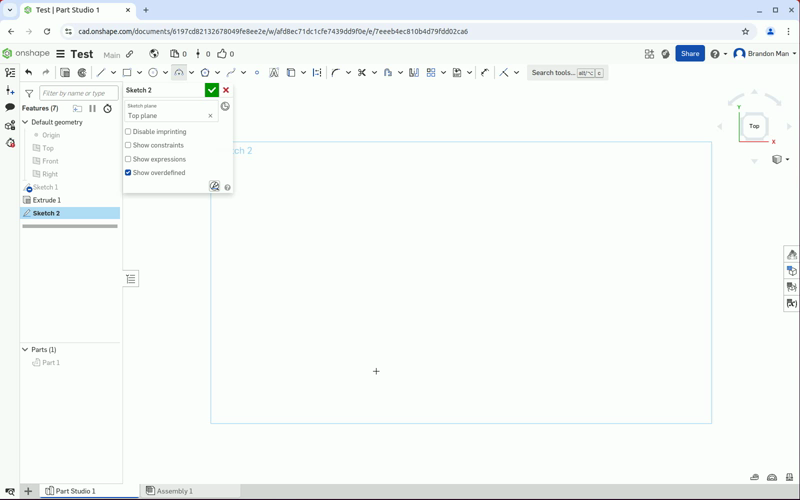
click(376, 370)
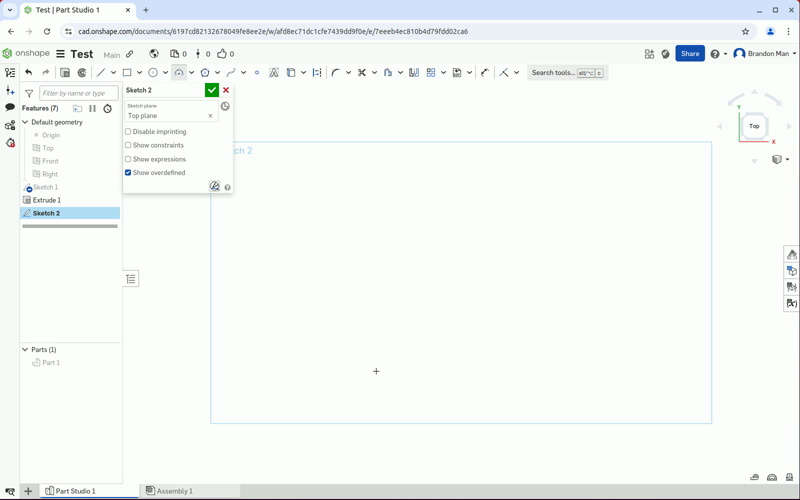
key_up(shift)
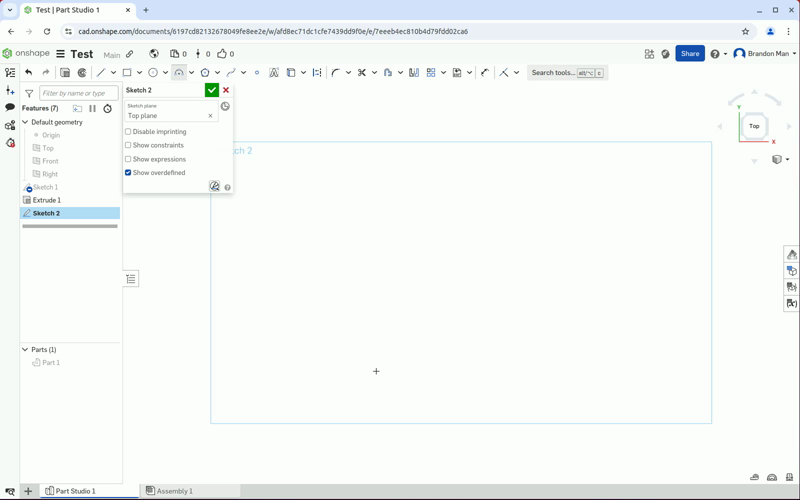
key_down(shift)
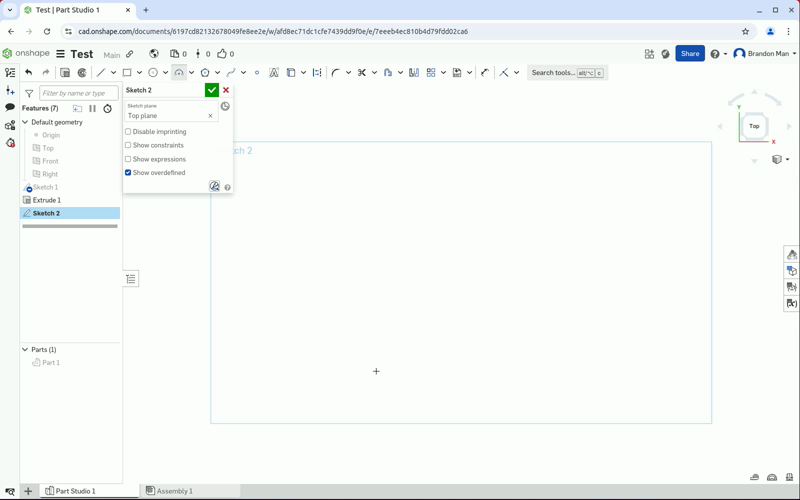
mouse_move(419, 358)
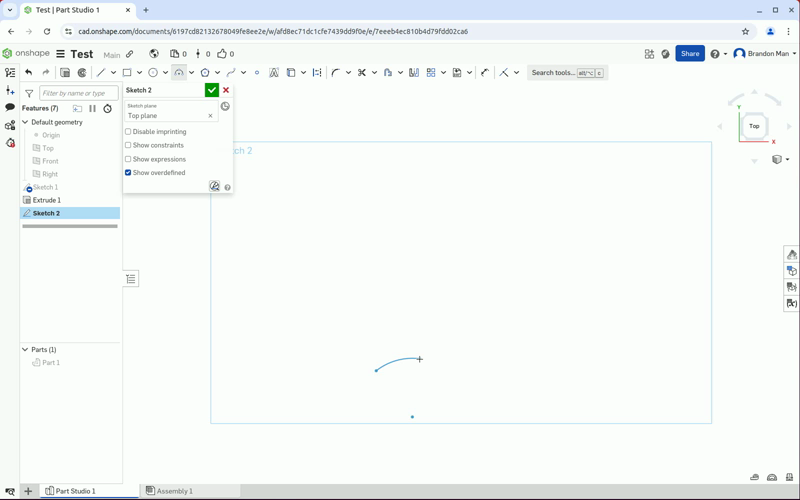
click(419, 358)
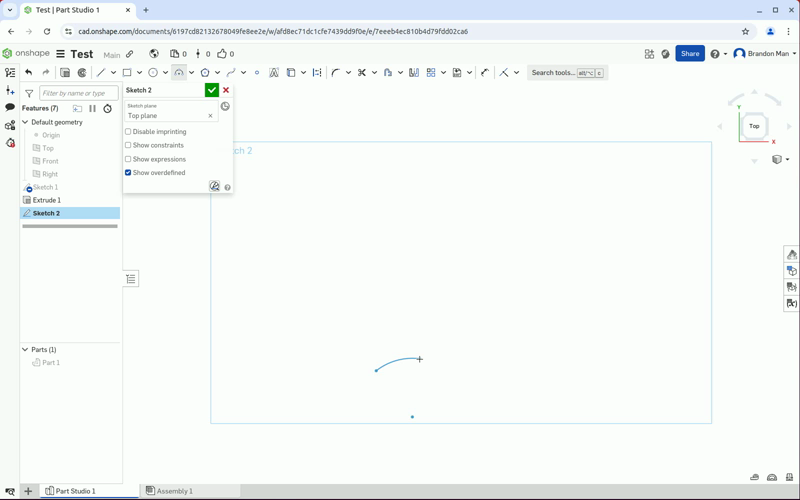
mouse_move(393, 349)
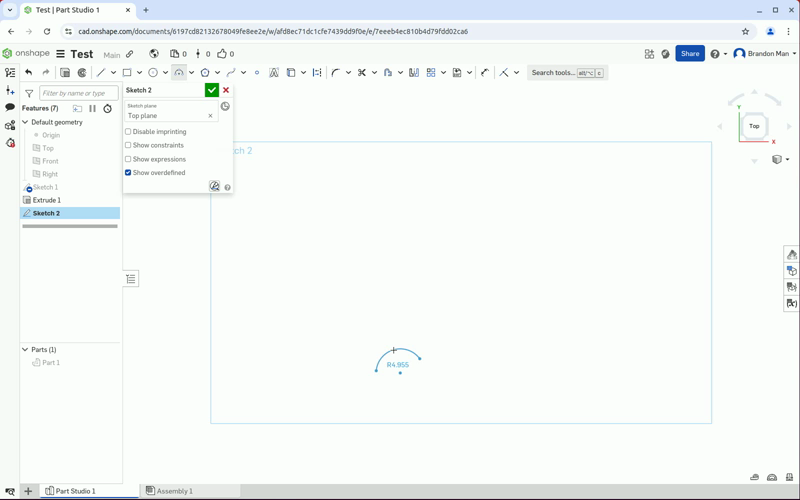
click(393, 349)
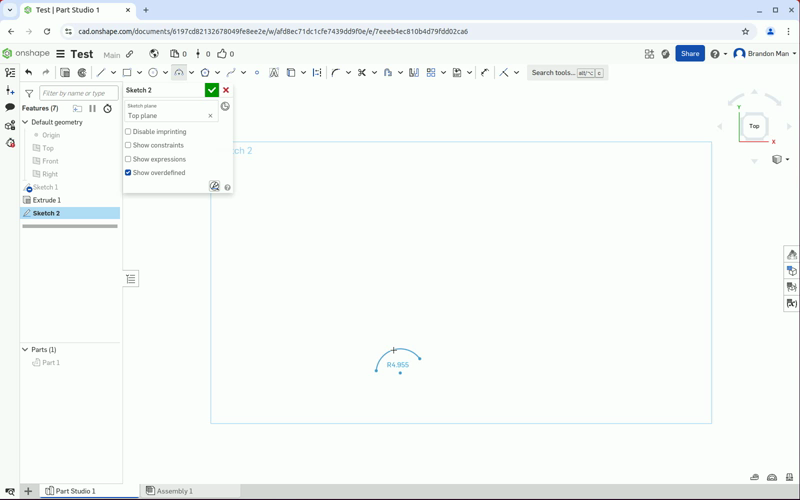
key_up(shift)
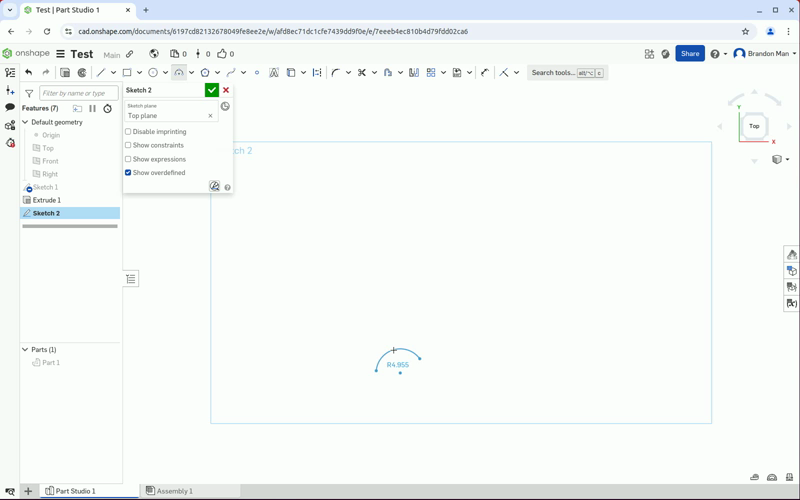
mouse_move(419, 358)
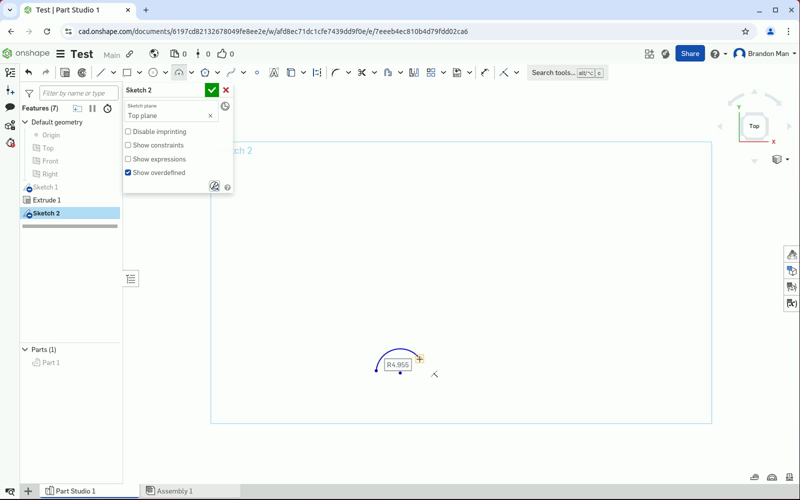
click(419, 358)
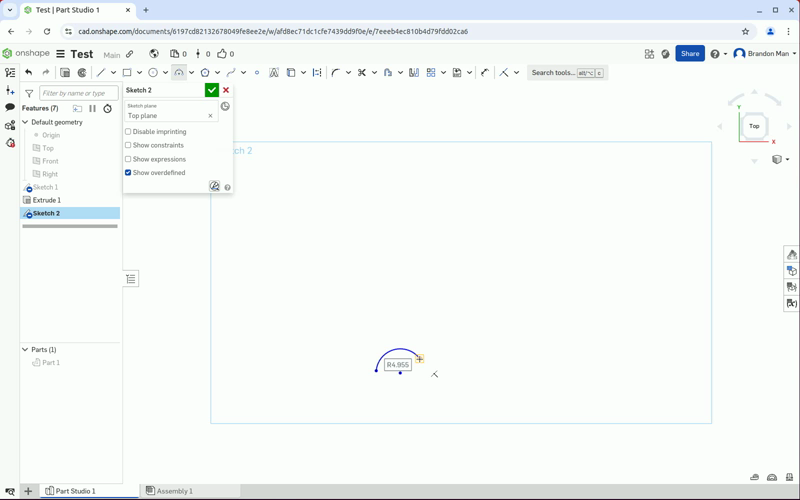
key_down(shift)
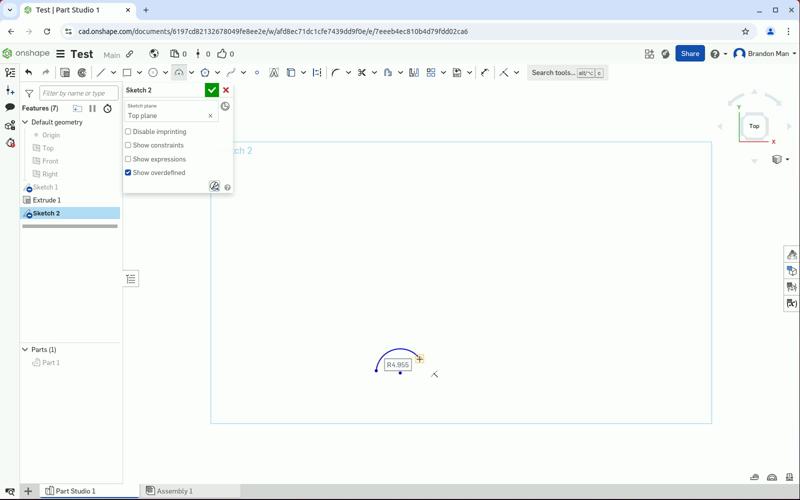
mouse_move(460, 358)
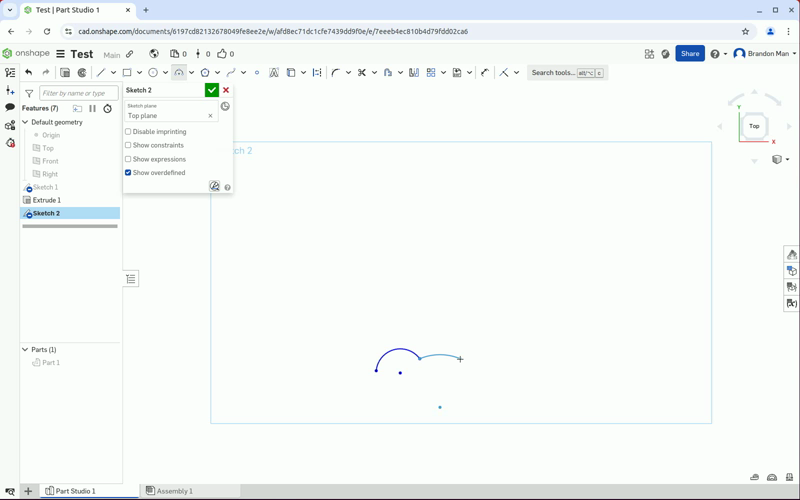
click(460, 358)
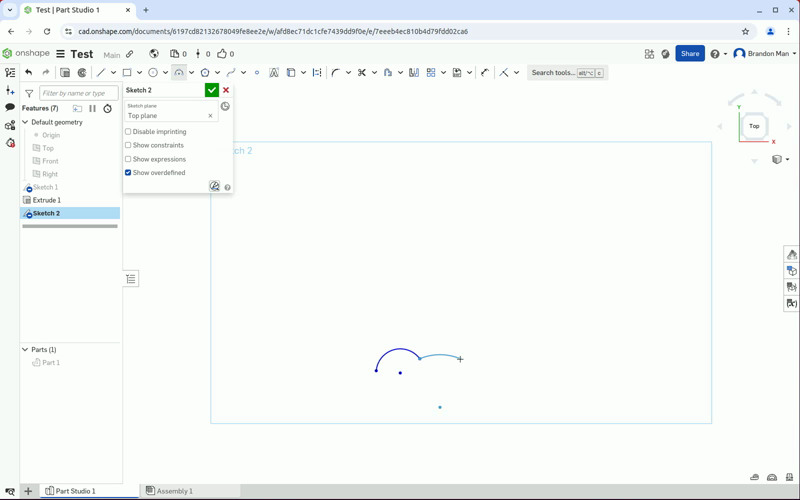
mouse_move(440, 378)
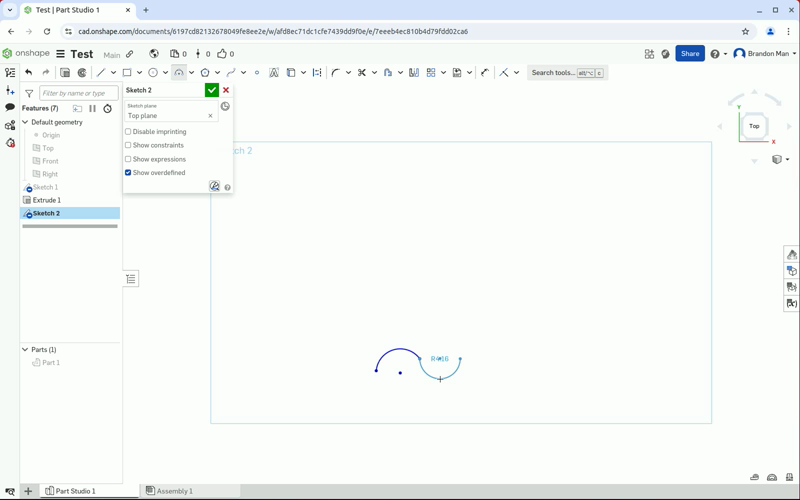
click(440, 378)
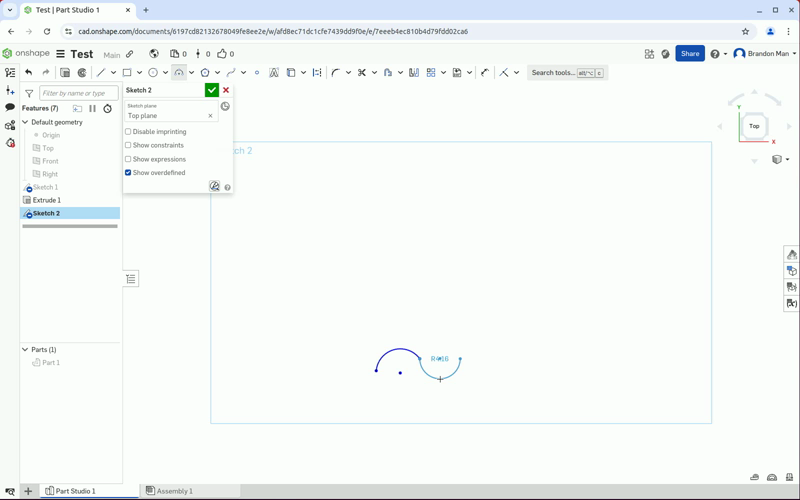
key_up(shift)
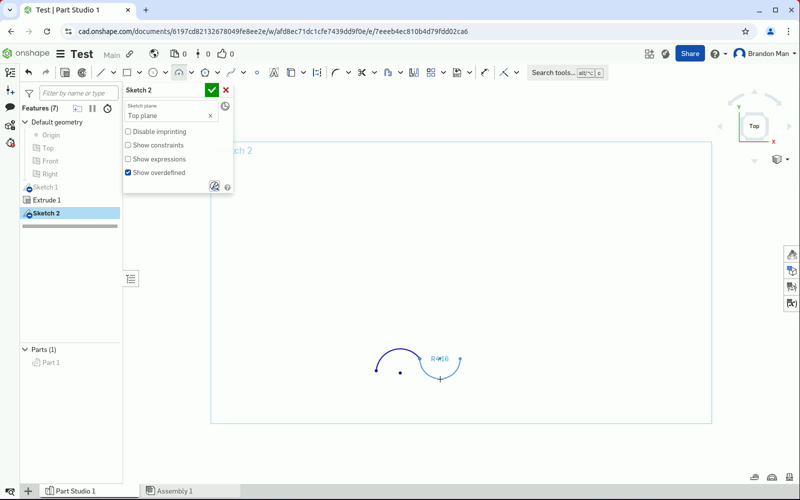
mouse_move(460, 358)
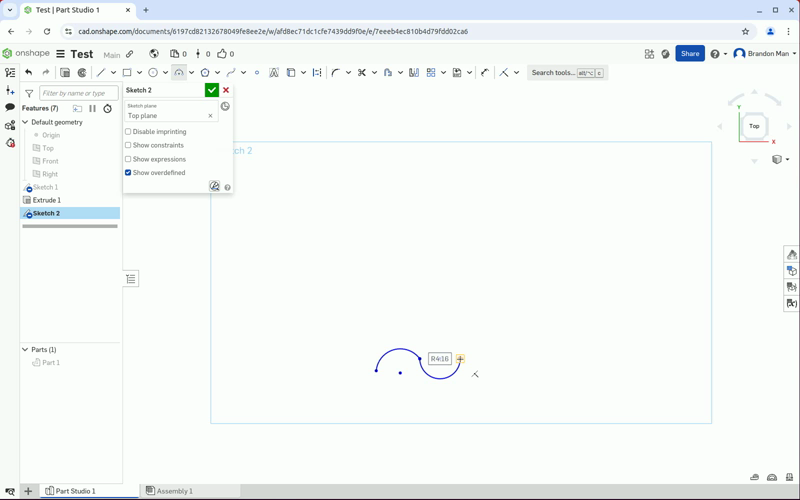
click(460, 358)
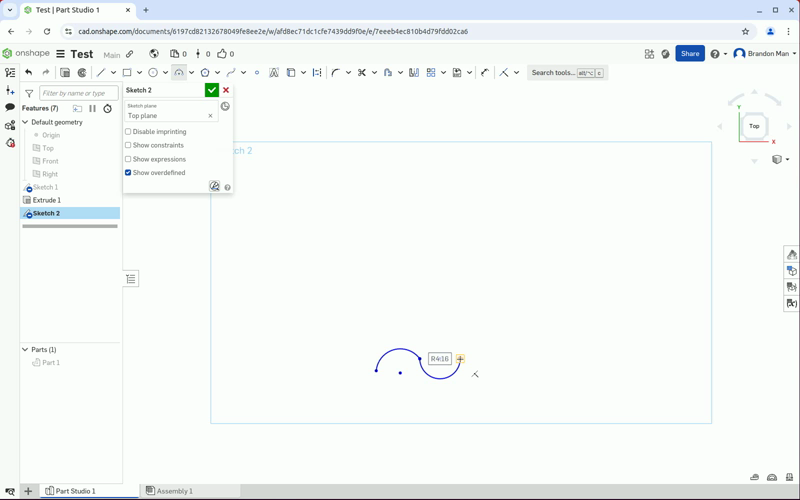
key_down(shift)
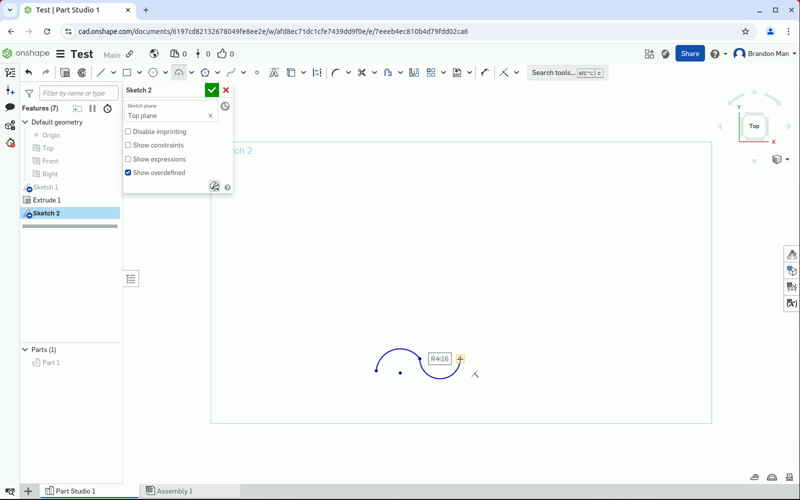
mouse_move(503, 358)
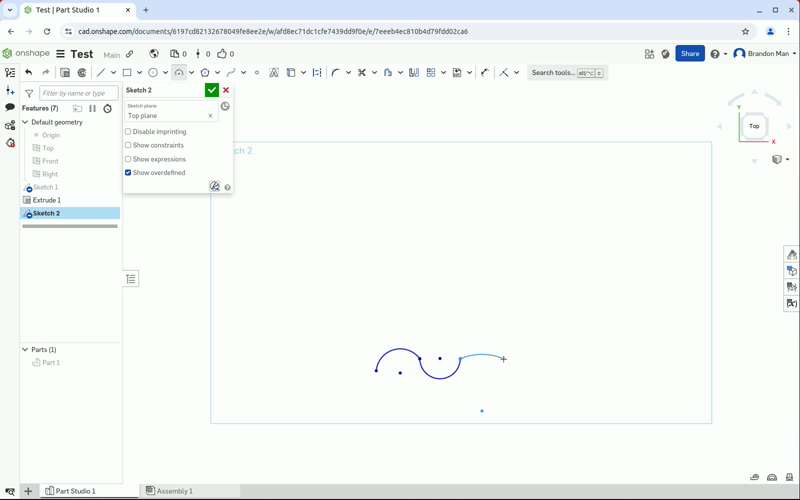
click(503, 358)
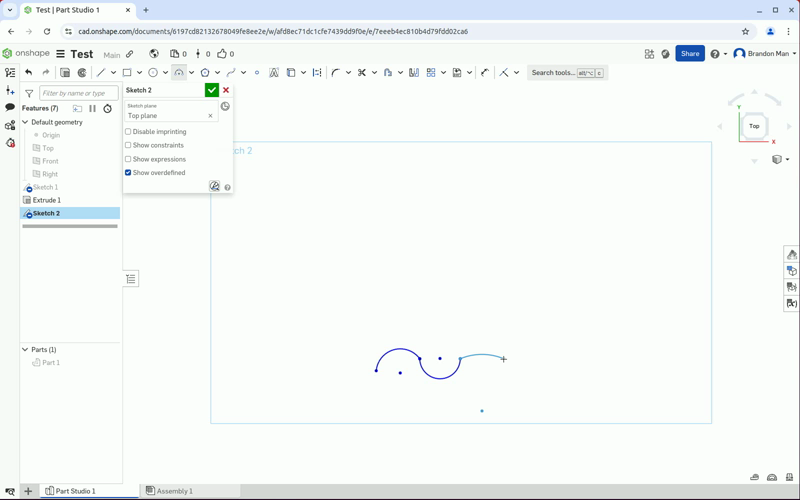
mouse_move(482, 380)
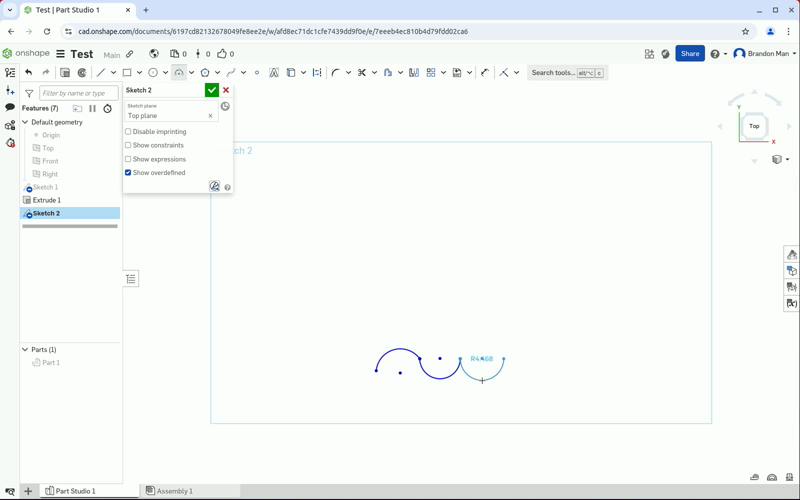
click(482, 380)
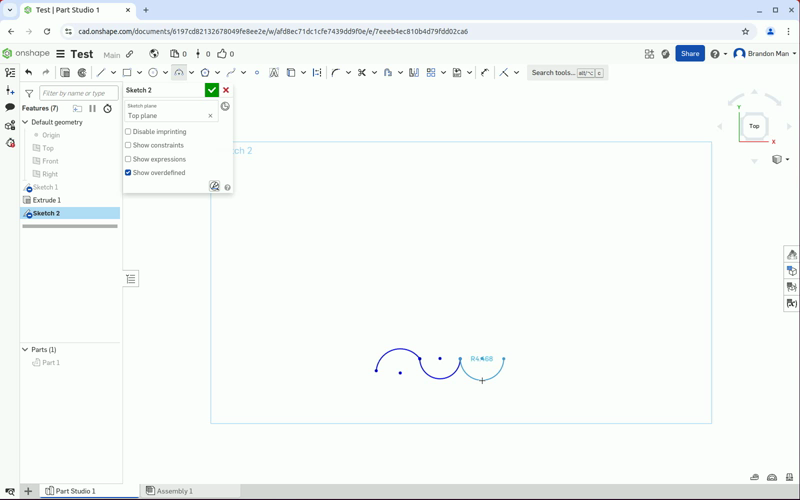
key_up(shift)
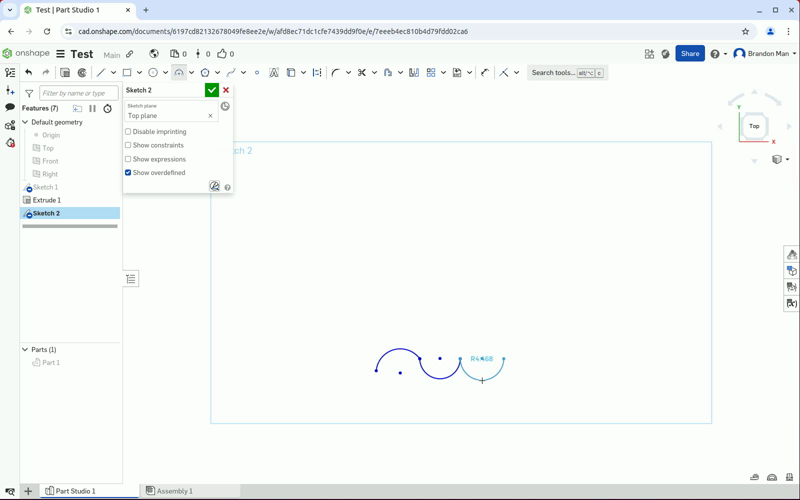
mouse_move(503, 358)
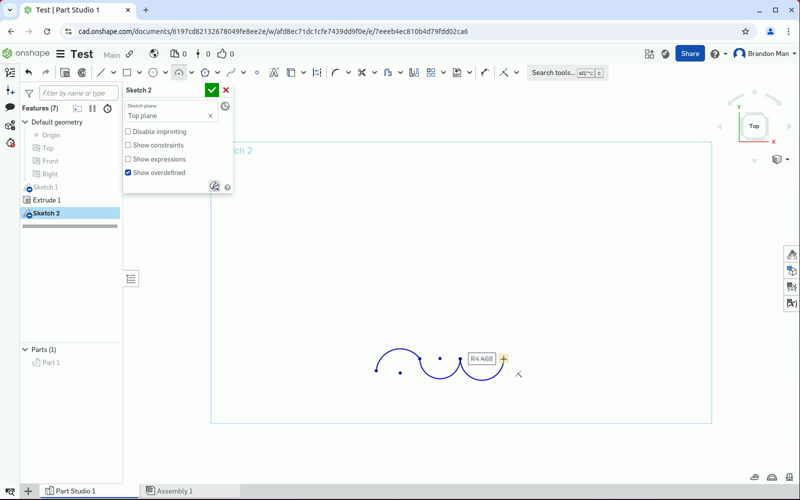
click(503, 358)
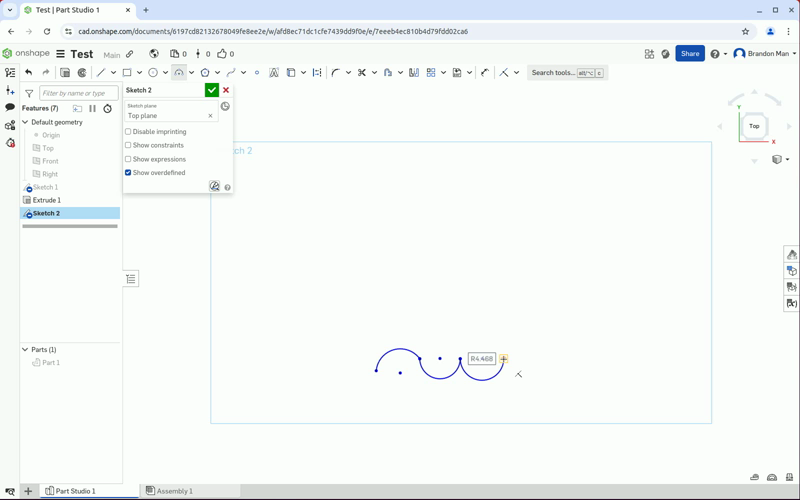
key_down(shift)
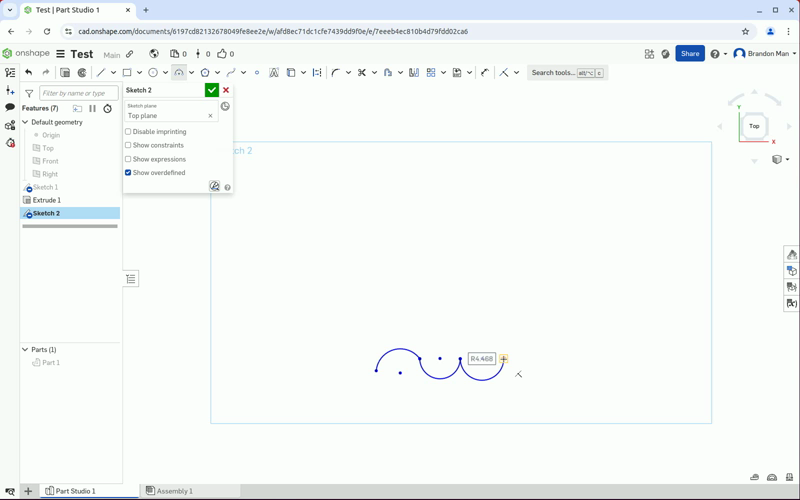
mouse_move(548, 370)
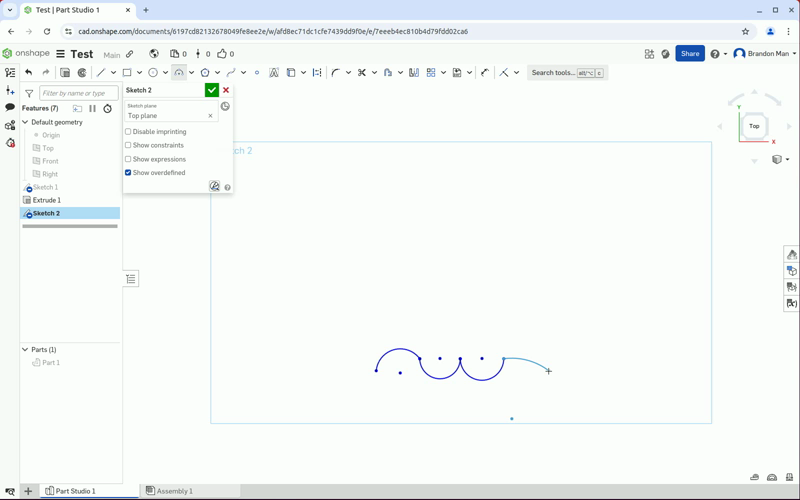
click(548, 370)
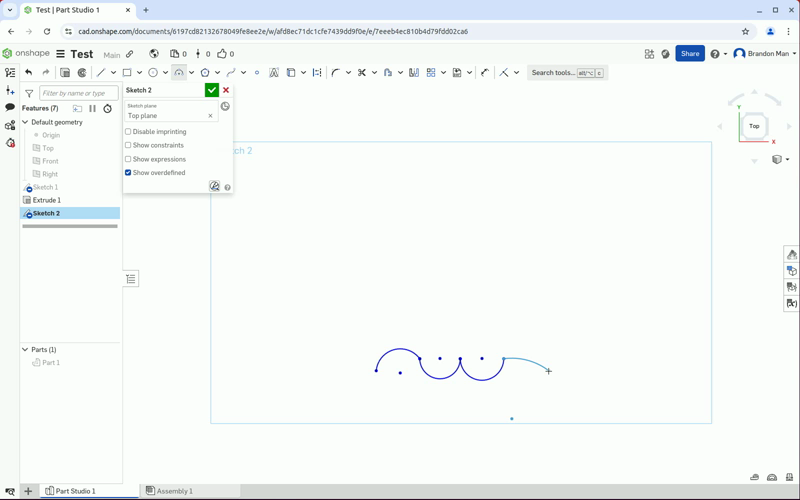
mouse_move(530, 348)
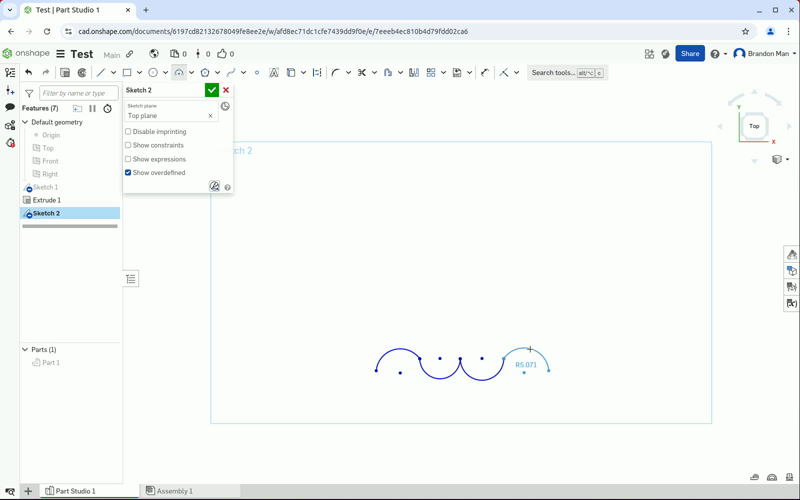
click(530, 348)
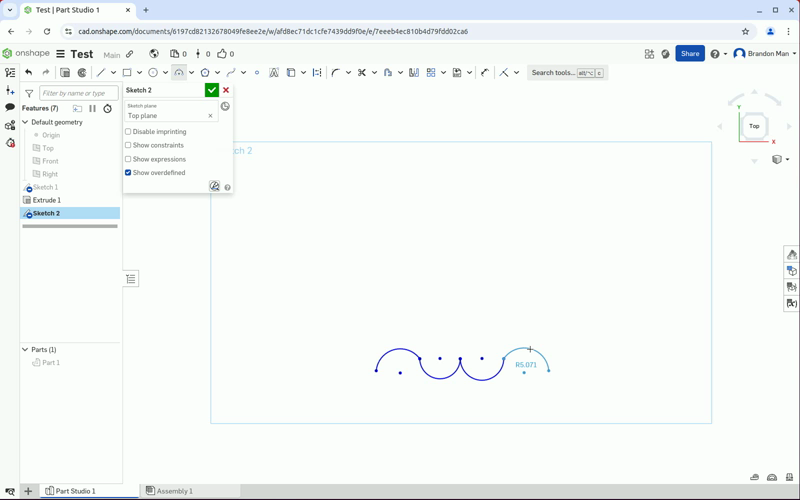
key_up(shift)
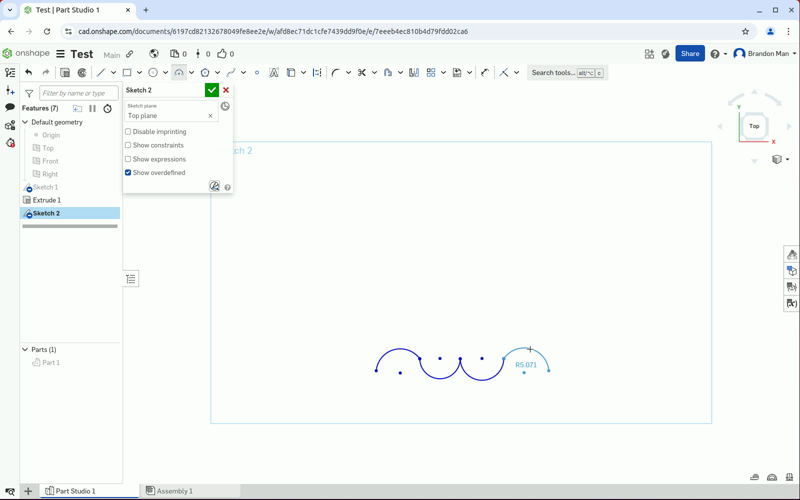
mouse_move(548, 370)
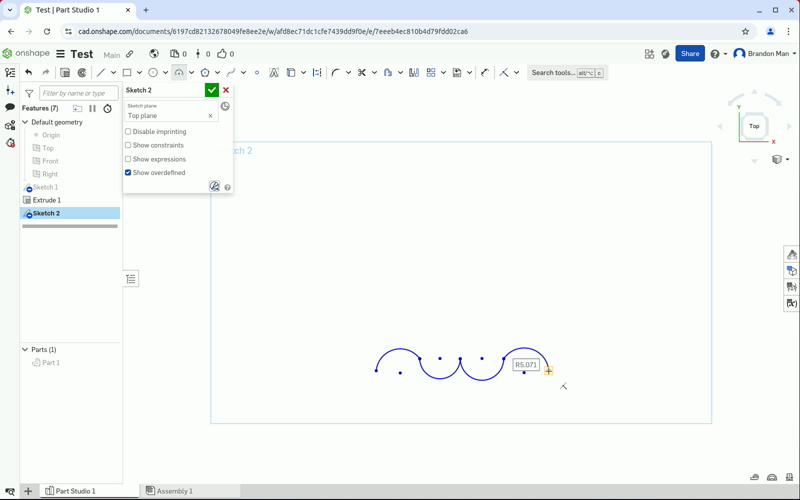
click(548, 370)
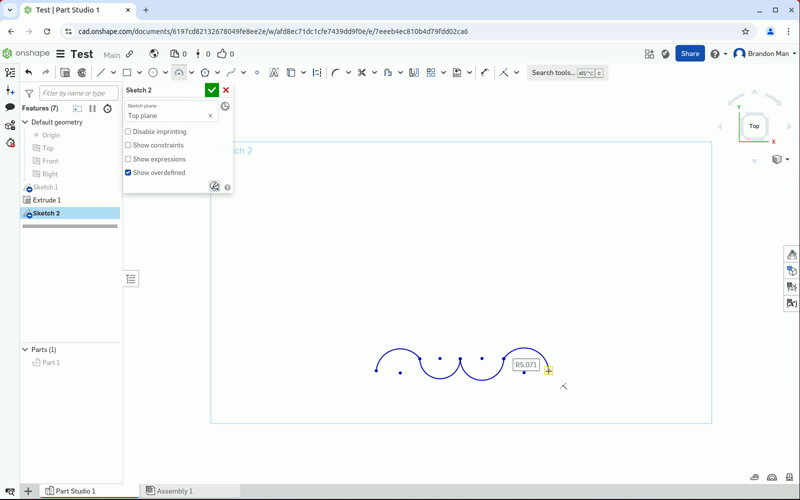
key_down(shift)
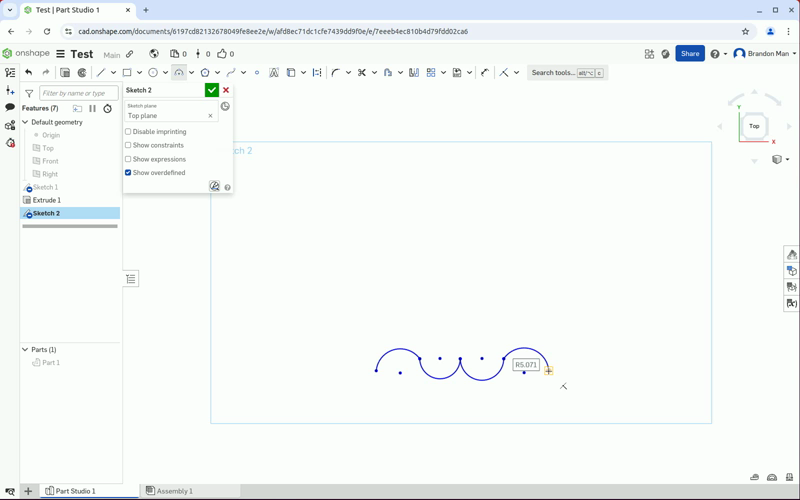
mouse_move(542, 206)
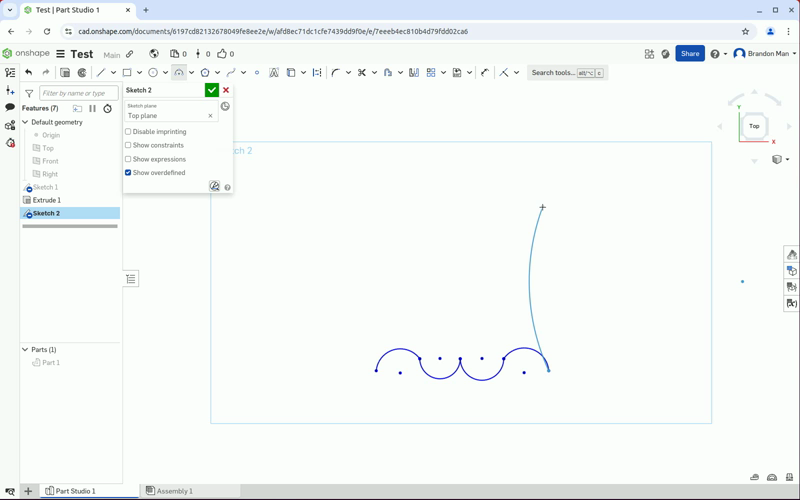
click(542, 206)
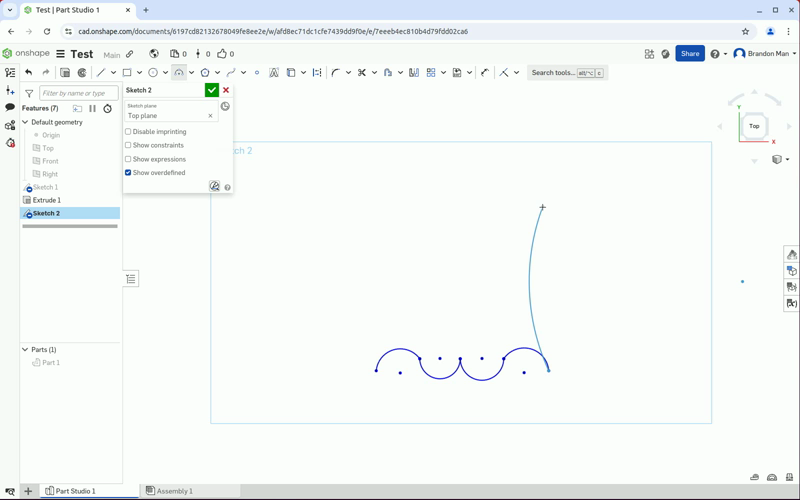
mouse_move(571, 287)
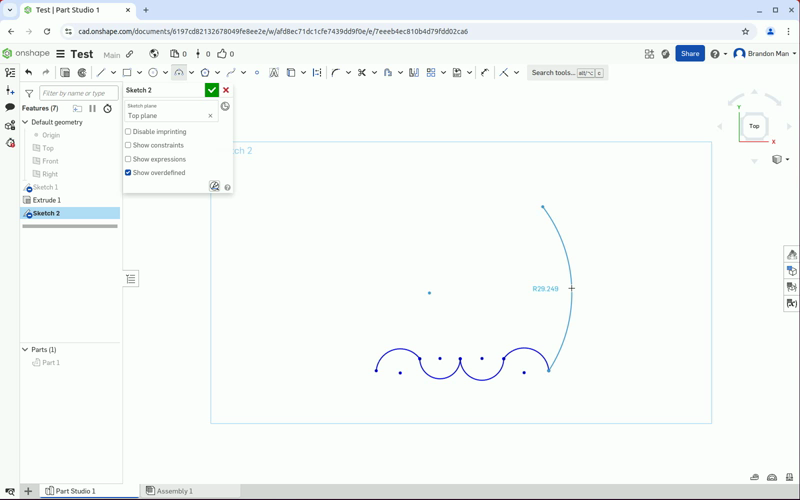
click(571, 287)
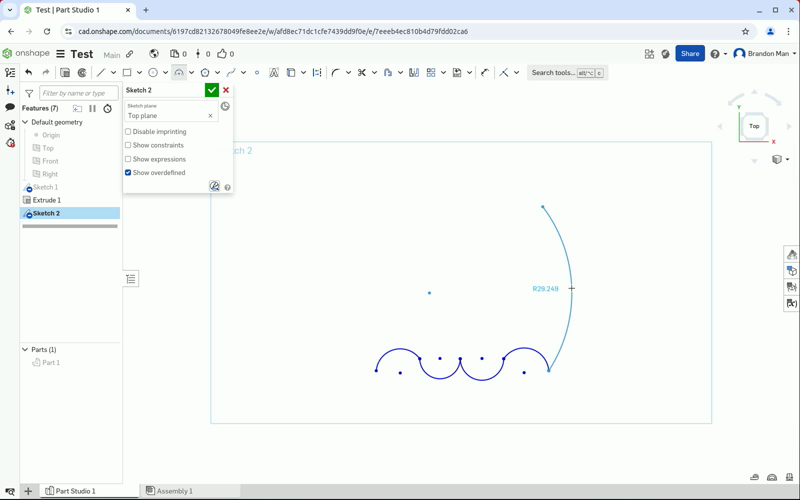
key_up(shift)
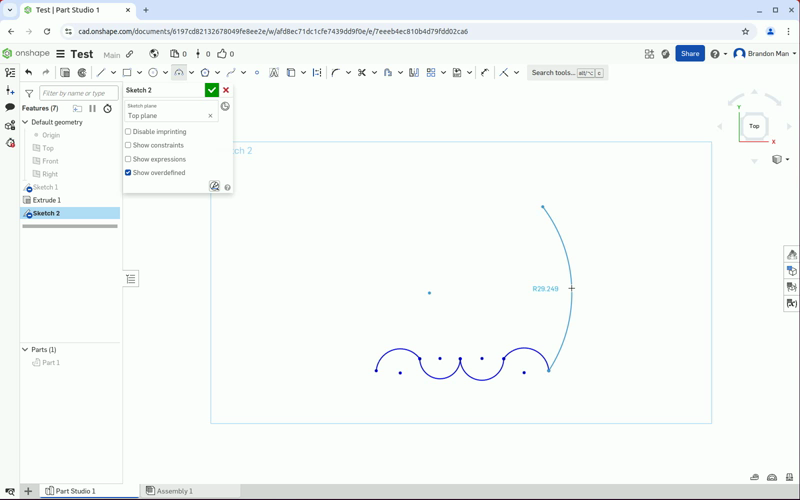
mouse_move(542, 206)
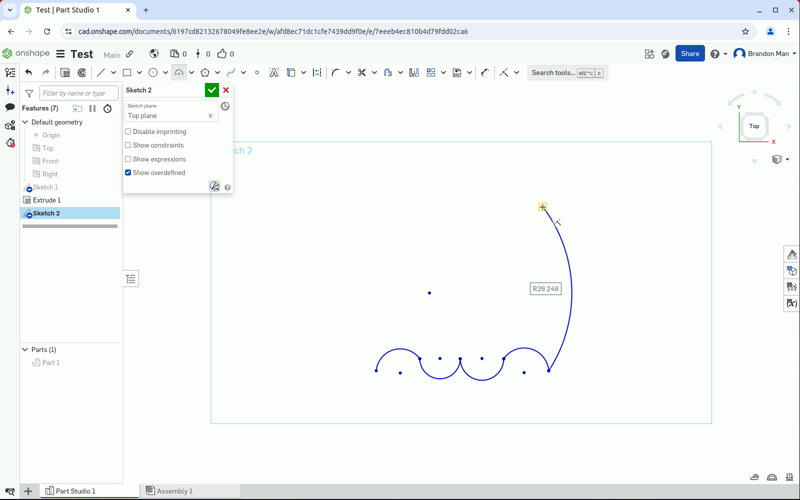
click(542, 206)
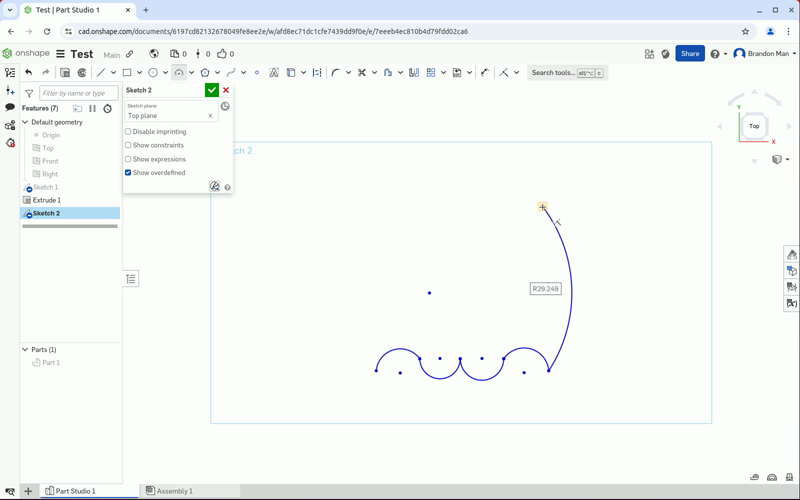
key_down(shift)
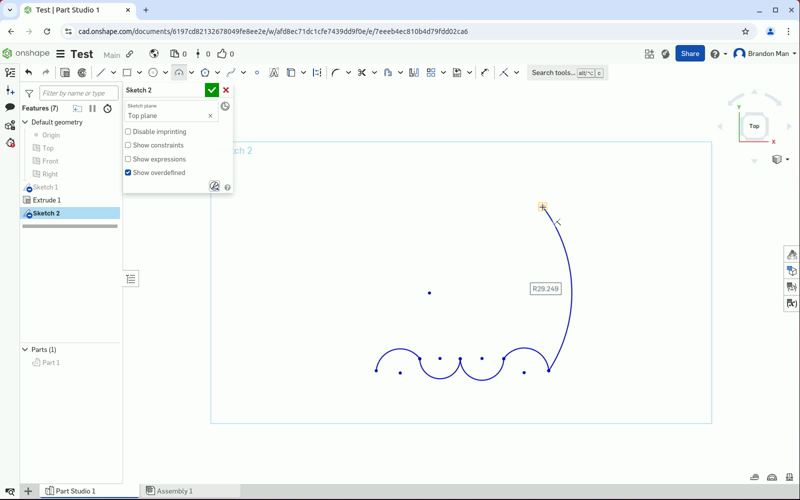
mouse_move(477, 206)
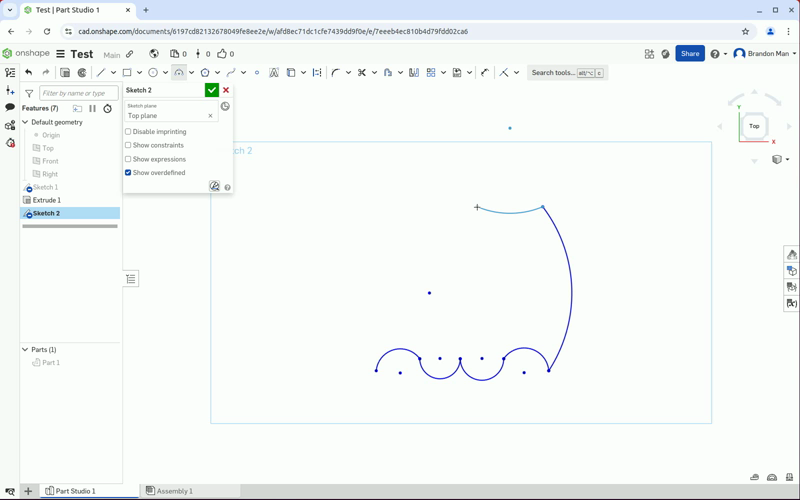
click(477, 206)
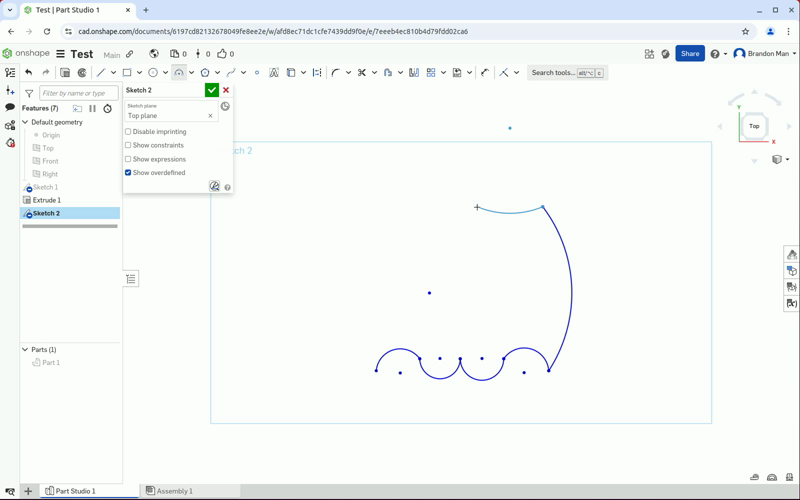
mouse_move(509, 243)
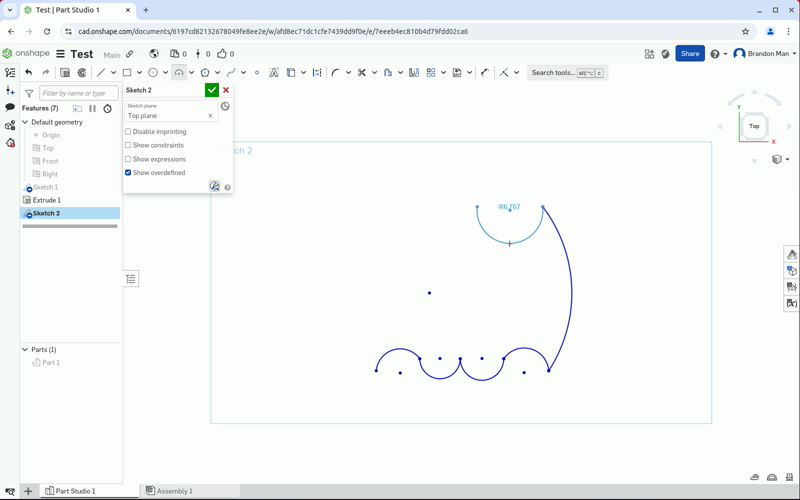
click(509, 243)
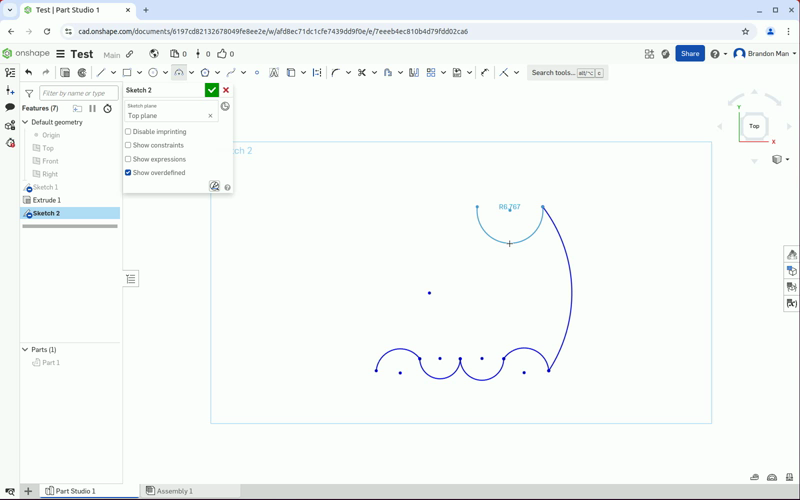
key_up(shift)
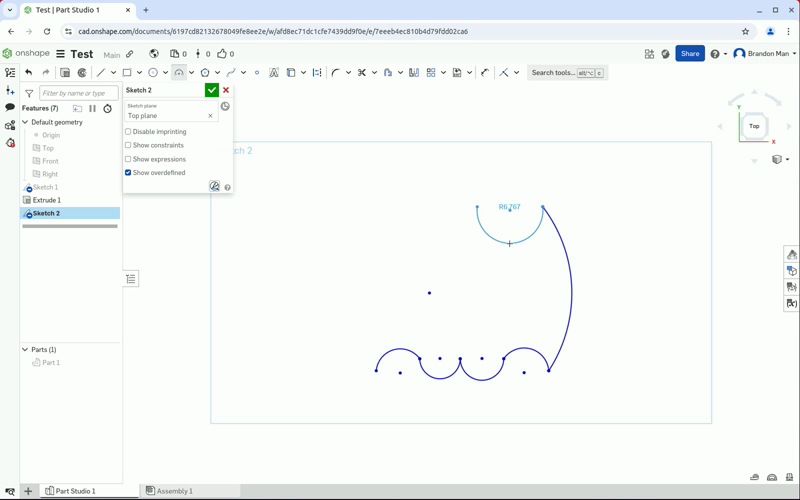
key(esc)
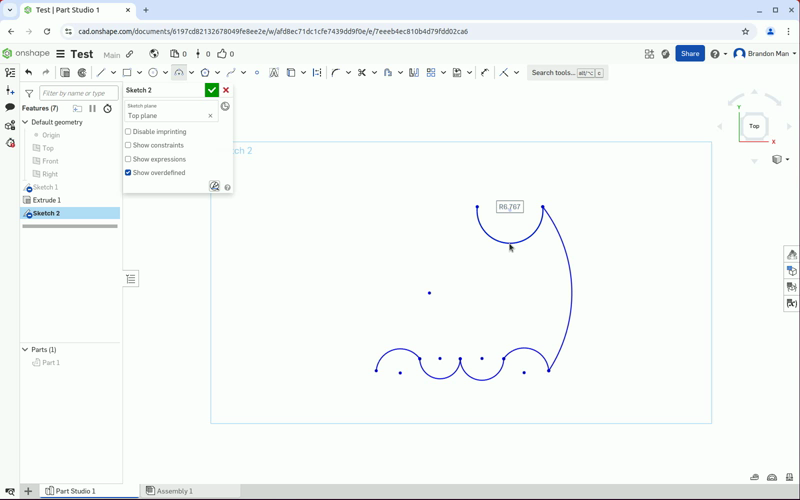
key(l)
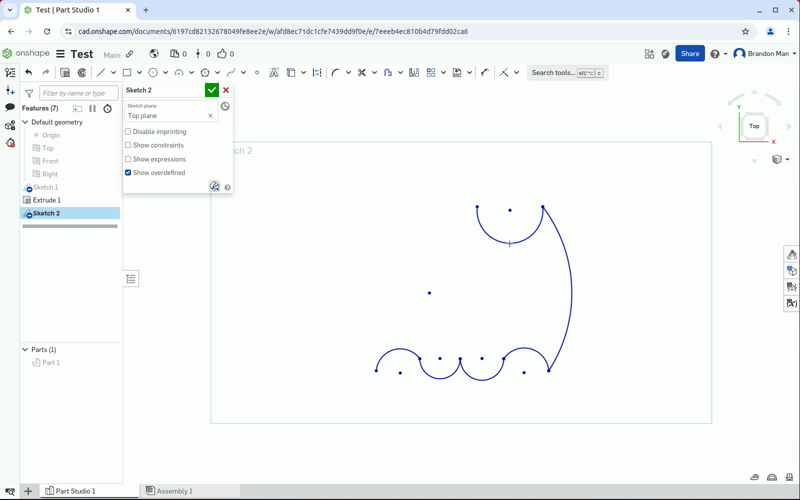
mouse_move(477, 206)
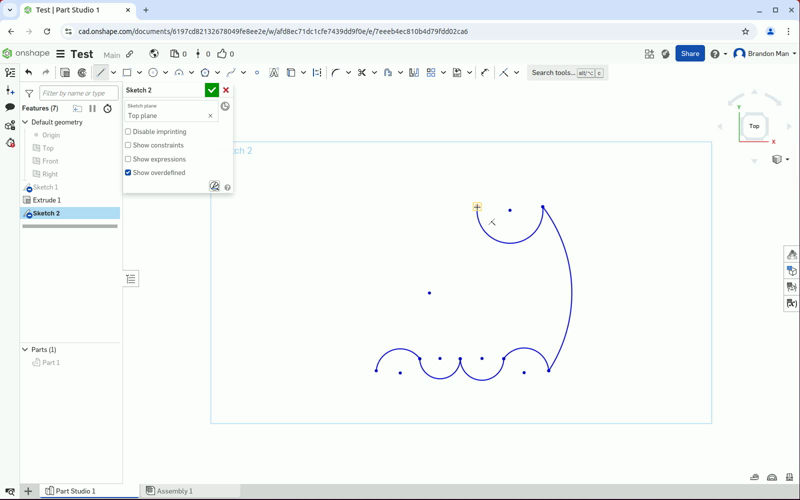
click(477, 206)
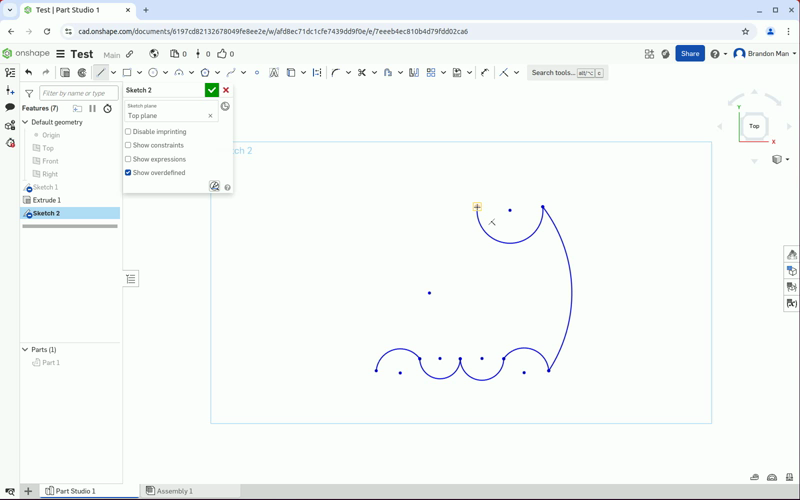
key_down(shift)
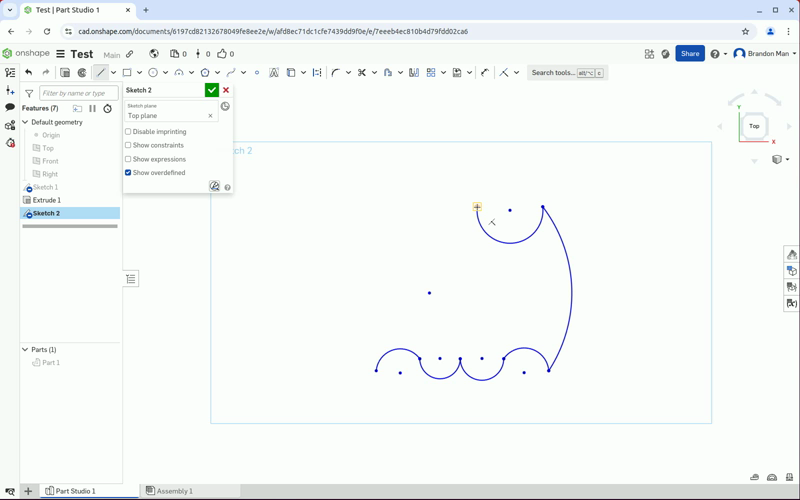
mouse_move(507, 206)
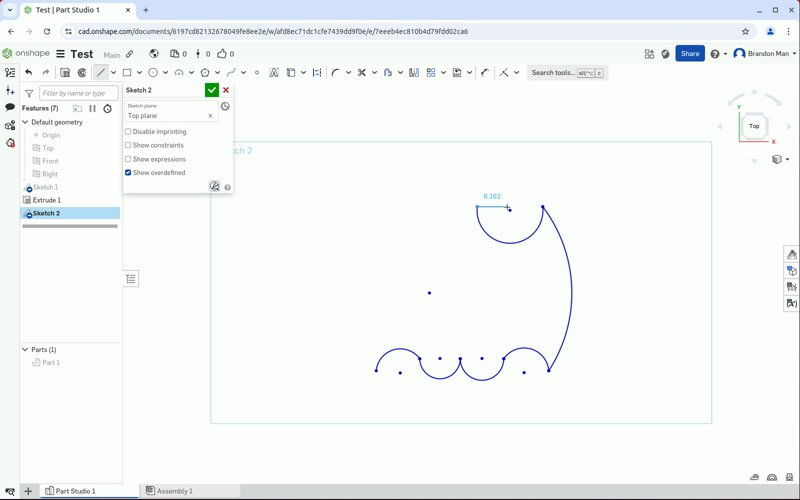
mouse_move(466, 225)
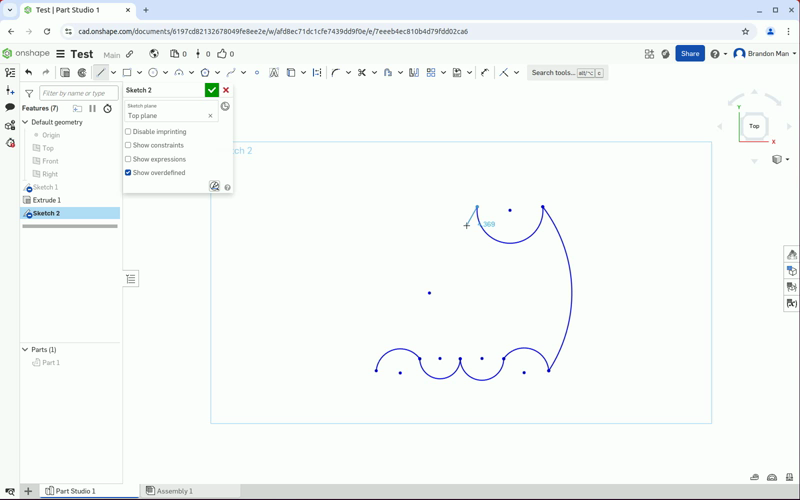
click(466, 225)
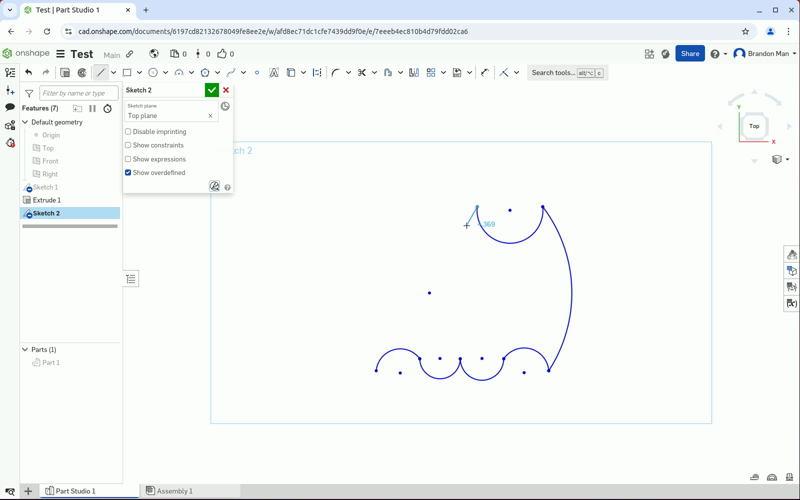
key_up(shift)
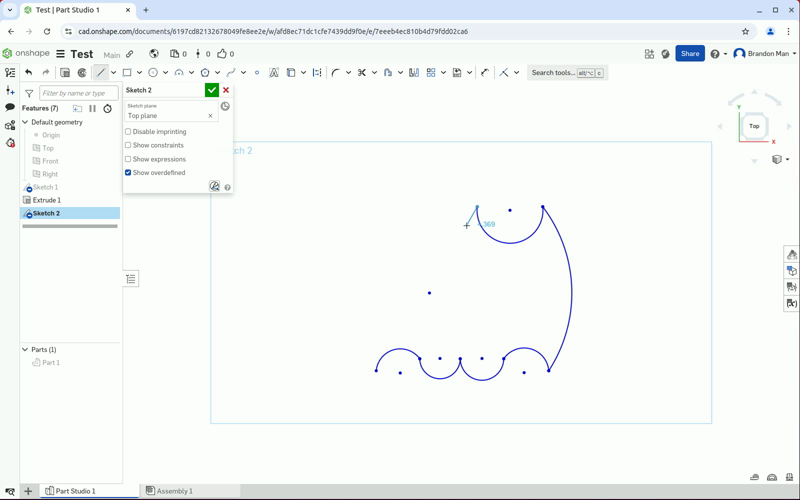
key_down(shift)
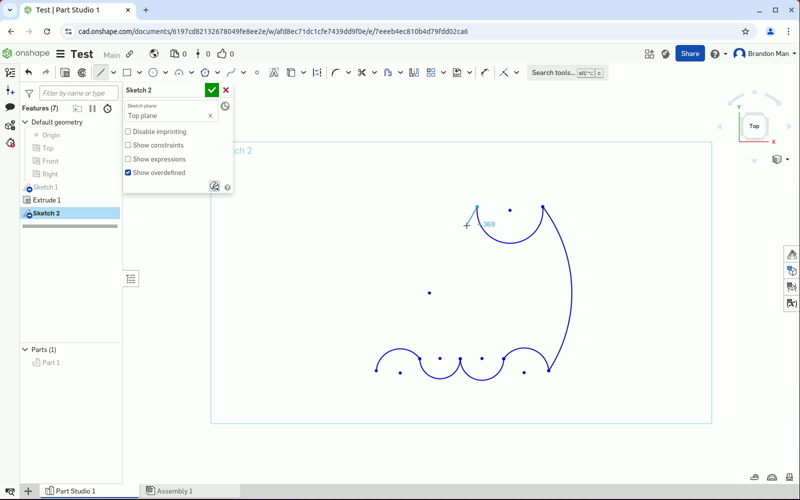
mouse_move(496, 225)
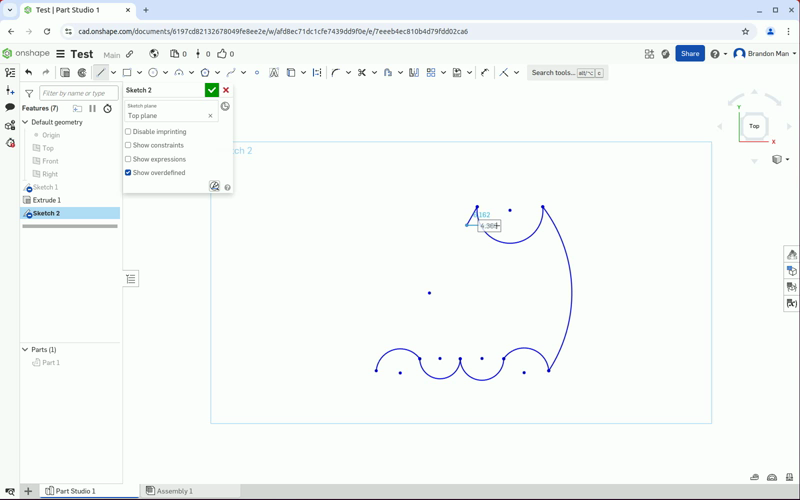
mouse_move(452, 225)
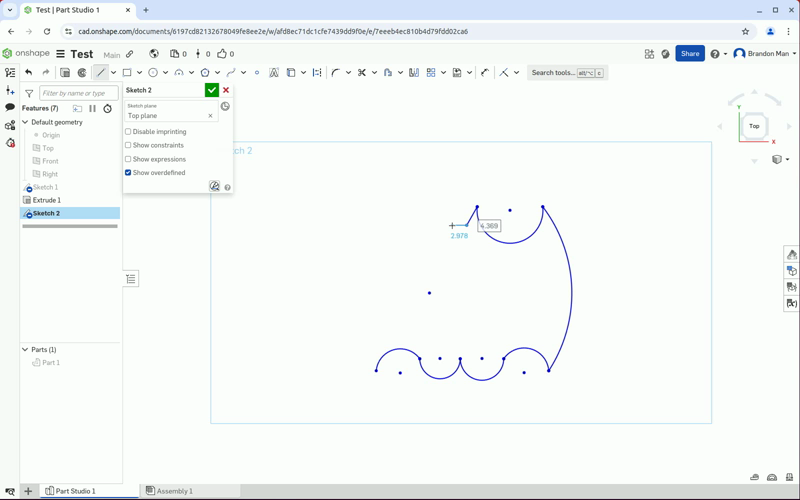
click(452, 225)
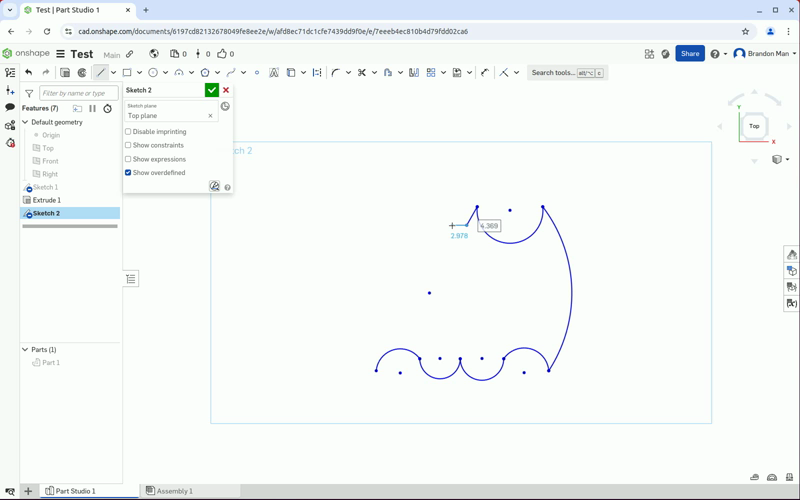
key_up(shift)
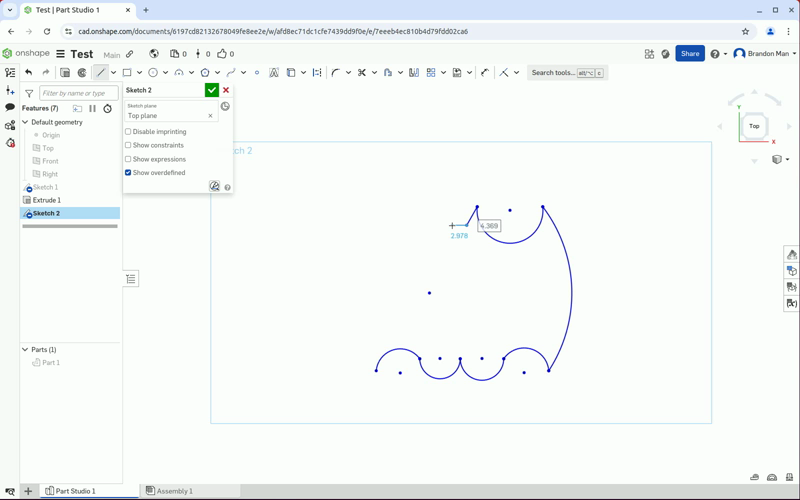
key_down(shift)
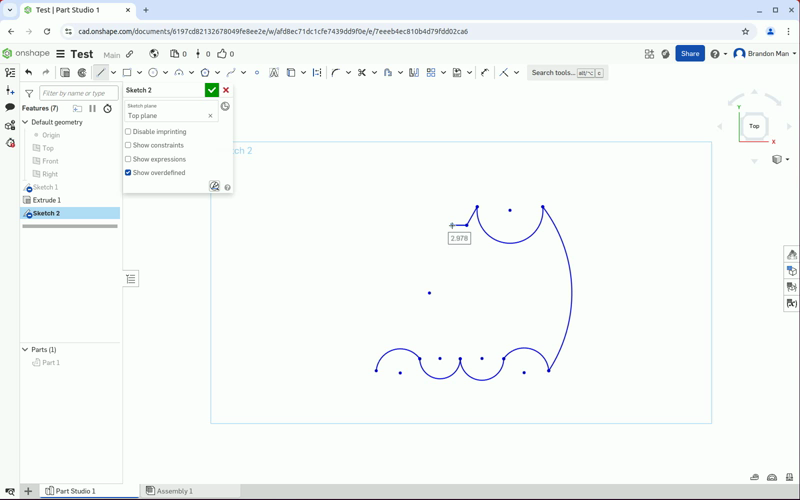
mouse_move(482, 225)
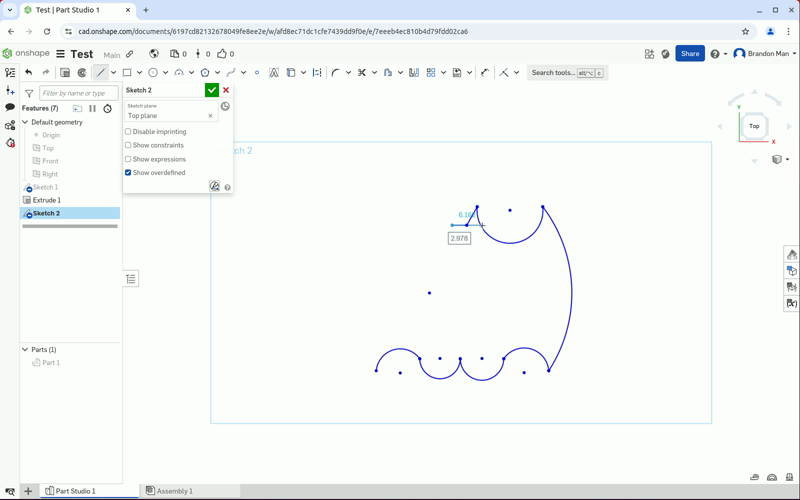
mouse_move(444, 206)
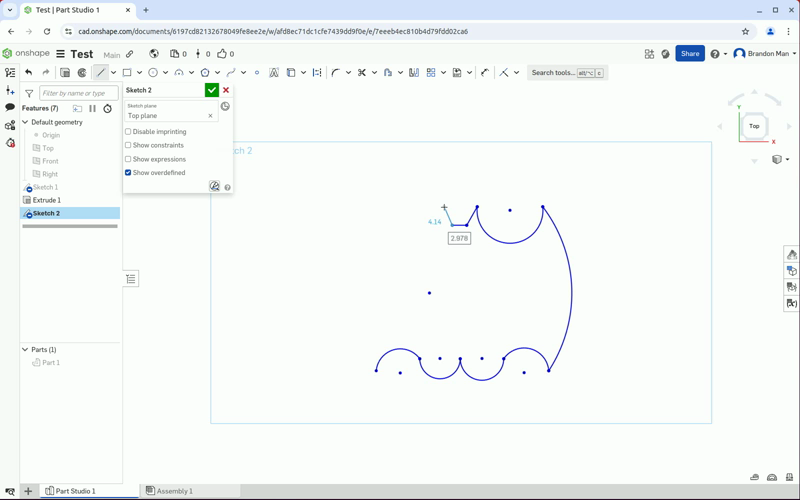
click(444, 206)
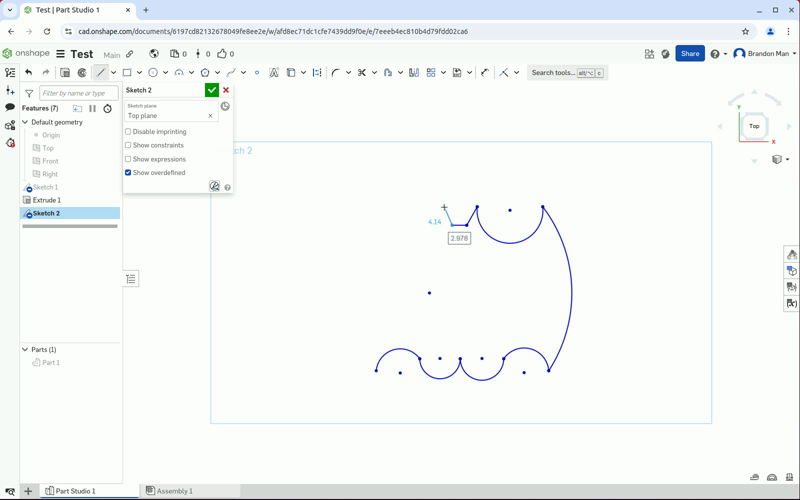
key_up(shift)
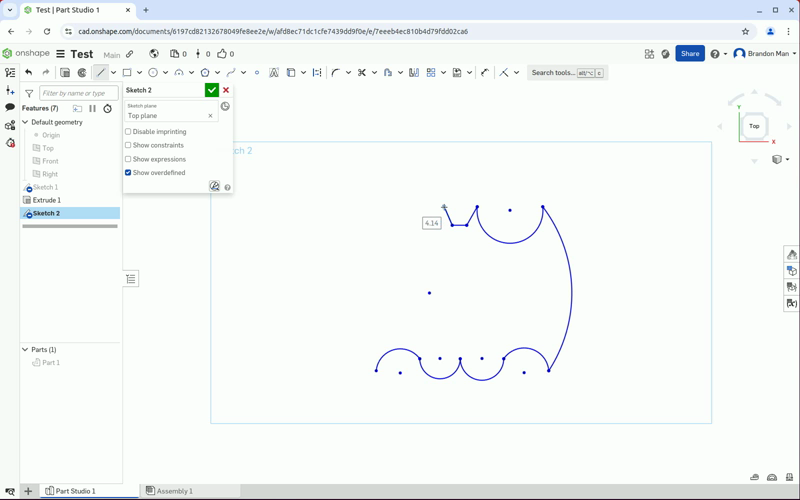
key(esc)
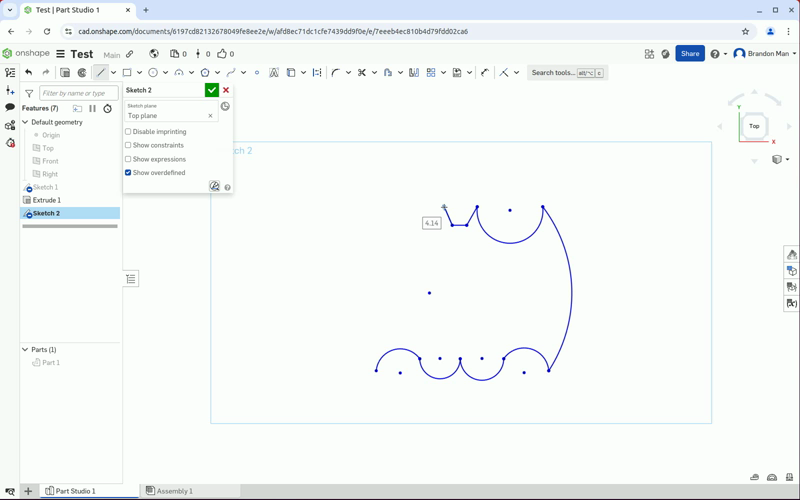
key(a)
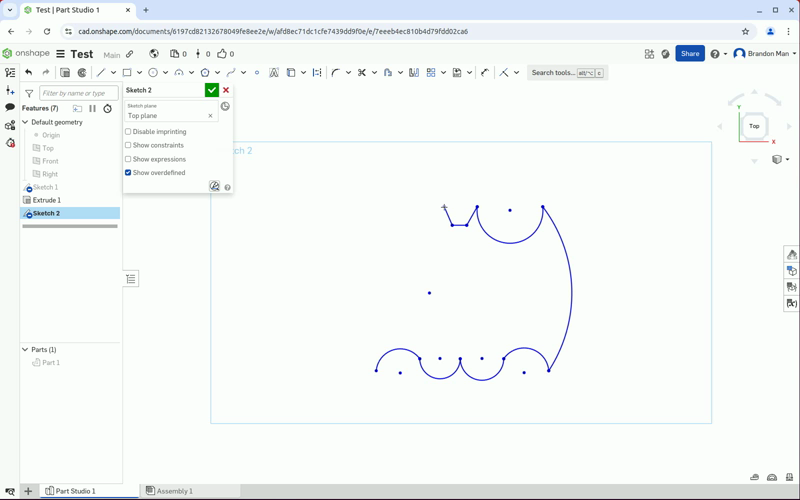
mouse_move(444, 206)
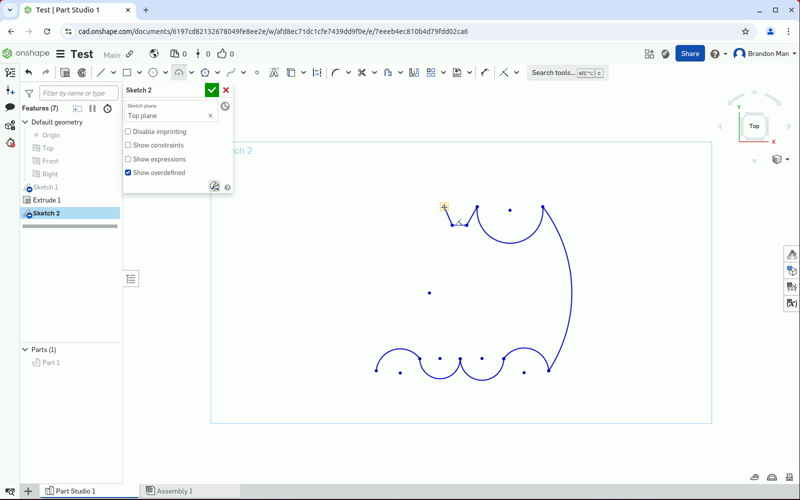
click(444, 206)
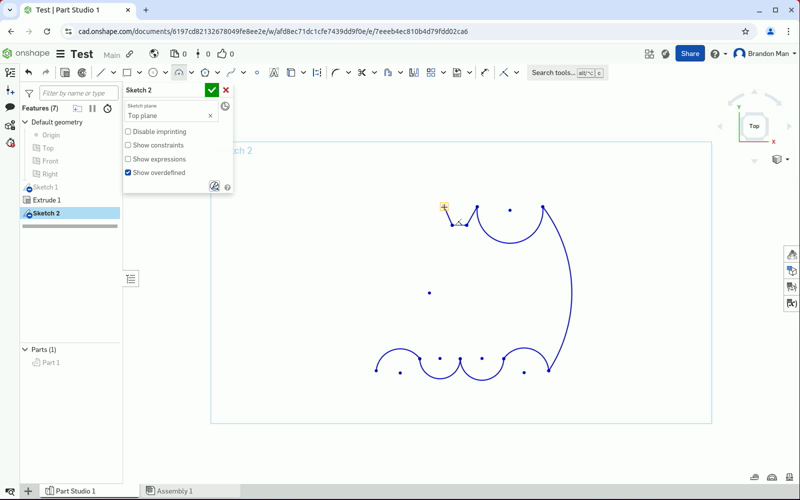
key_down(shift)
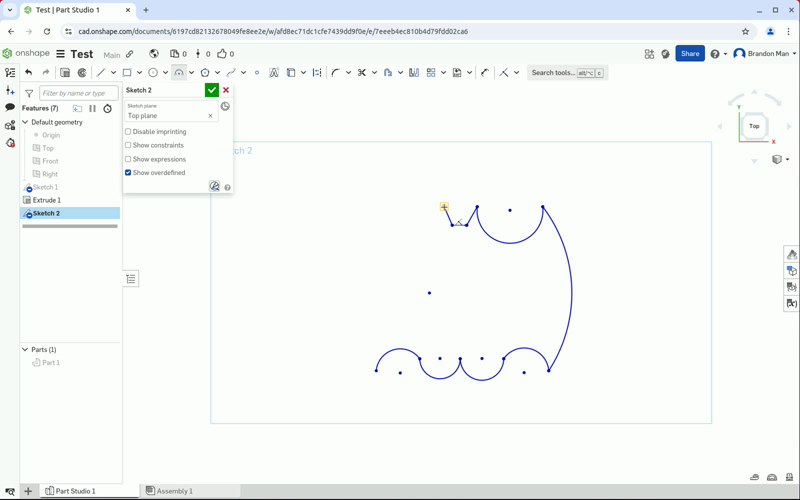
mouse_move(376, 206)
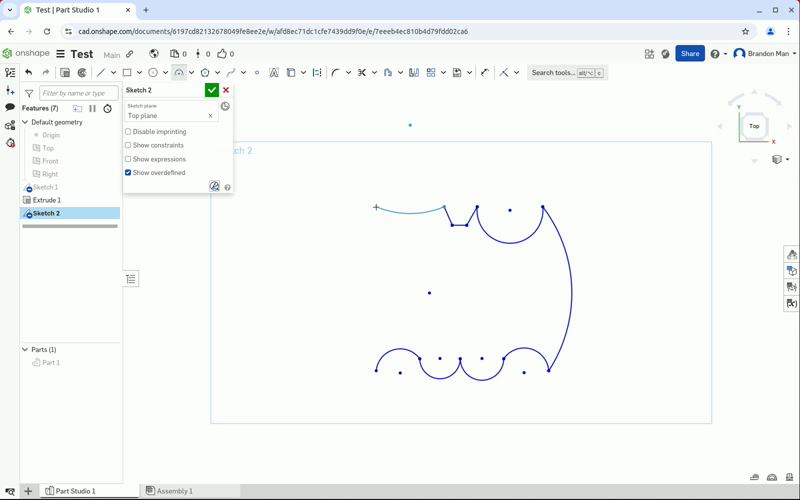
click(376, 206)
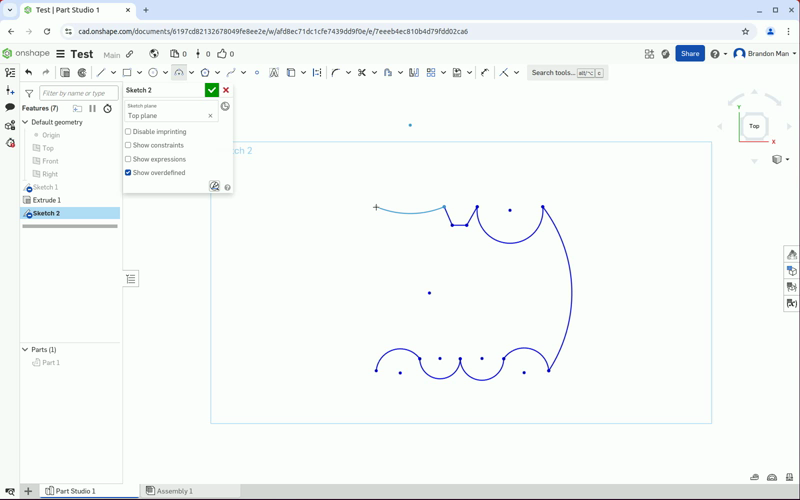
mouse_move(410, 243)
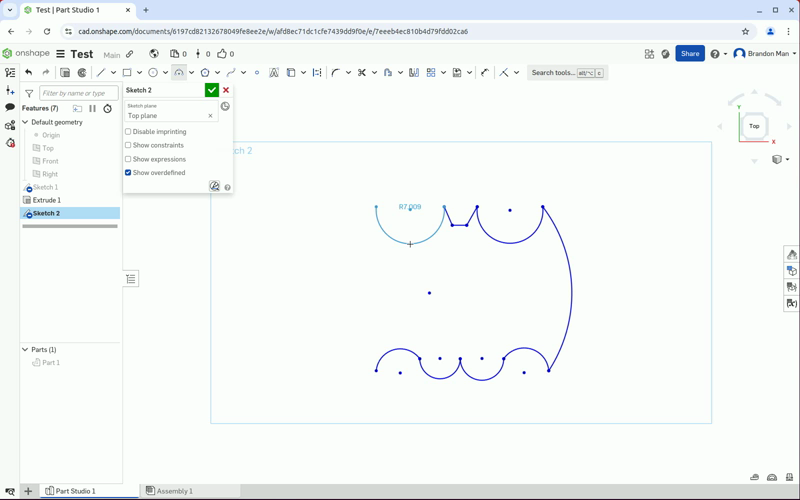
click(410, 243)
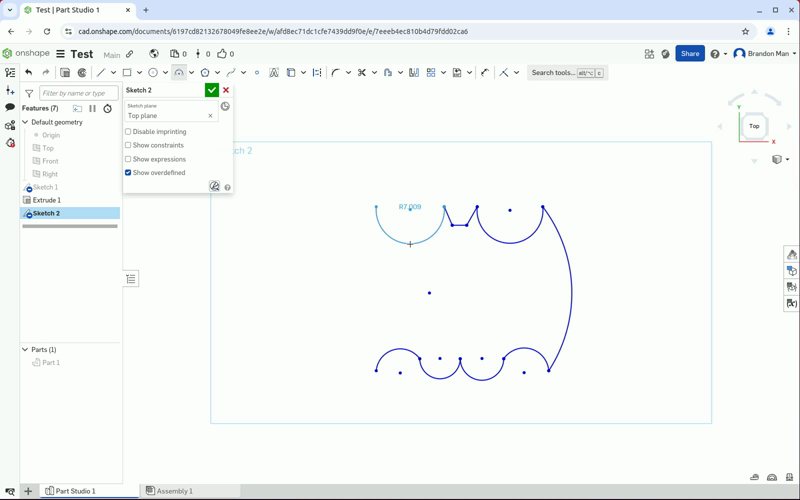
key_up(shift)
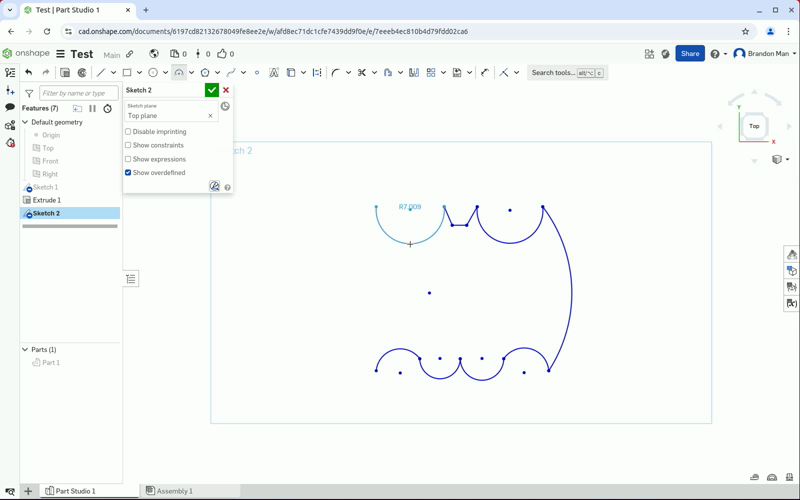
mouse_move(376, 206)
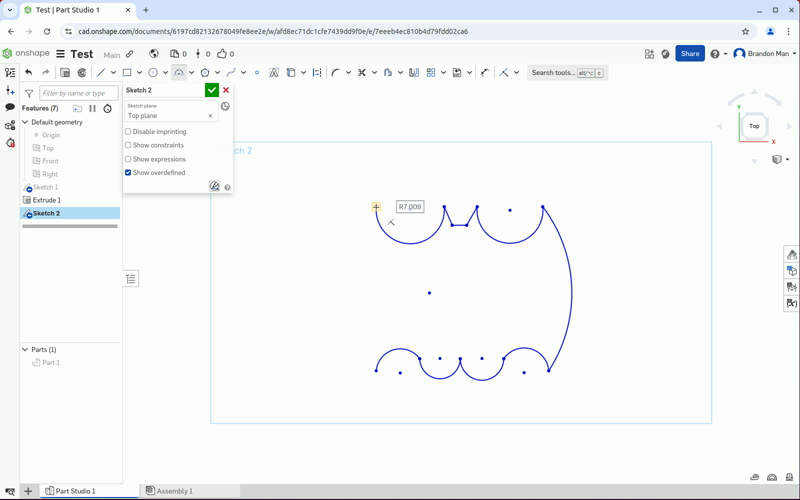
click(376, 206)
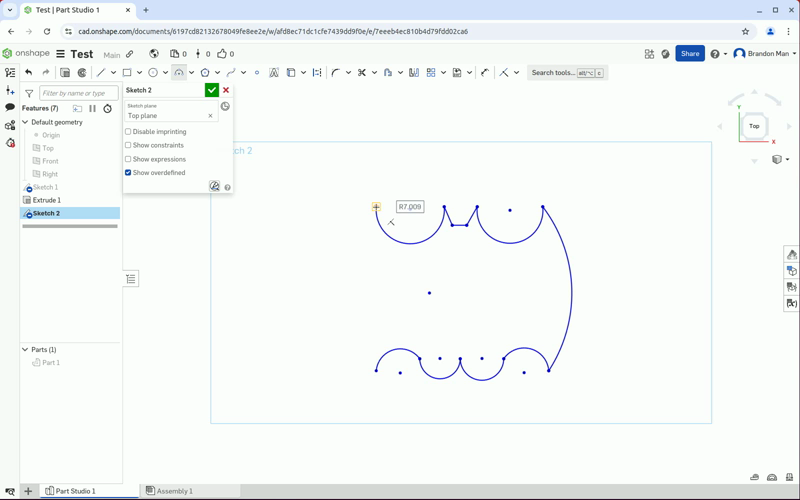
mouse_move(376, 370)
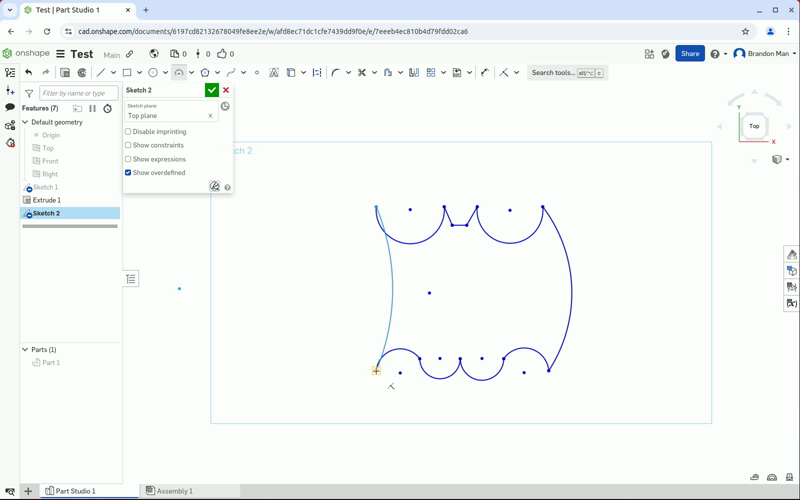
click(376, 370)
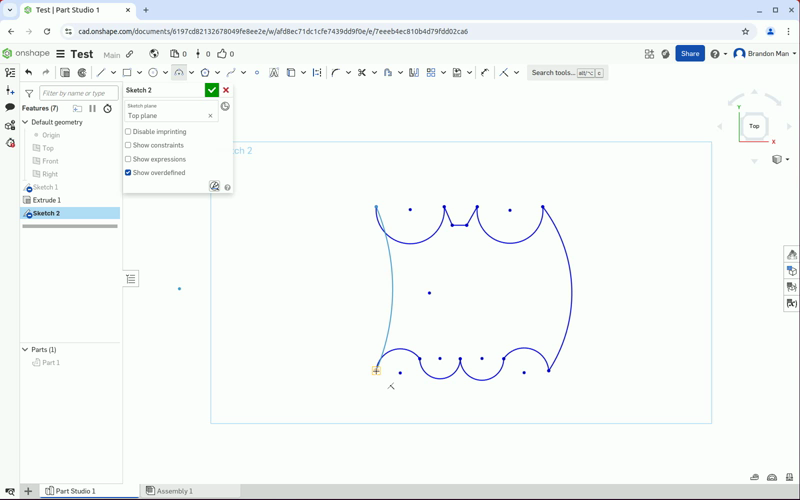
key_down(shift)
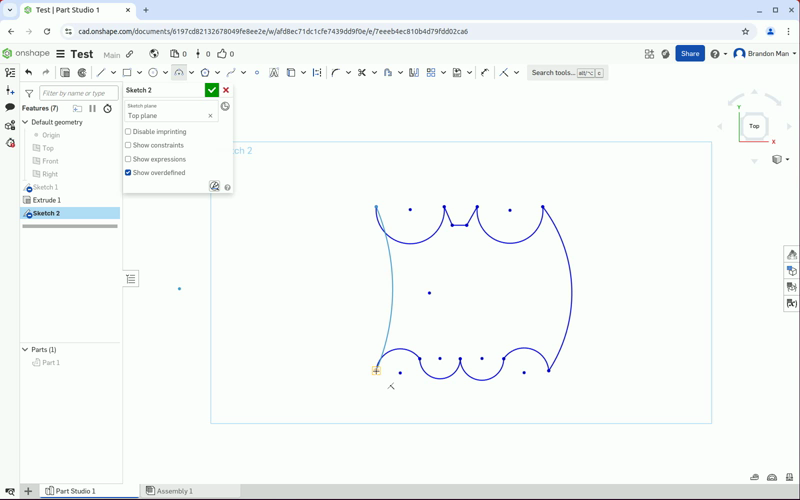
mouse_move(348, 288)
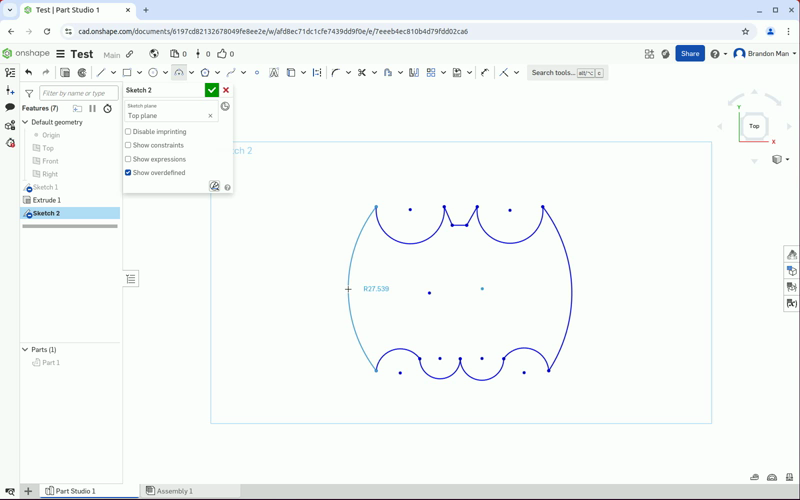
click(348, 288)
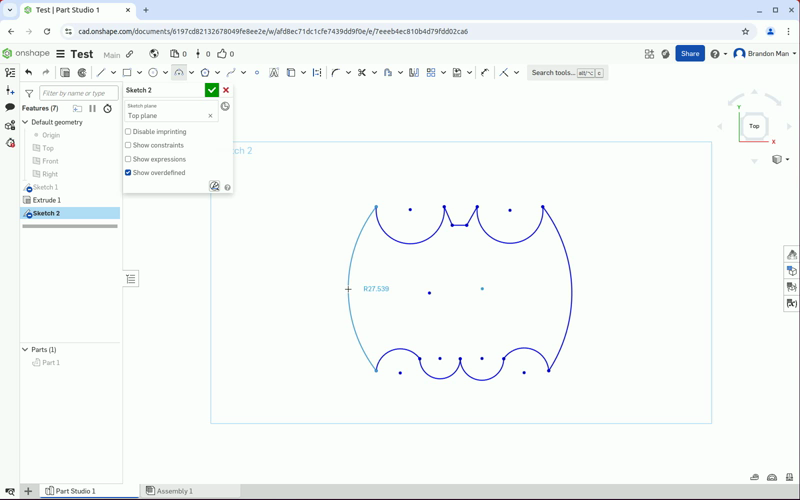
key_up(shift)
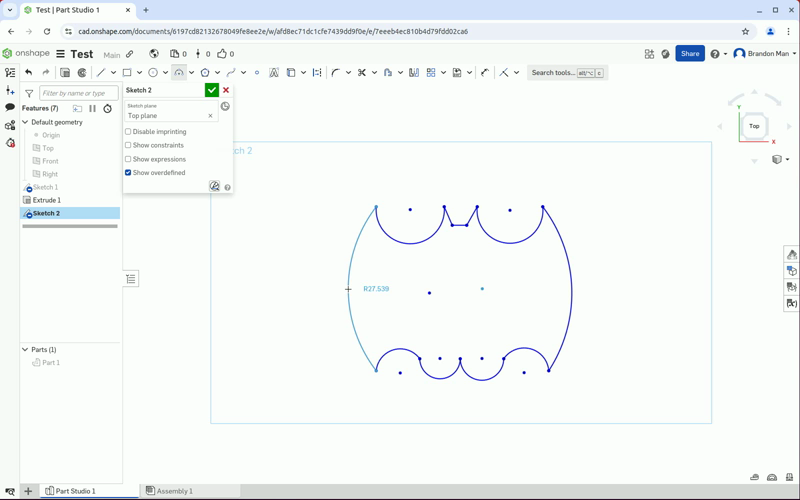
key(esc)
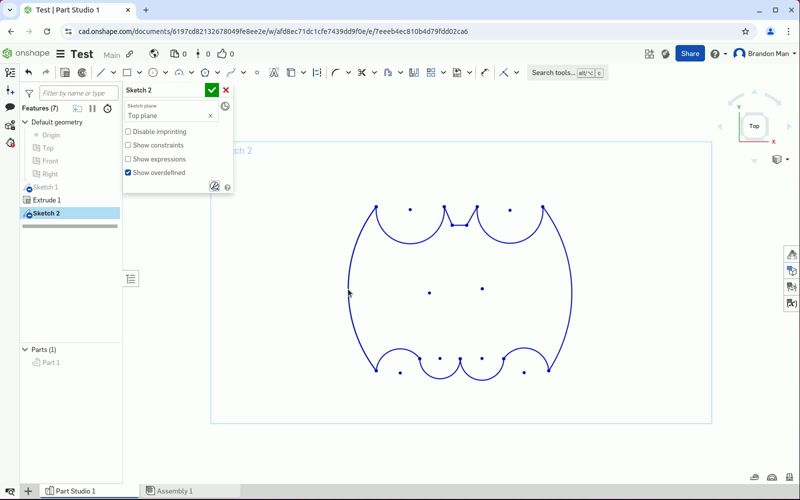
key(c)
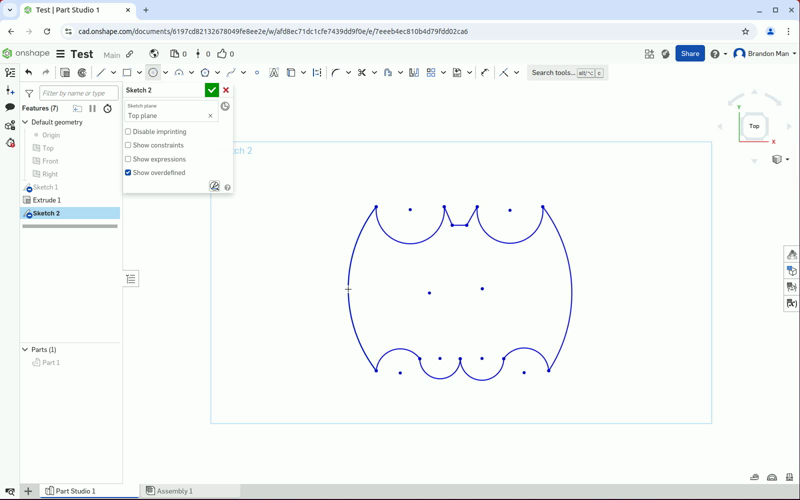
key_down(shift)
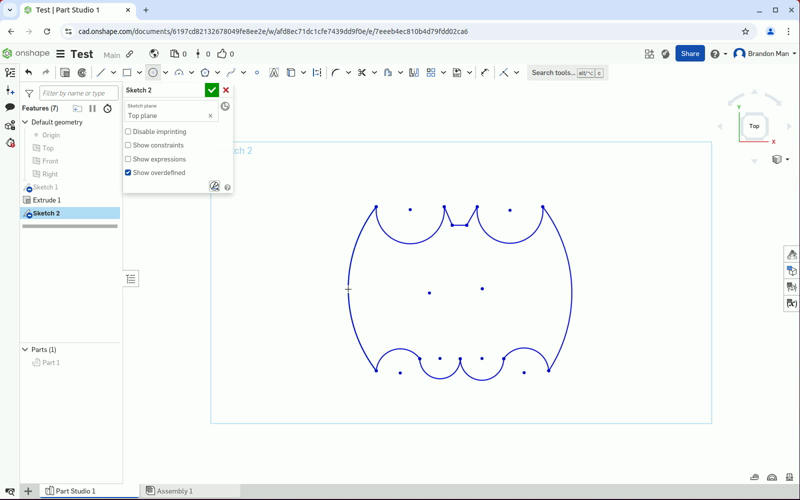
mouse_move(384, 282)
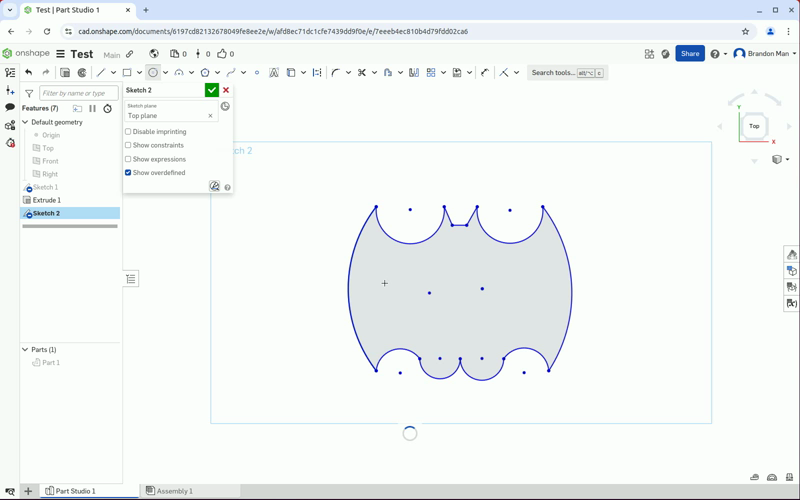
click(384, 282)
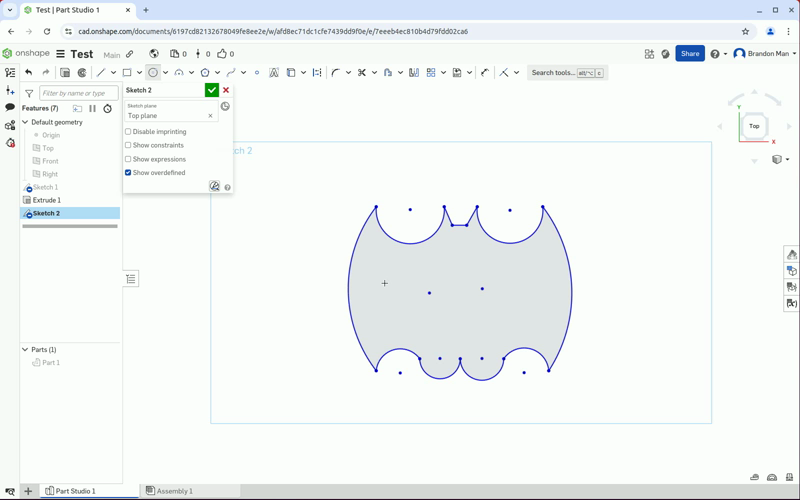
key_up(shift)
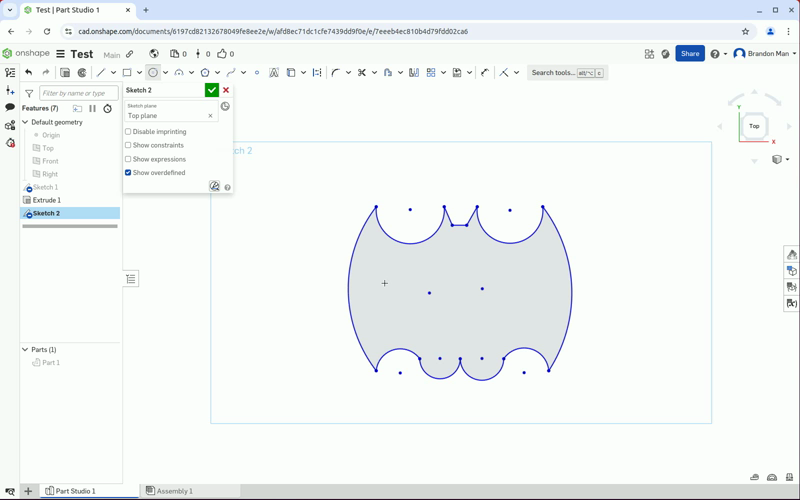
mouse_move(413, 282)
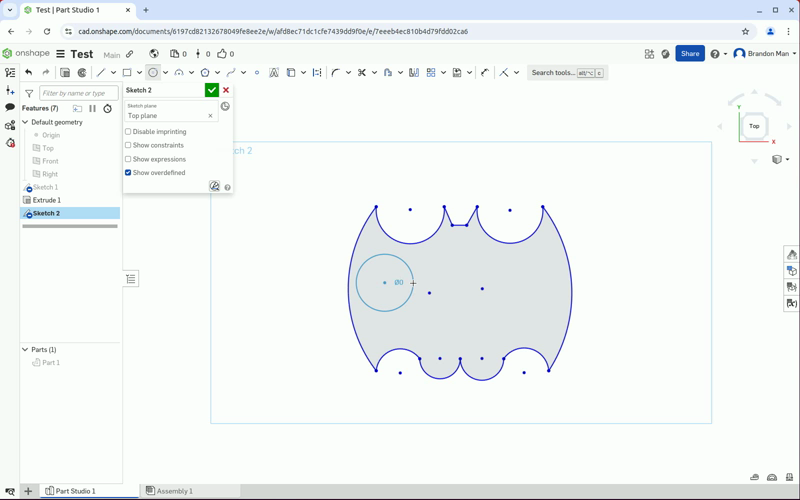
click(413, 282)
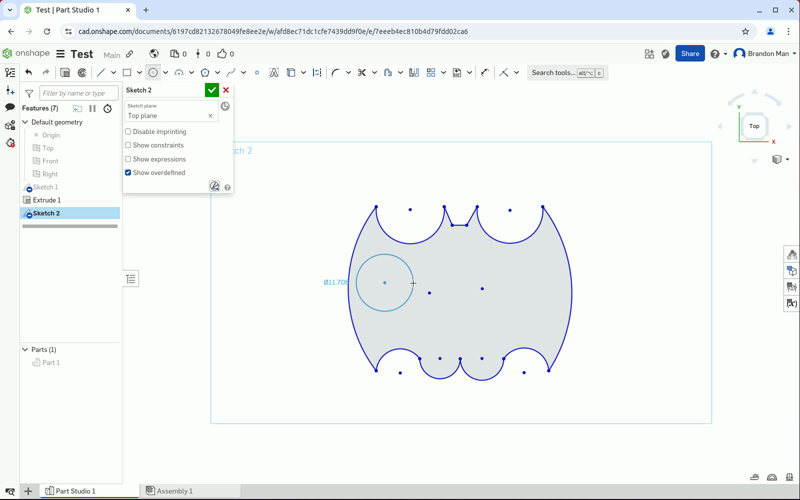
key(esc)
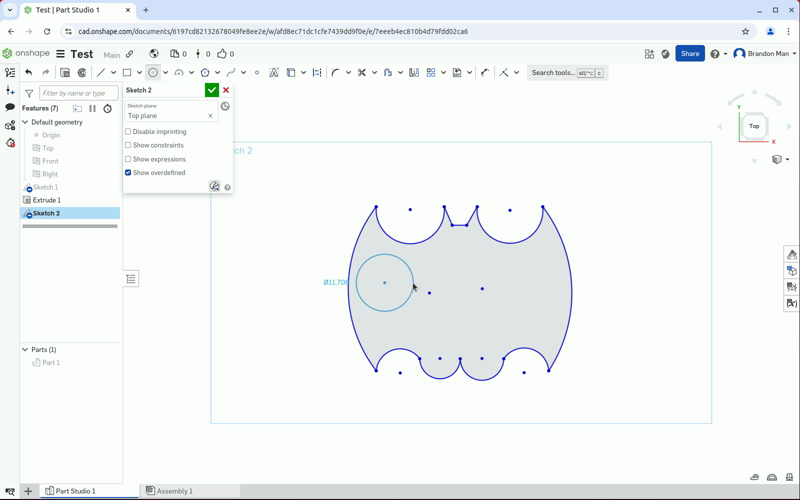
key(c)
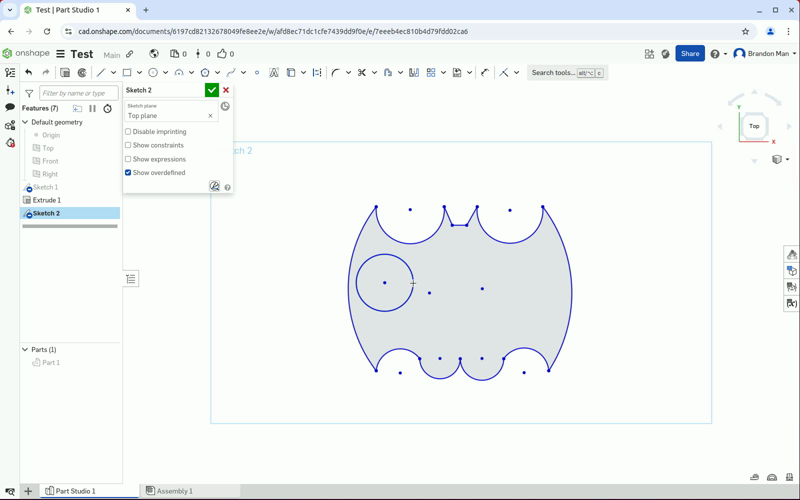
key_down(shift)
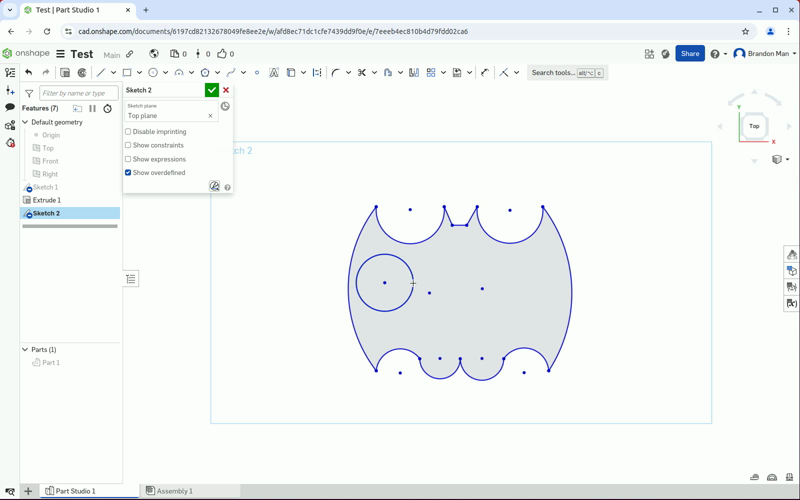
mouse_move(460, 282)
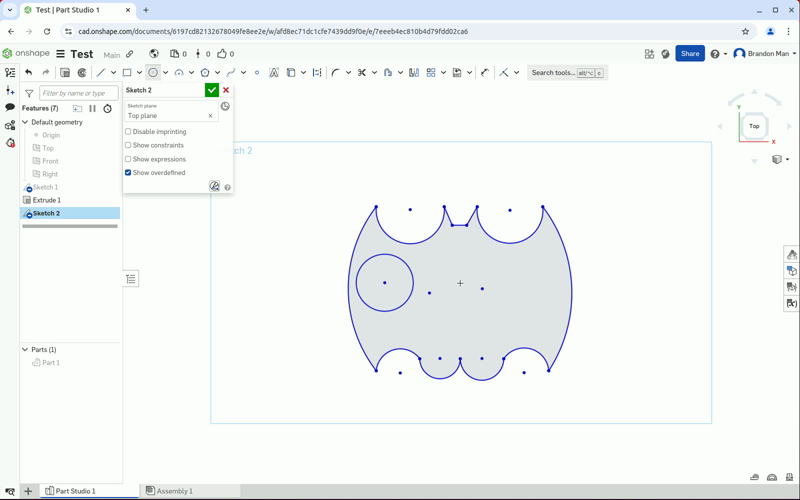
click(460, 282)
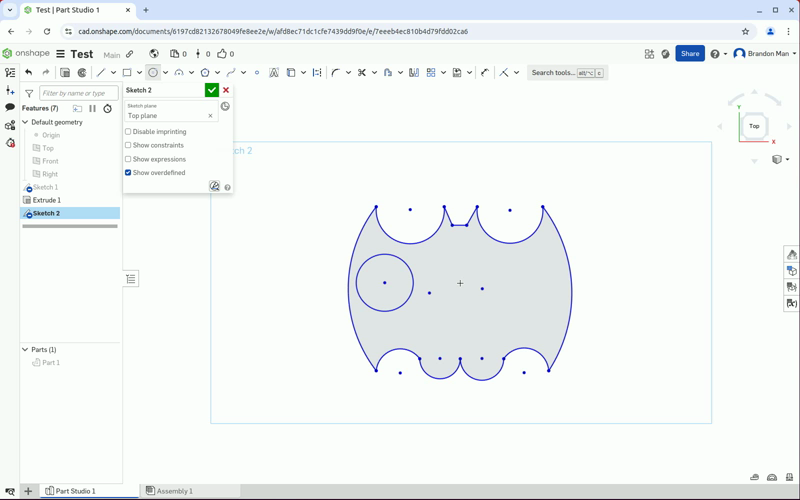
key_up(shift)
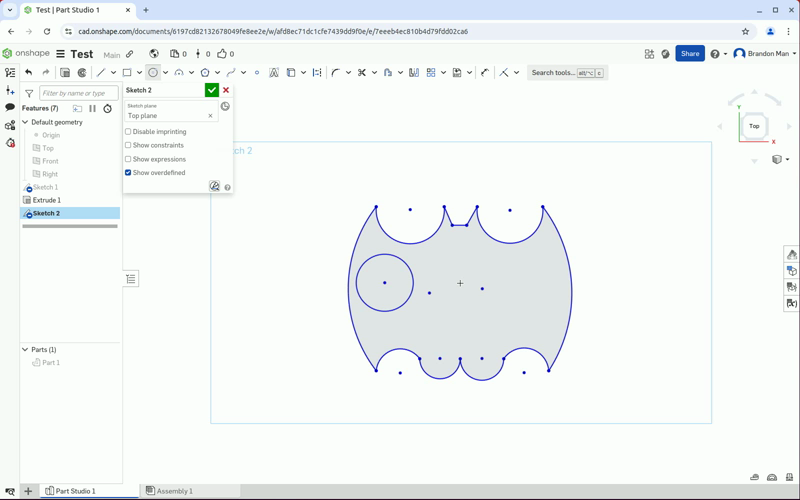
mouse_move(489, 282)
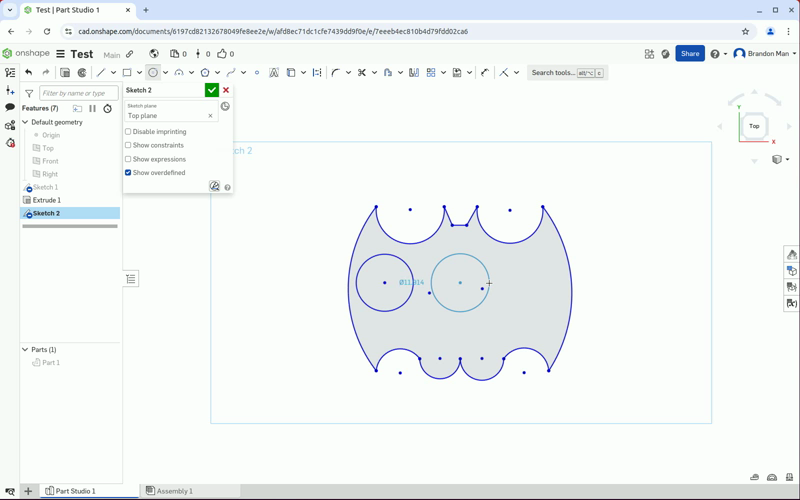
click(489, 282)
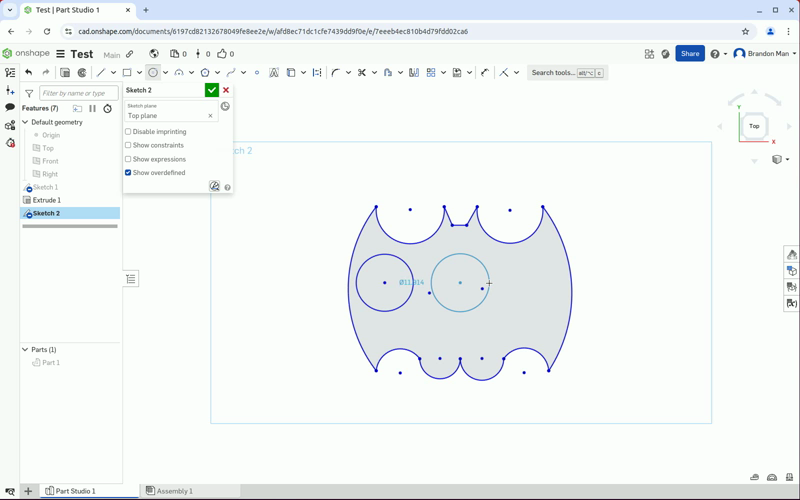
key(esc)
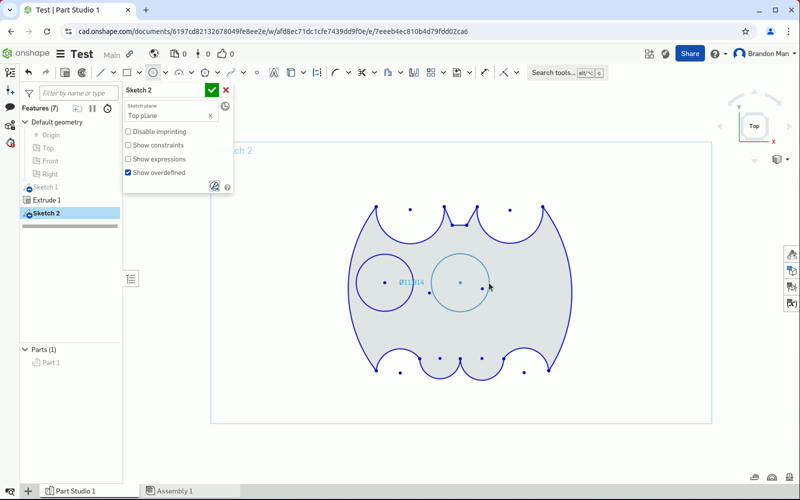
key(c)
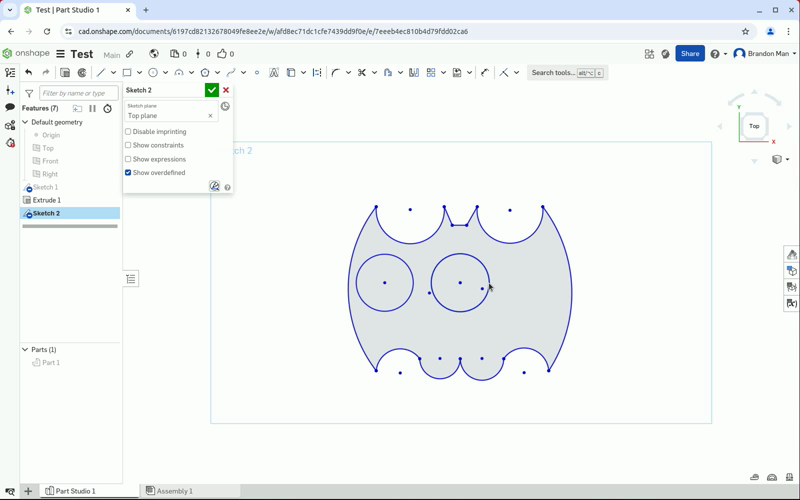
key_down(shift)
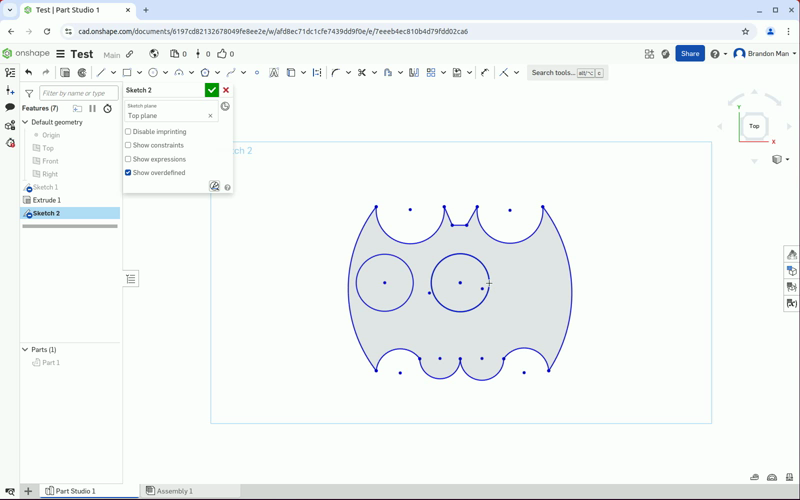
mouse_move(534, 282)
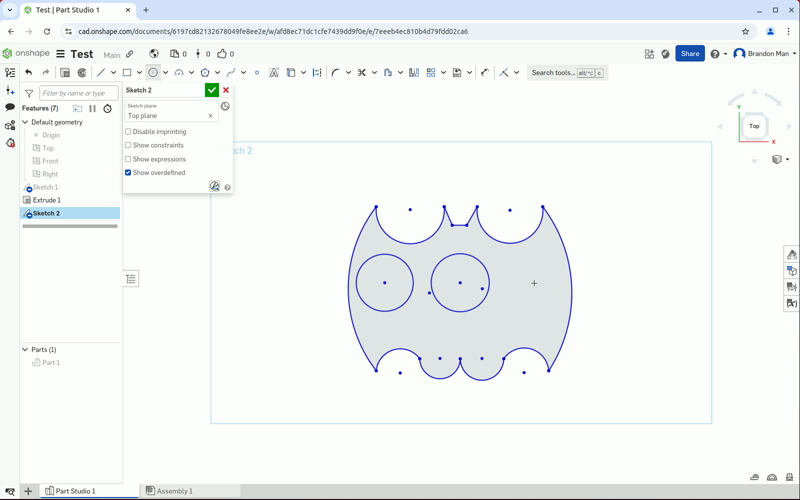
click(534, 282)
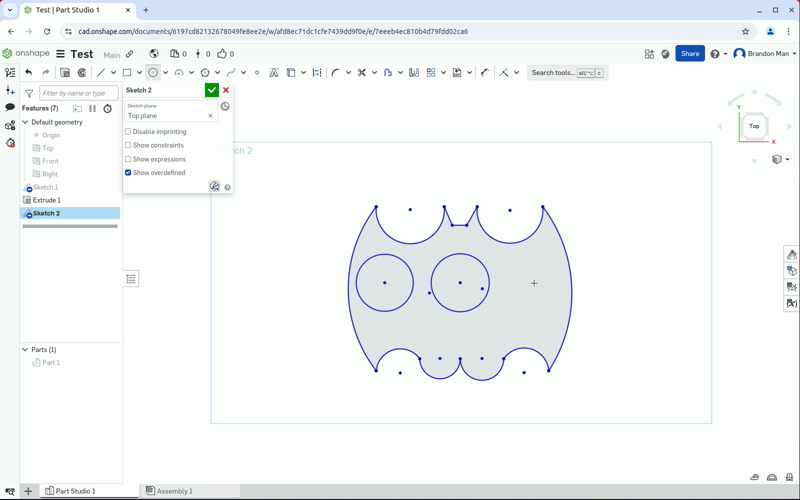
key_up(shift)
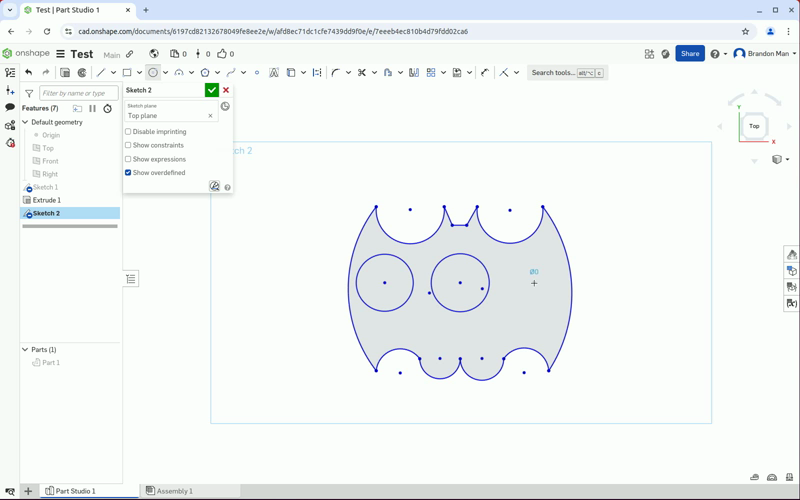
mouse_move(563, 282)
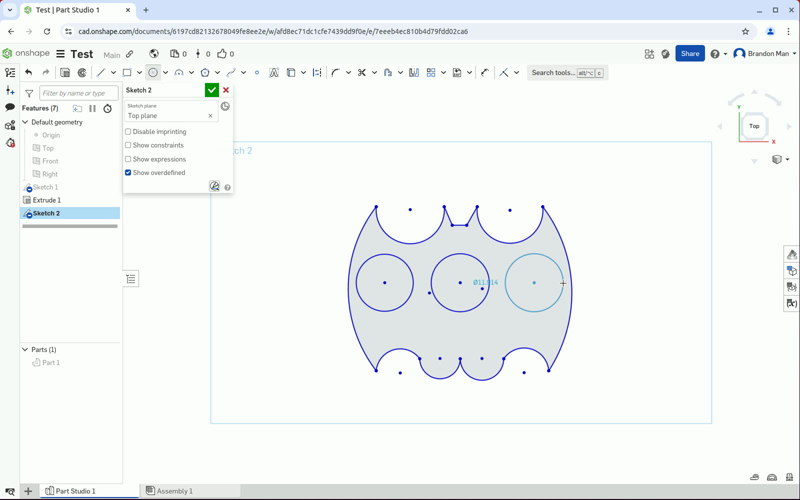
click(563, 282)
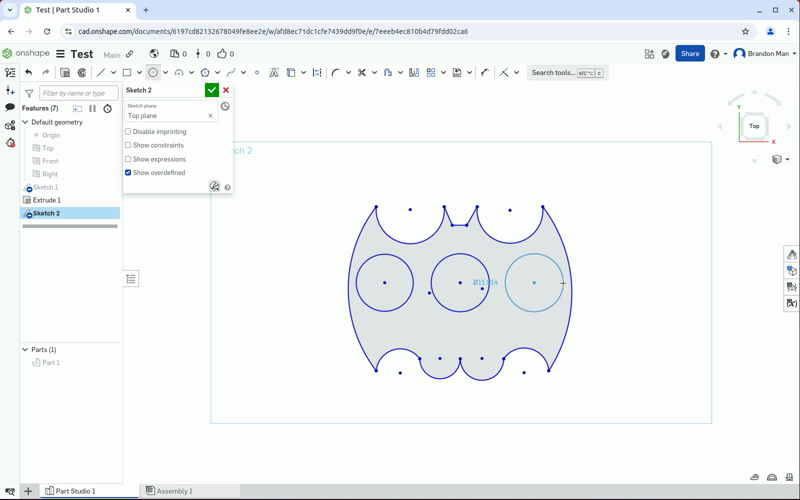
key(esc)
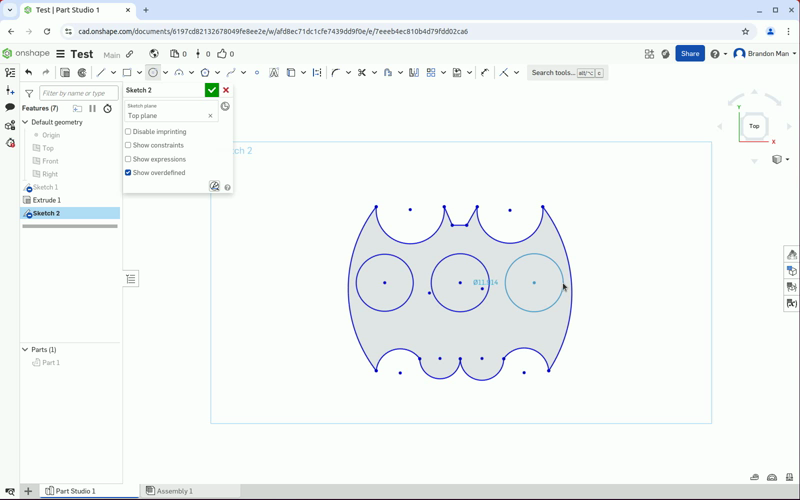
mouse_move(491, 331)
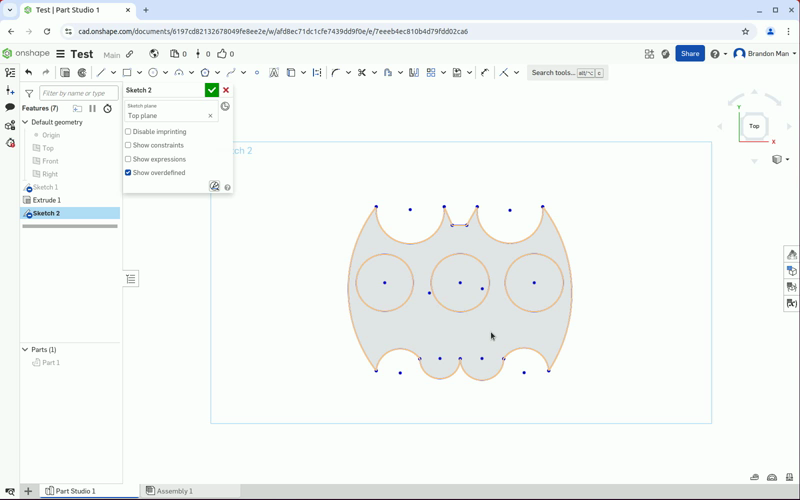
click(491, 331)
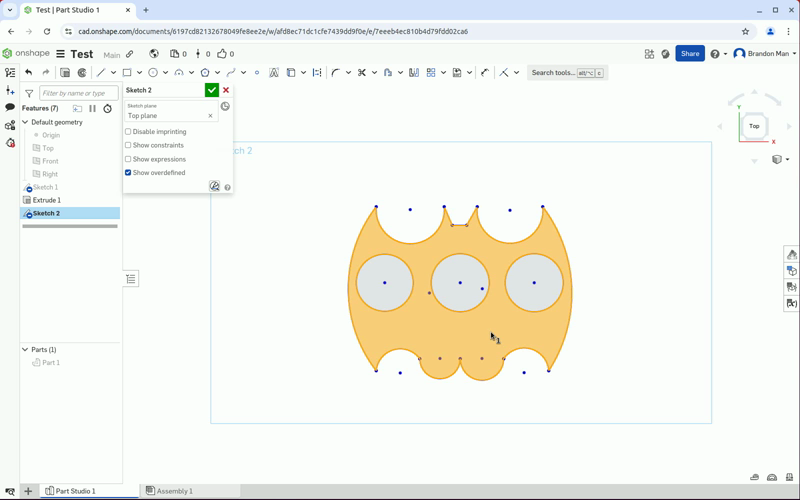
mouse_move(73, 352)
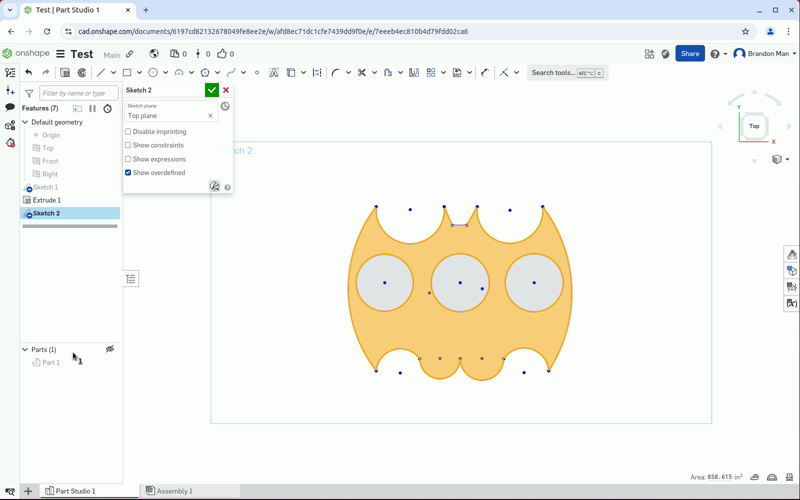
key(shift+y)
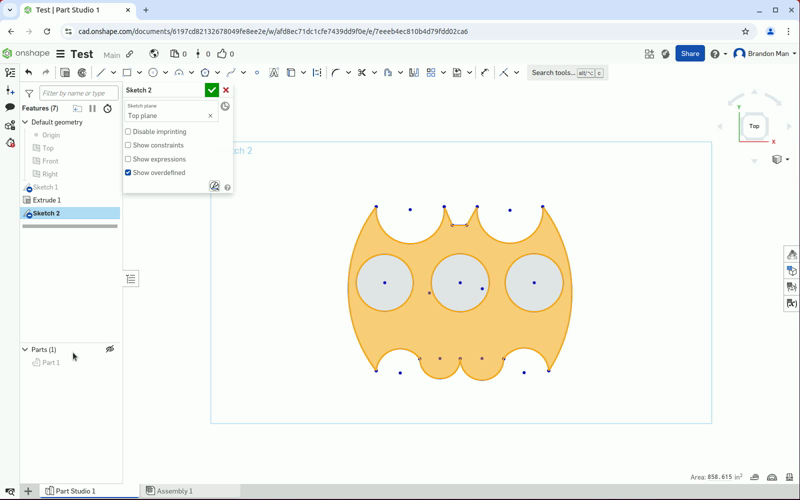
key(shift+e)
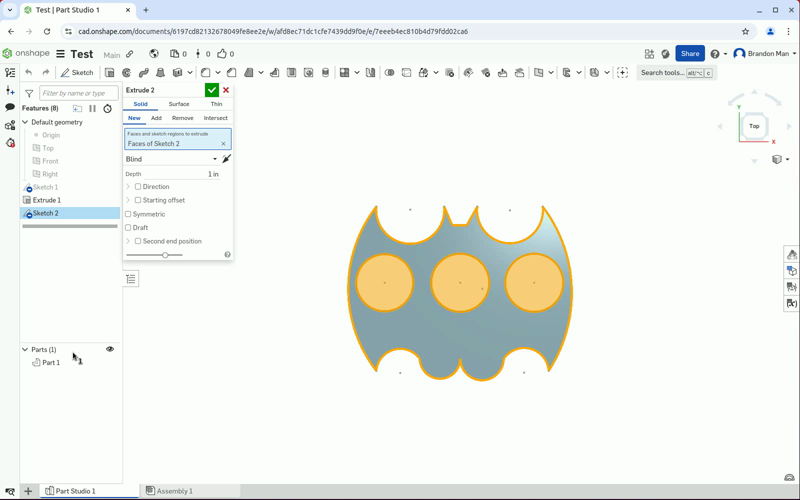
mouse_move(143, 106)
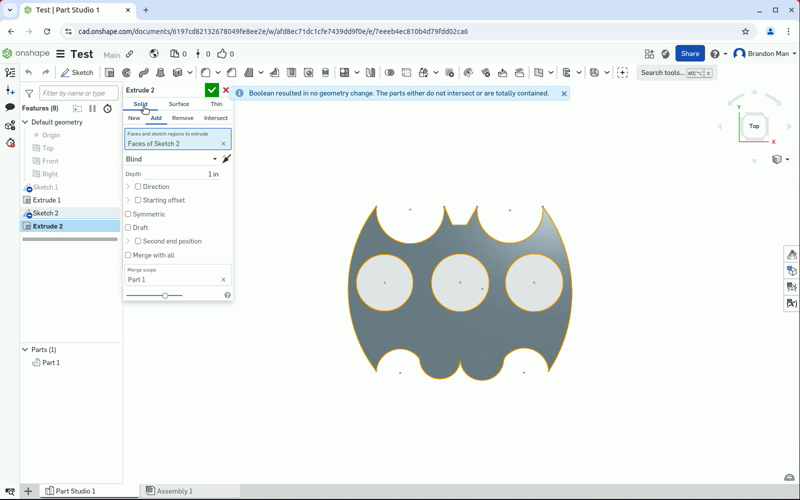
click(143, 106)
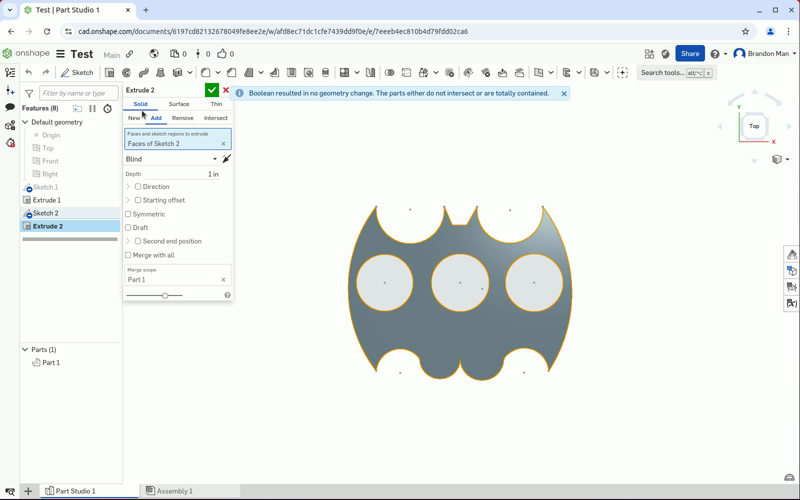
mouse_move(137, 120)
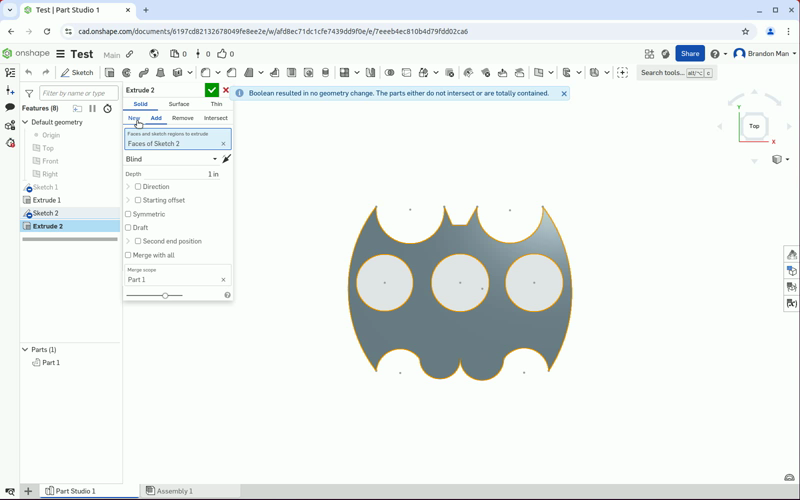
click(137, 120)
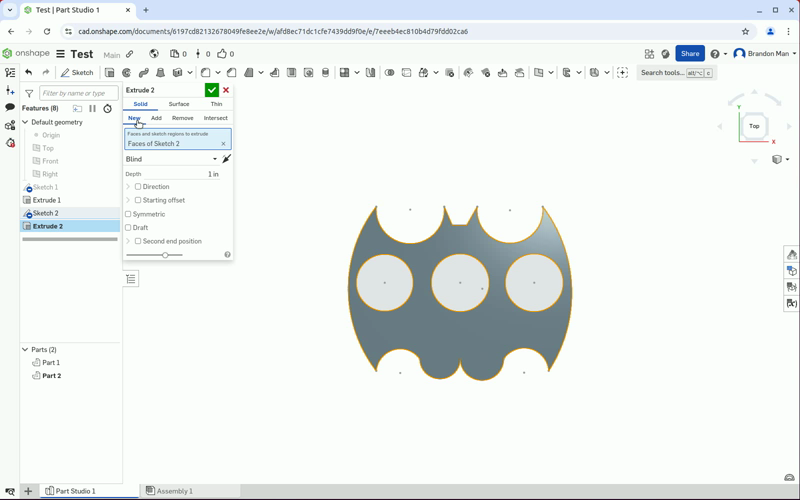
key(tab, 4)
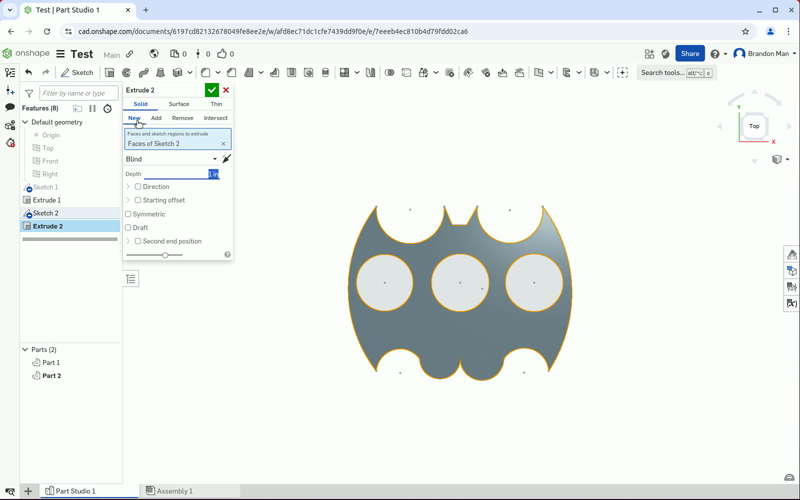
text(3.851)
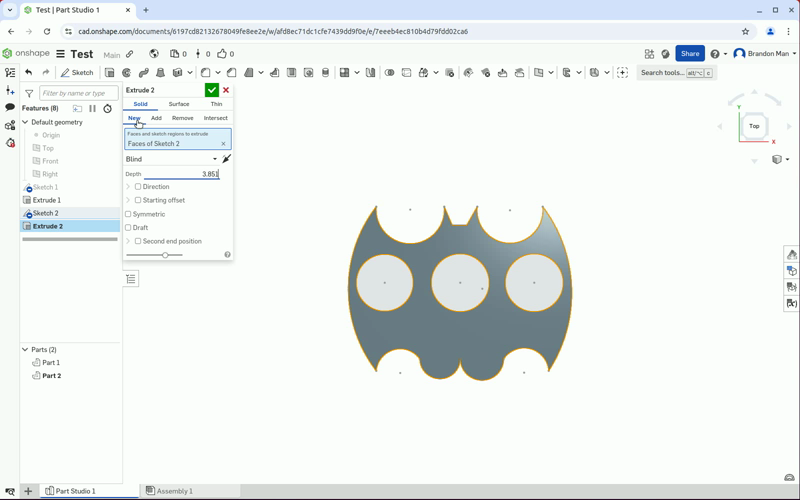
key(enter)
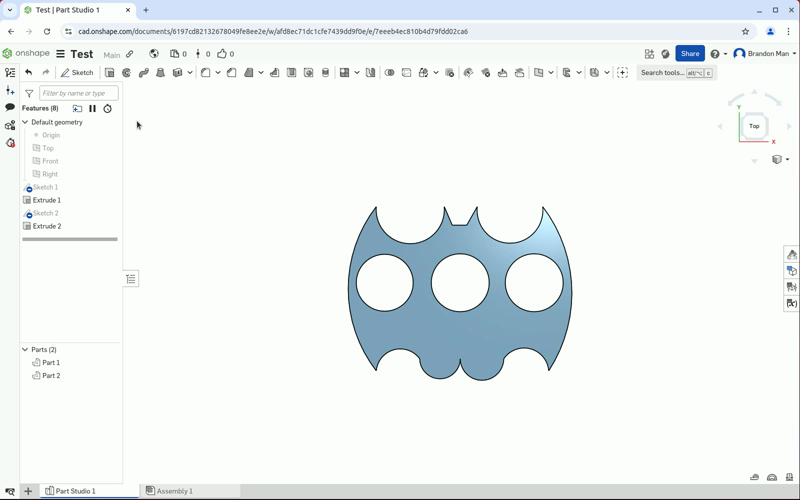
key(shift+h)
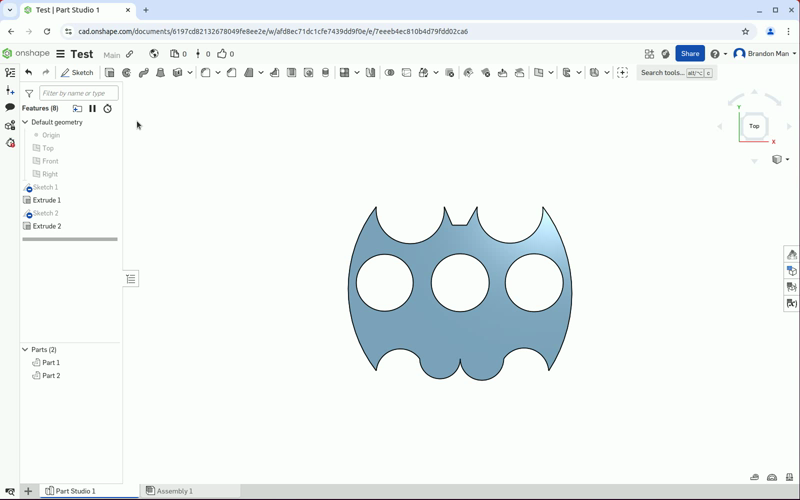
key(shift+h)
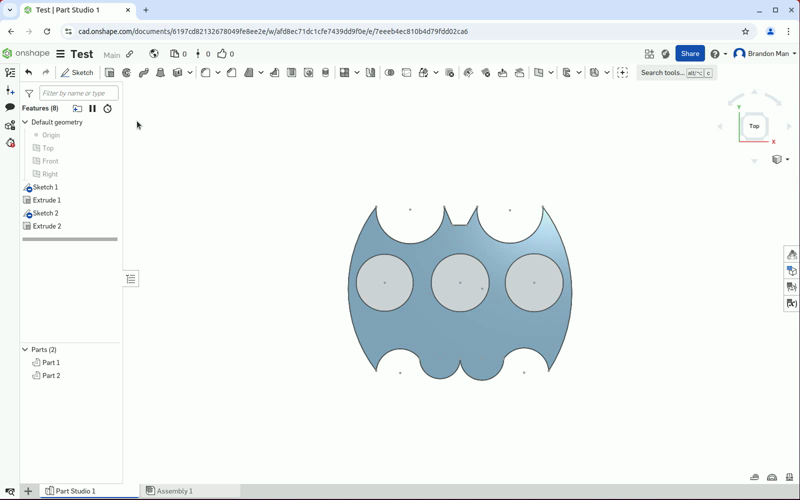
key(shift+7)
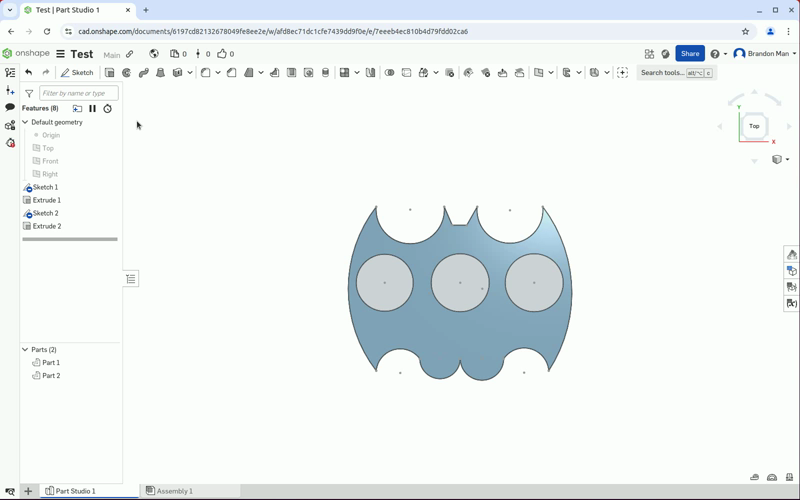
key(up, 3)
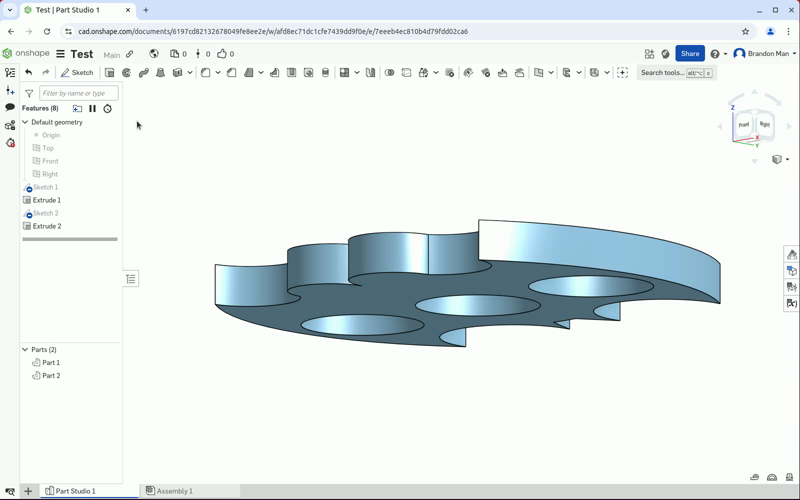
key(left, 3)
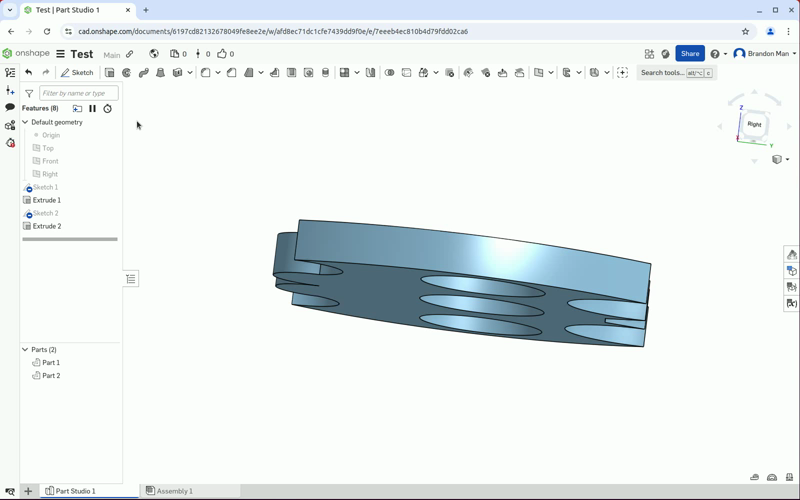
key(right, 3)
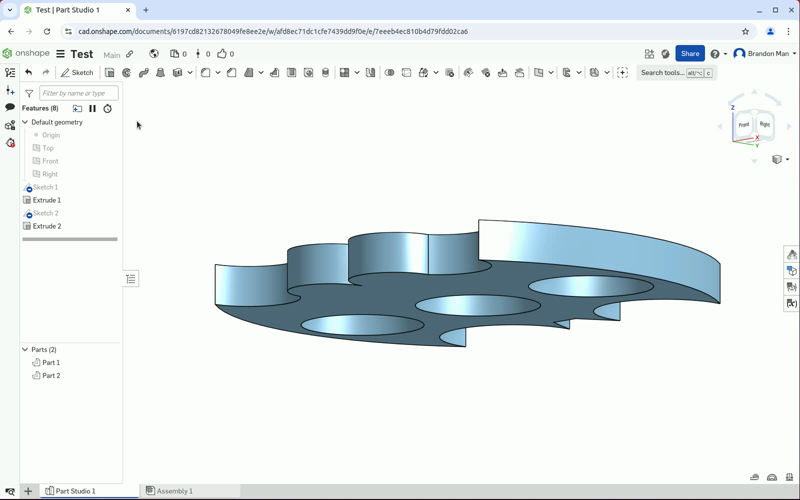
key(down, 3)
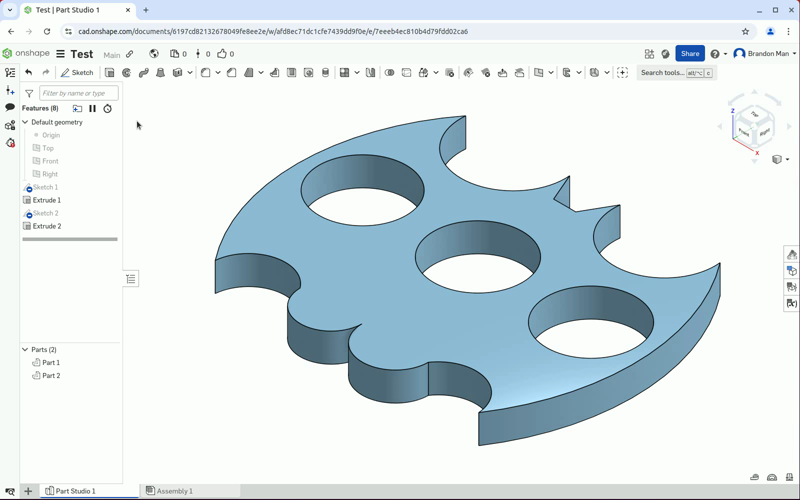
mouse_move(73, 189)
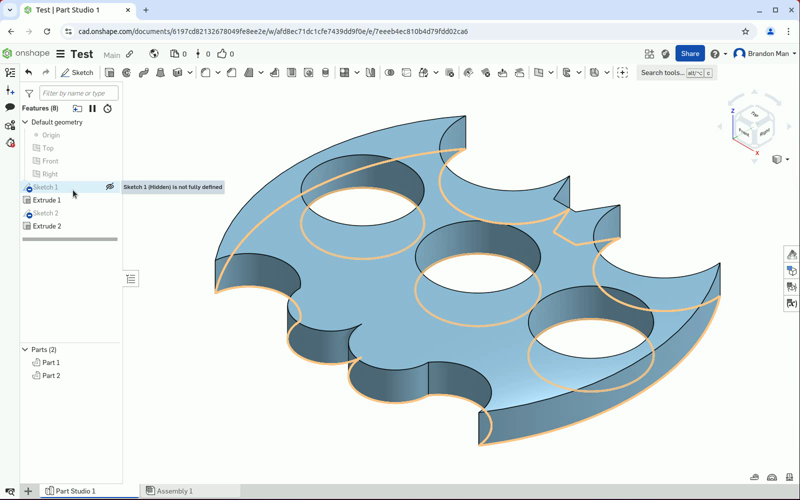
click(73, 189)